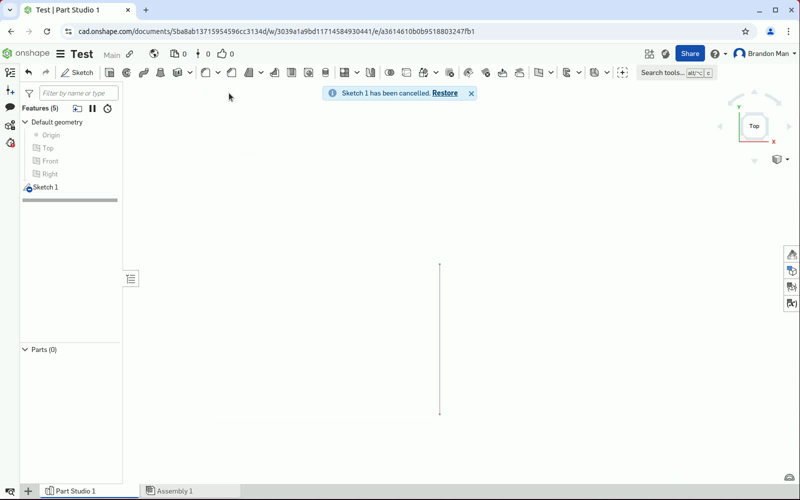
key(shift+h)
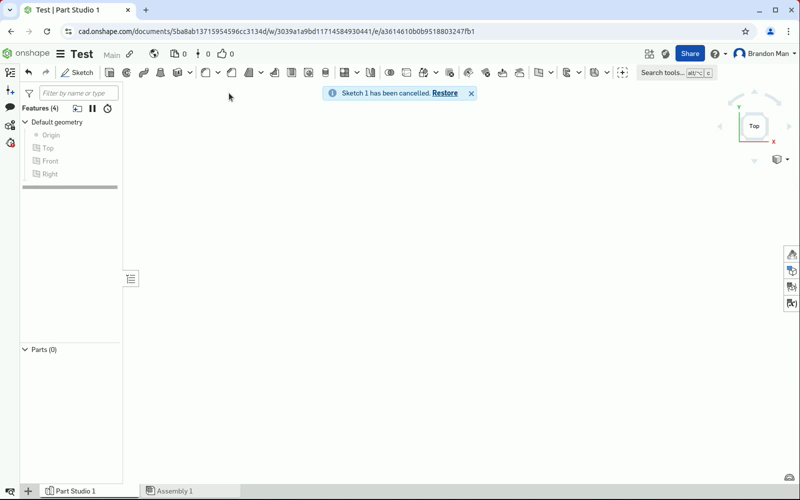
key(shift+s)
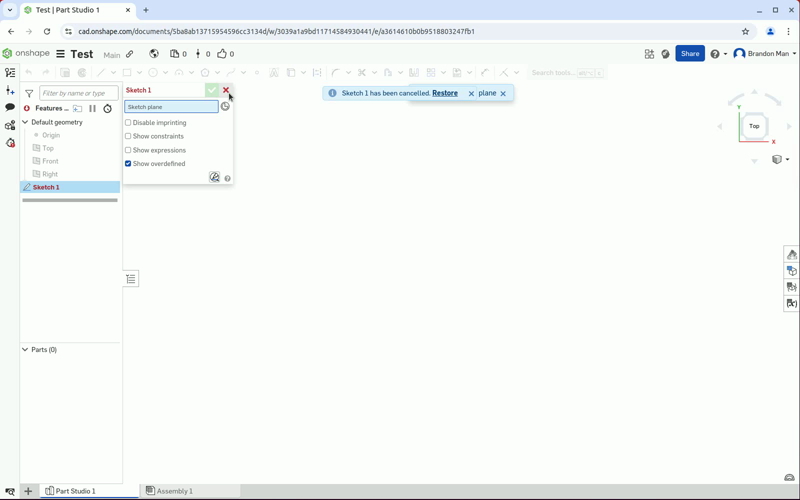
mouse_move(73, 150)
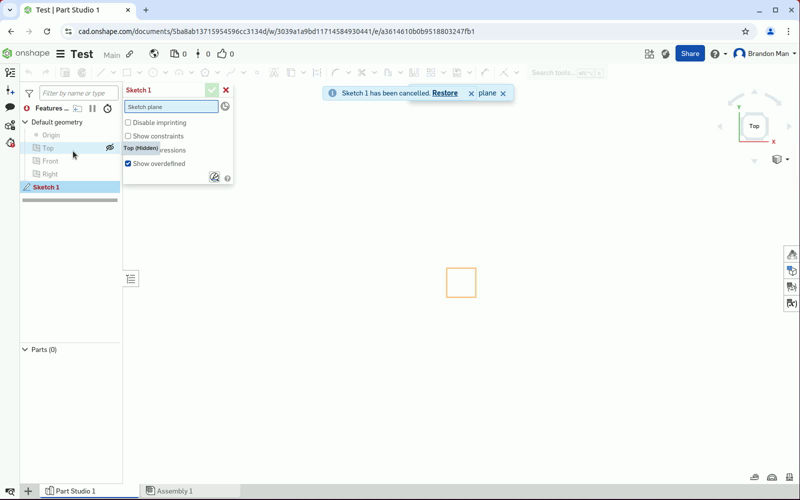
click(73, 150)
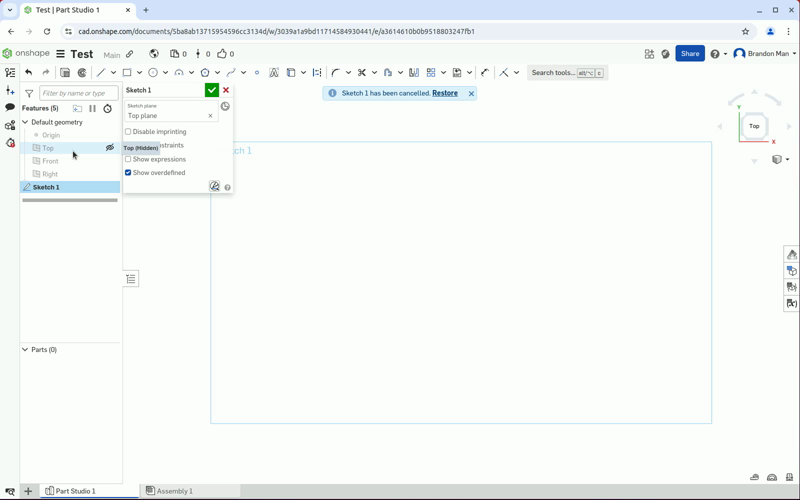
mouse_move(73, 352)
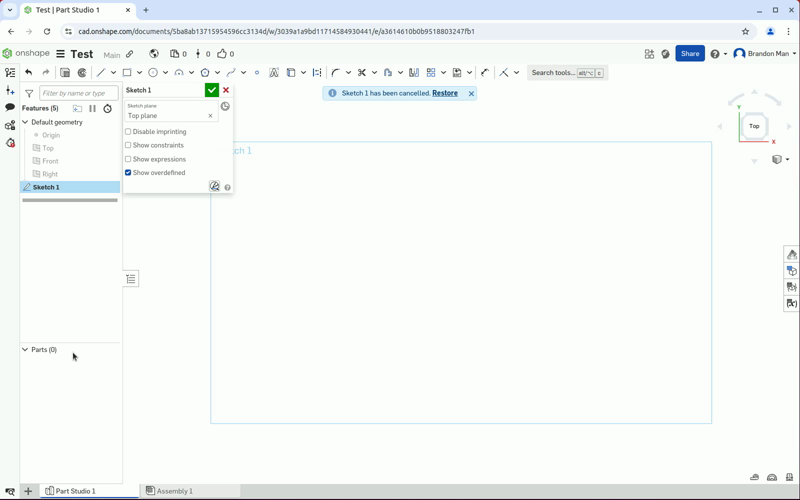
key(y)
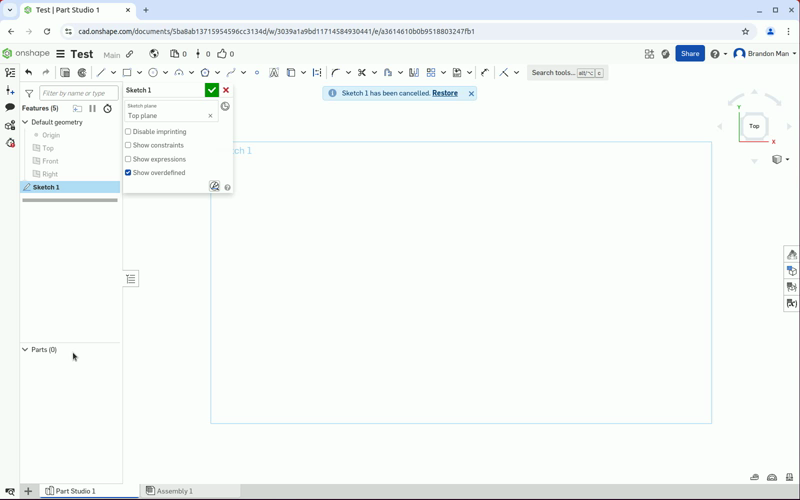
key(l)
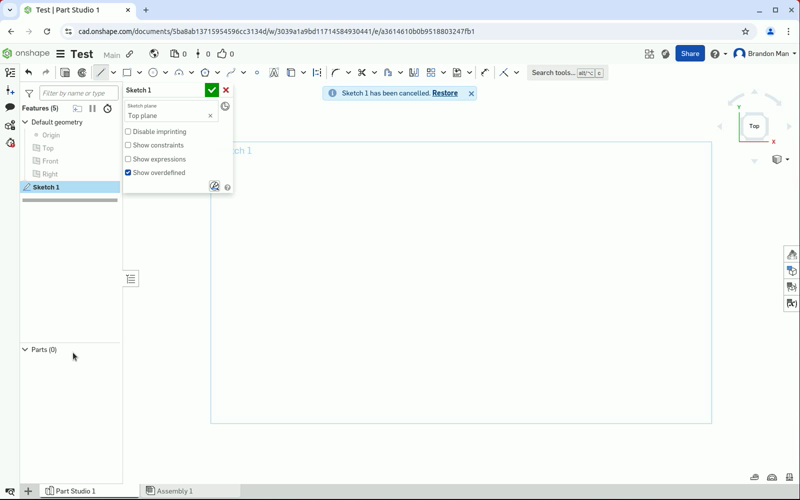
key_down(shift)
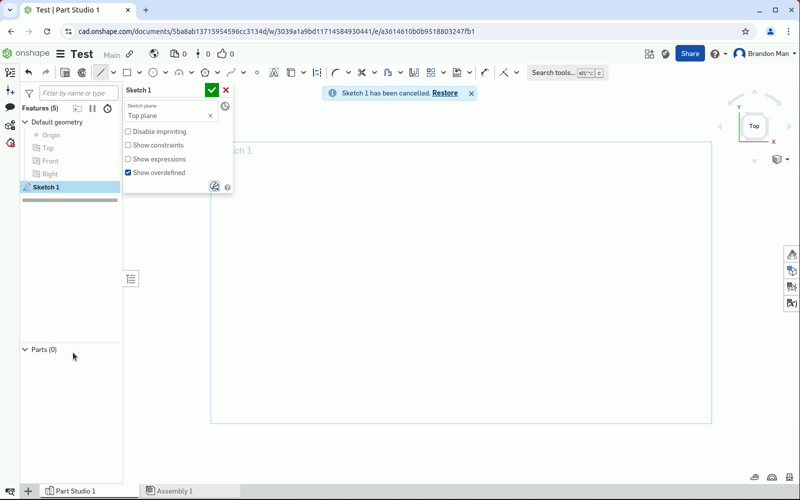
mouse_move(348, 282)
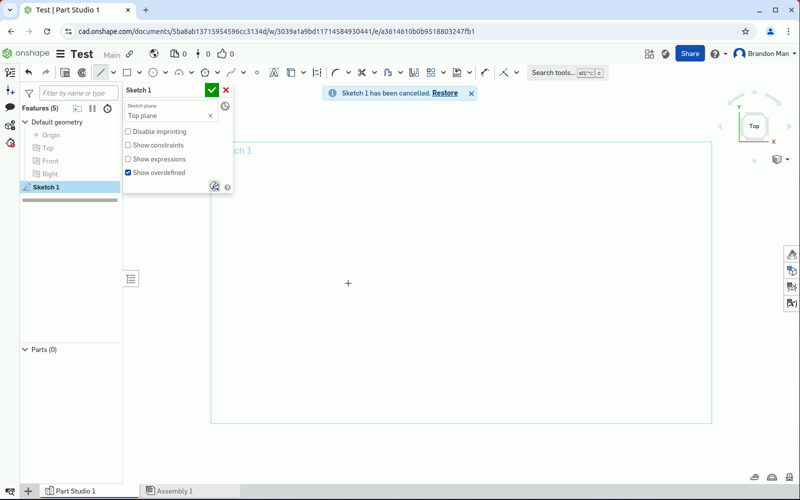
click(348, 282)
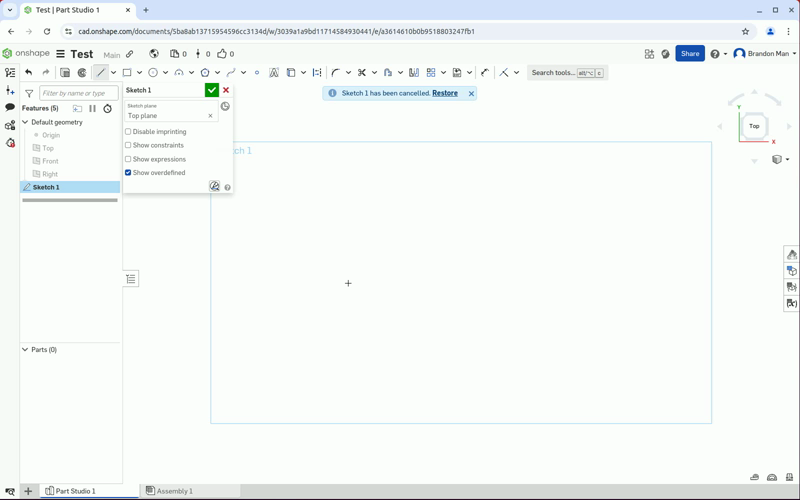
key_up(shift)
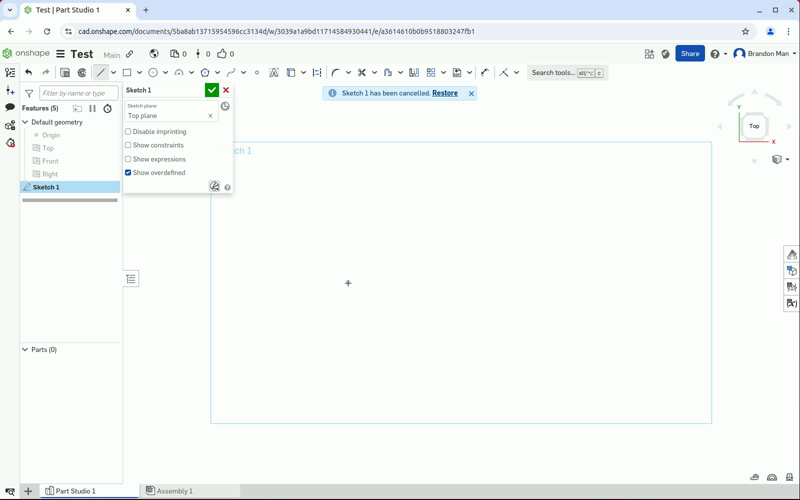
key_down(shift)
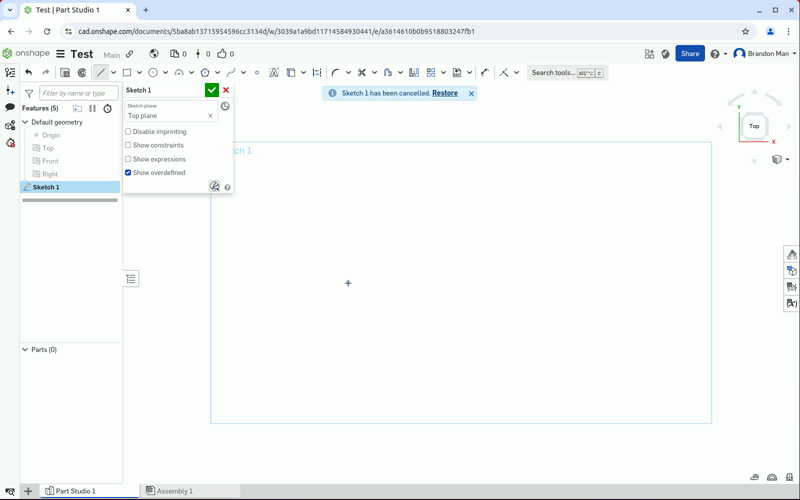
mouse_move(378, 282)
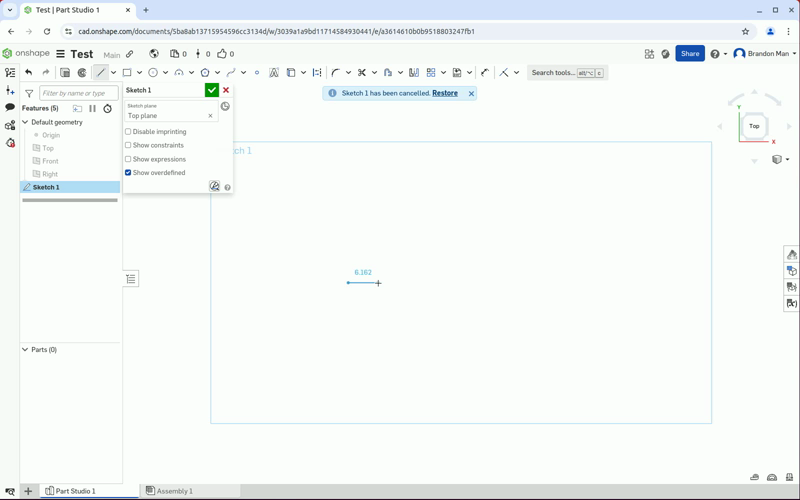
mouse_move(362, 282)
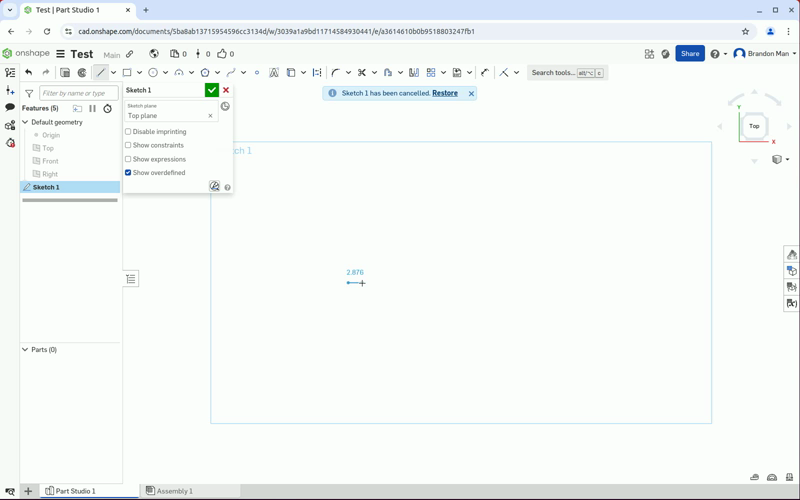
click(362, 282)
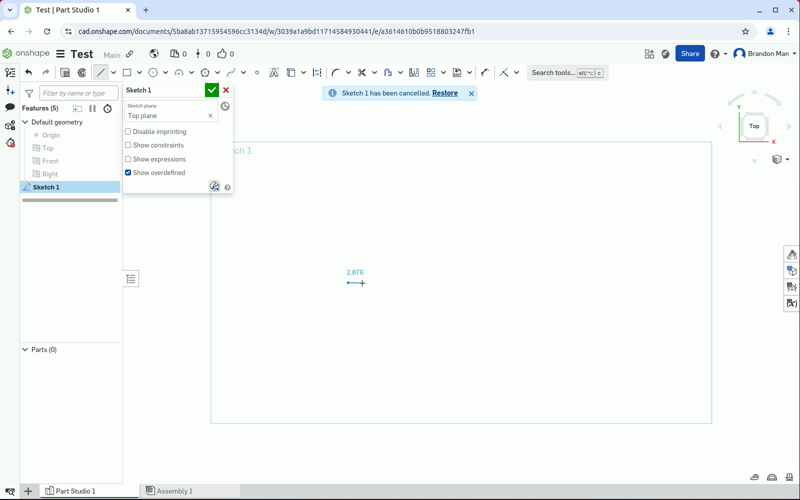
key_up(shift)
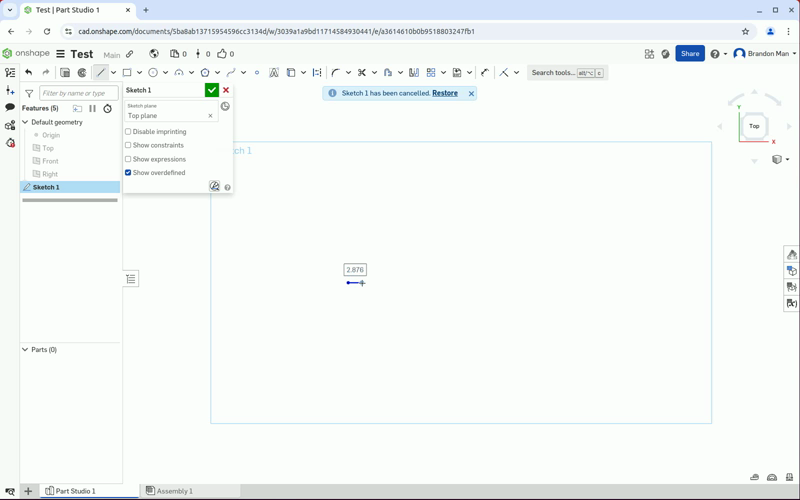
key(esc)
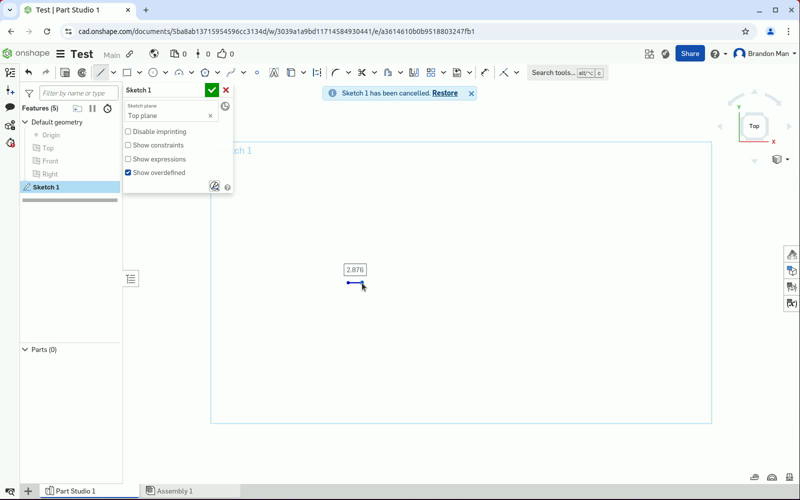
key(a)
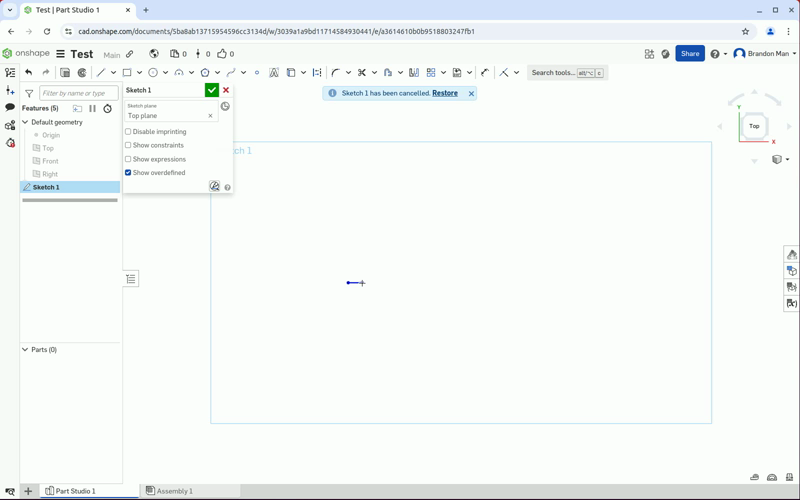
mouse_move(362, 282)
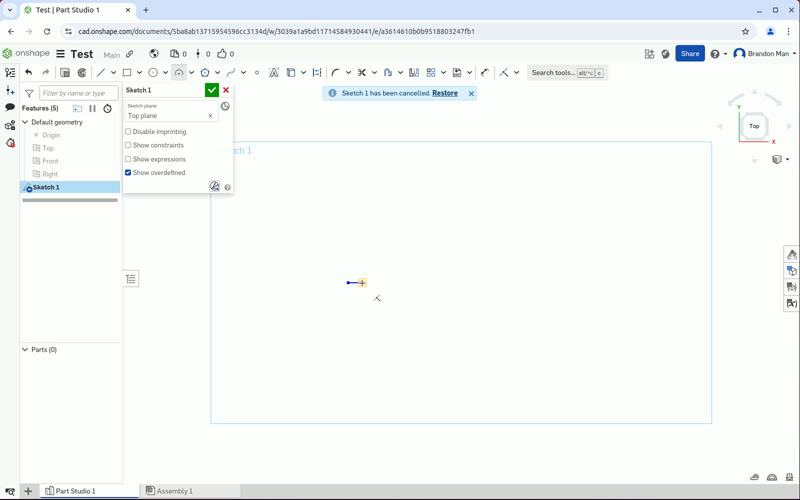
click(362, 282)
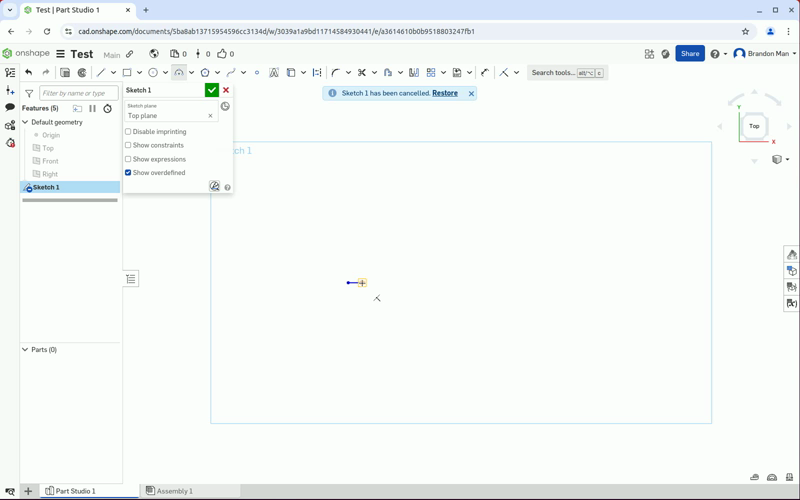
key_down(shift)
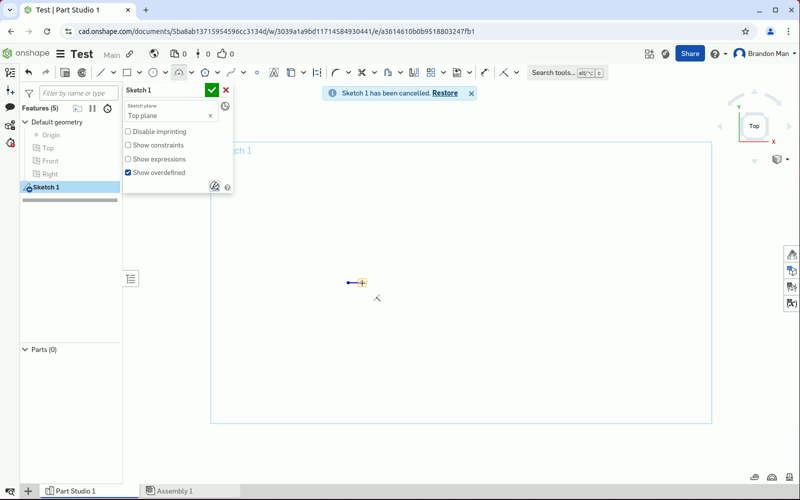
mouse_move(367, 290)
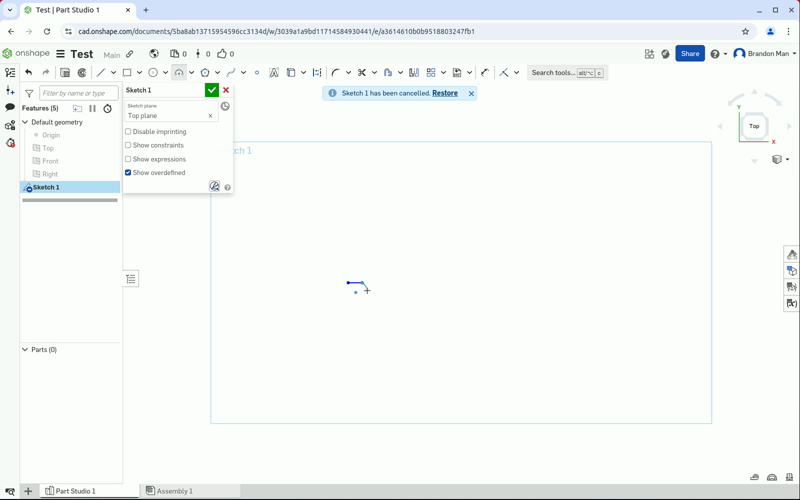
click(367, 290)
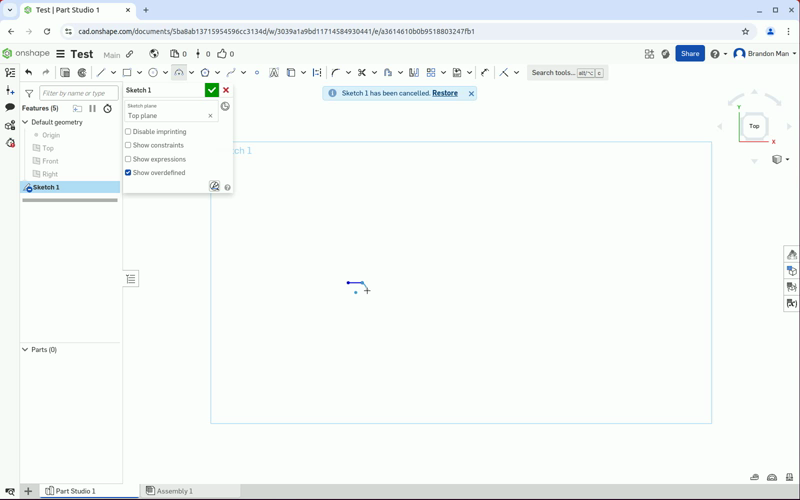
mouse_move(366, 285)
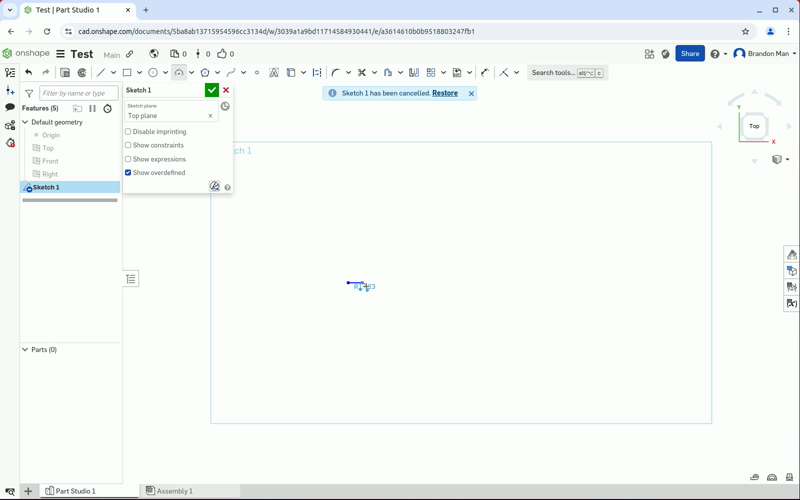
click(366, 285)
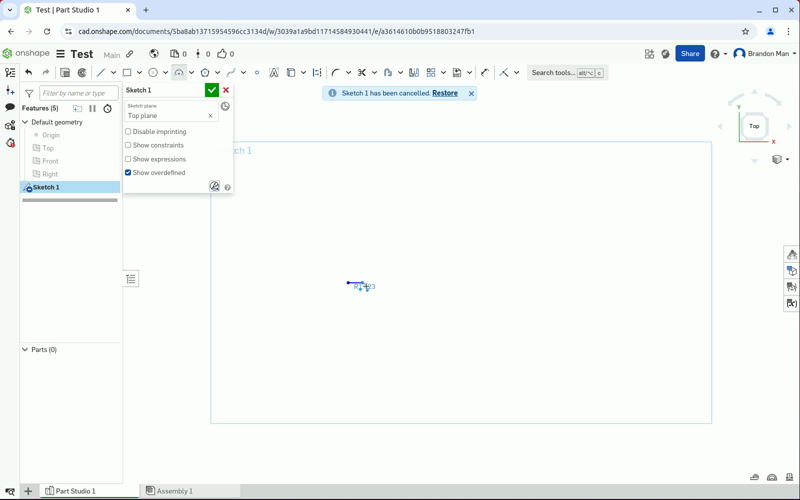
key_up(shift)
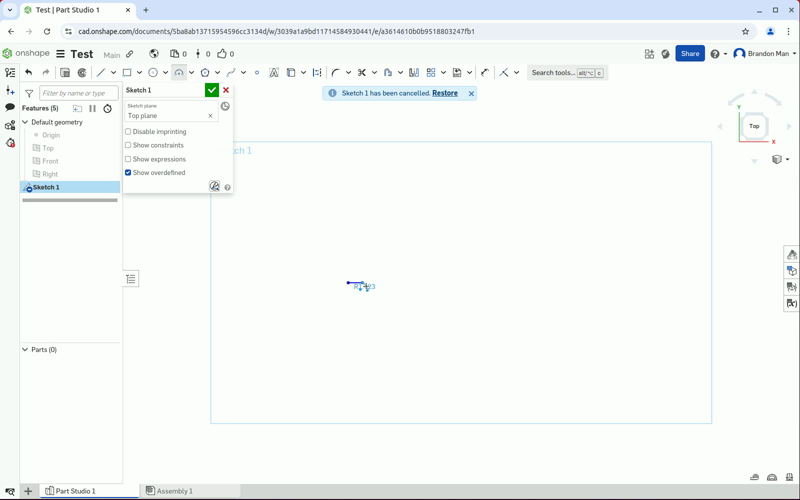
key(esc)
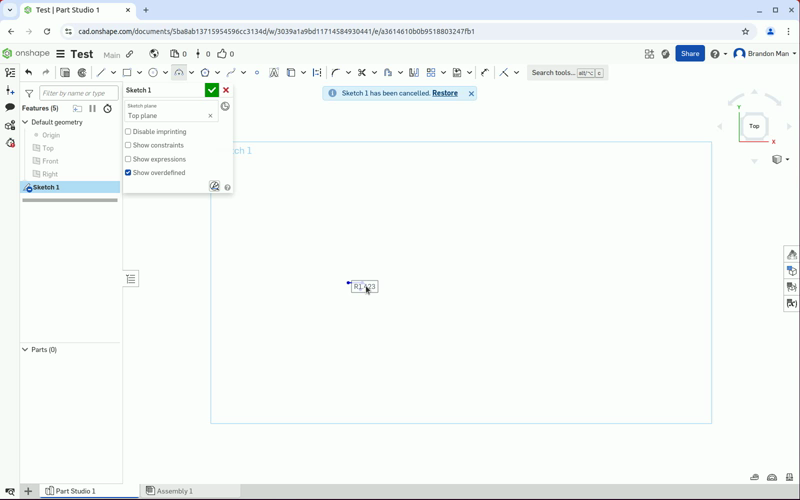
key(l)
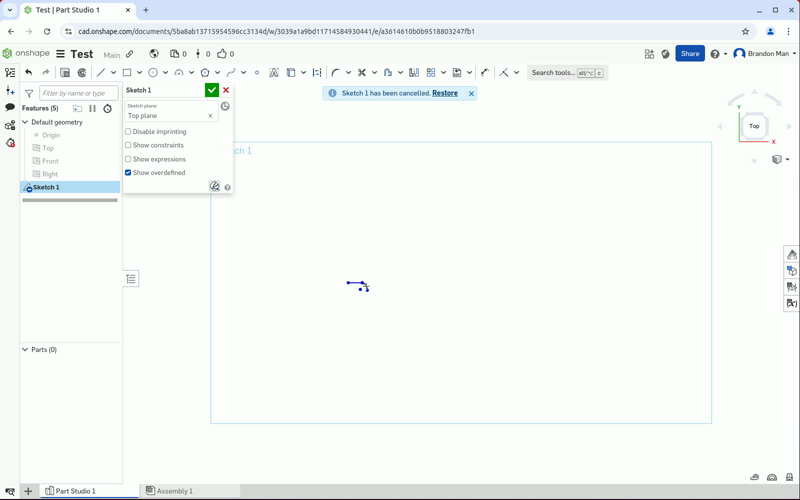
mouse_move(367, 290)
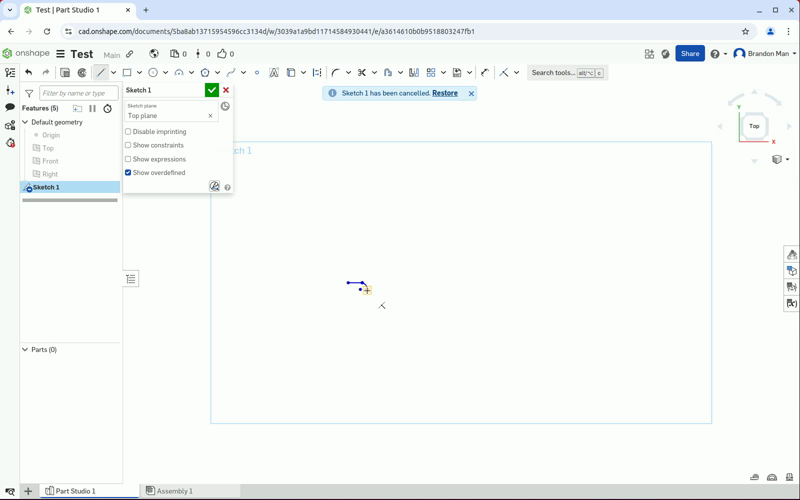
click(367, 290)
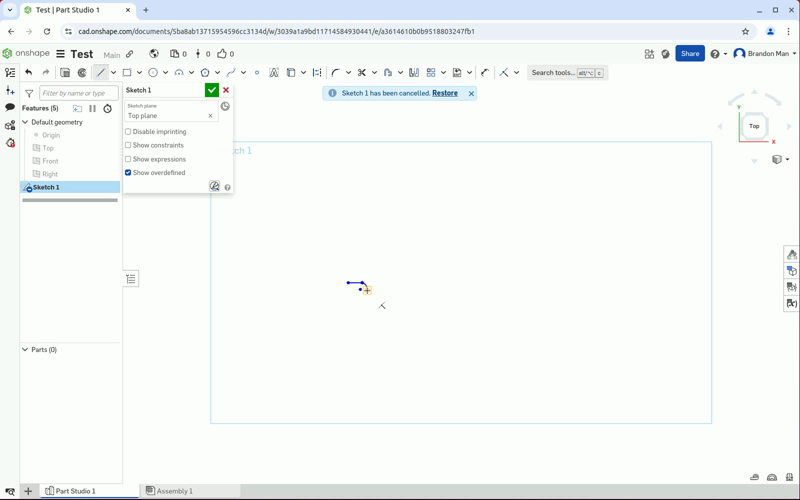
key_down(shift)
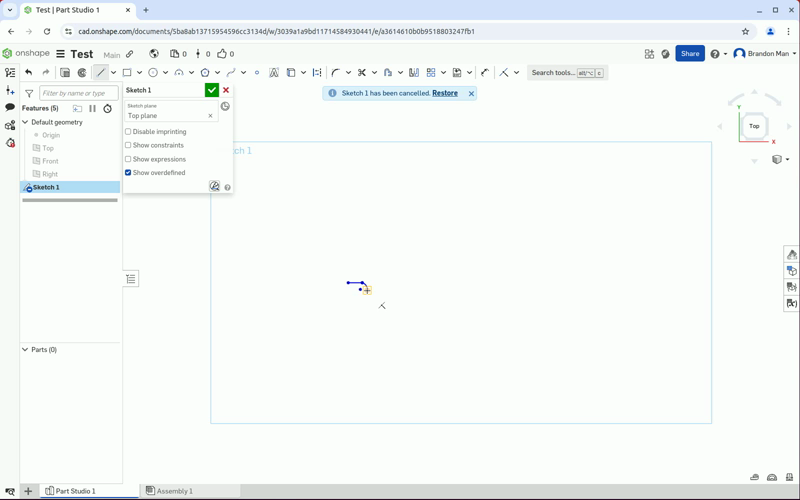
mouse_move(397, 290)
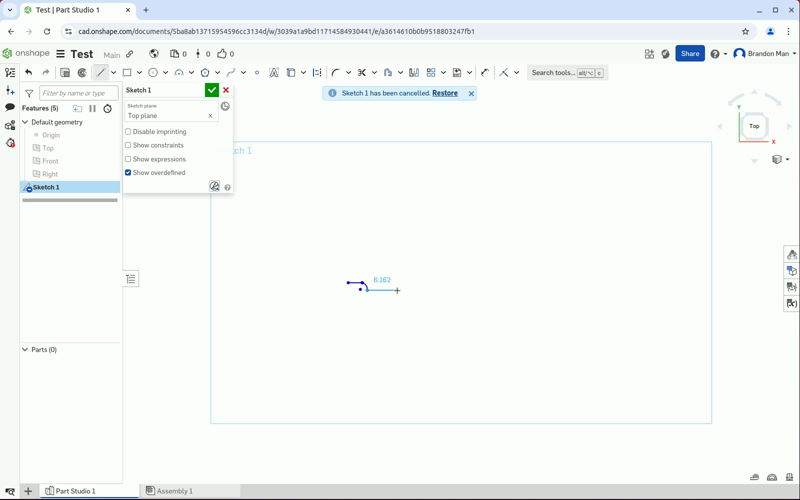
mouse_move(367, 315)
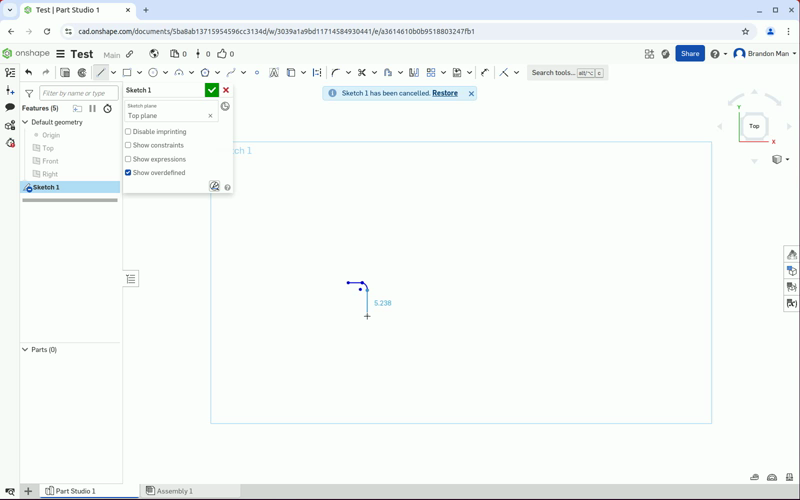
click(367, 315)
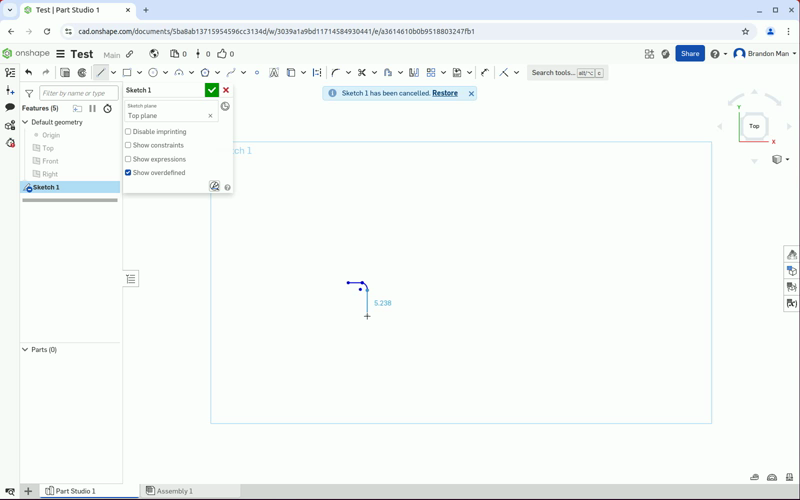
key_up(shift)
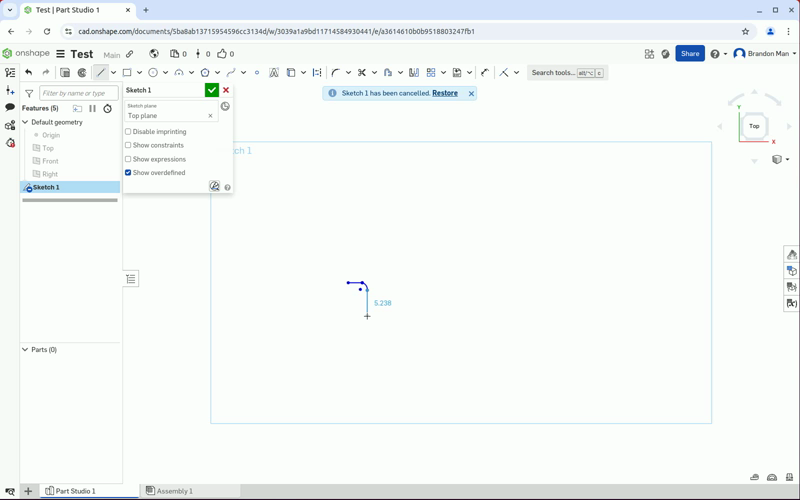
key_down(shift)
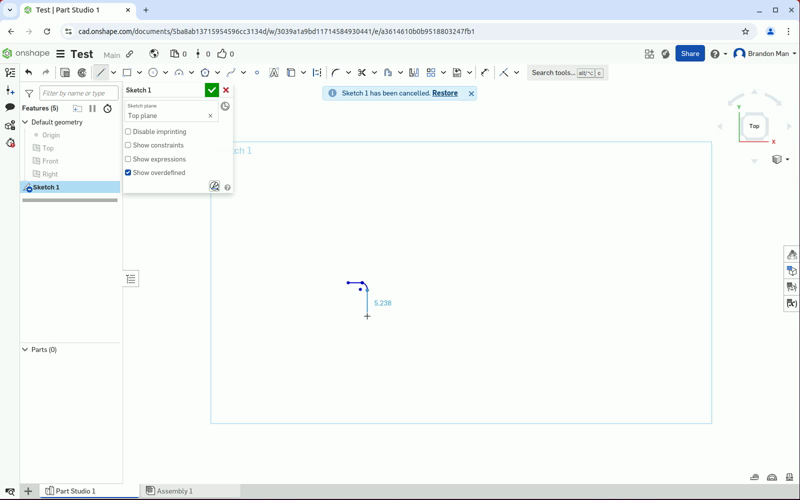
mouse_move(553, 315)
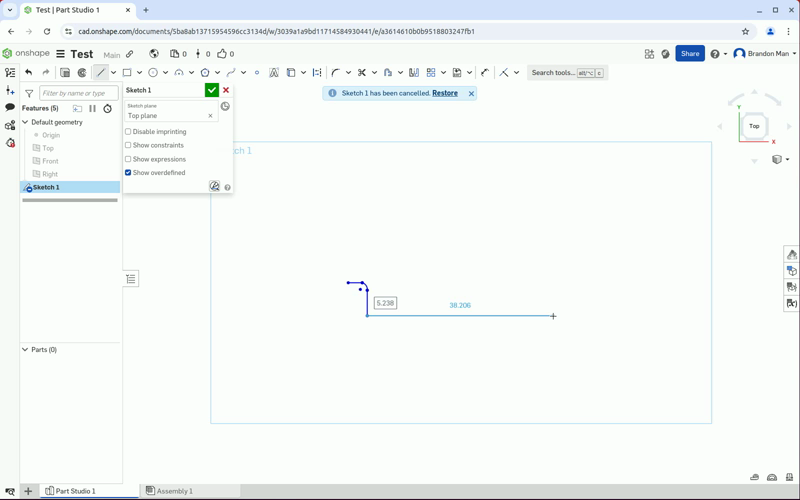
click(553, 315)
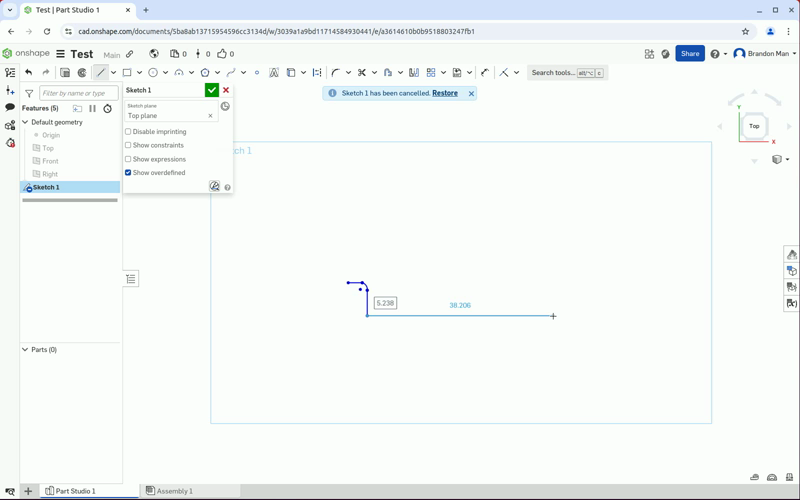
key_up(shift)
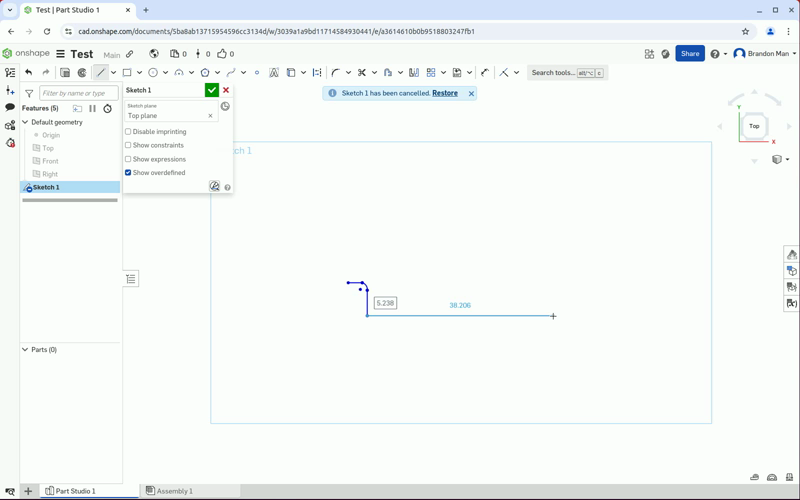
key_down(shift)
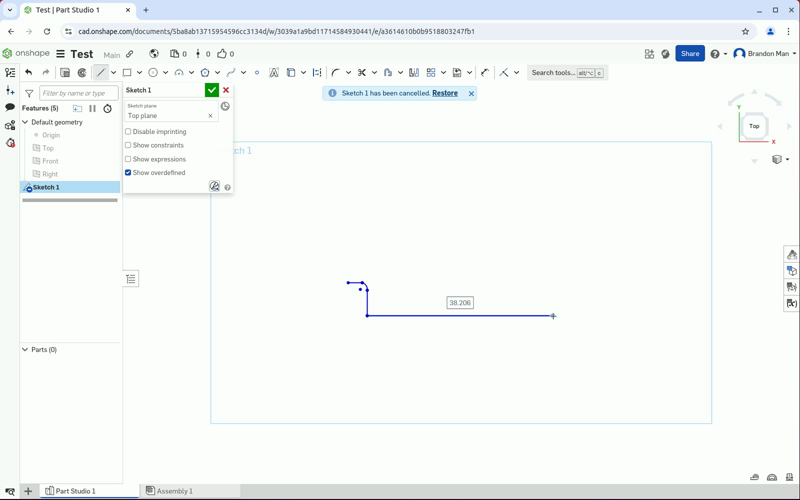
mouse_move(583, 315)
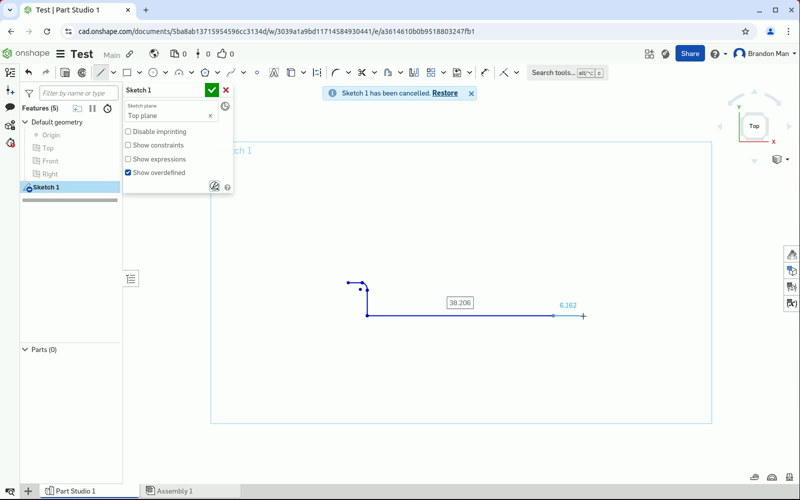
mouse_move(553, 290)
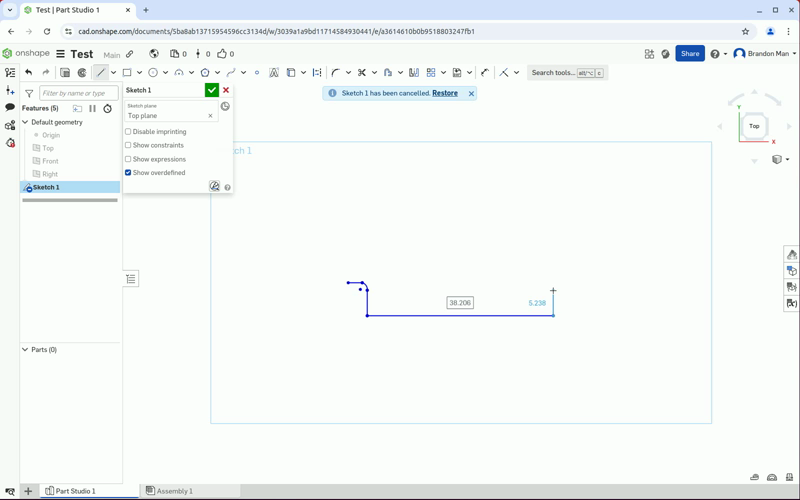
click(553, 290)
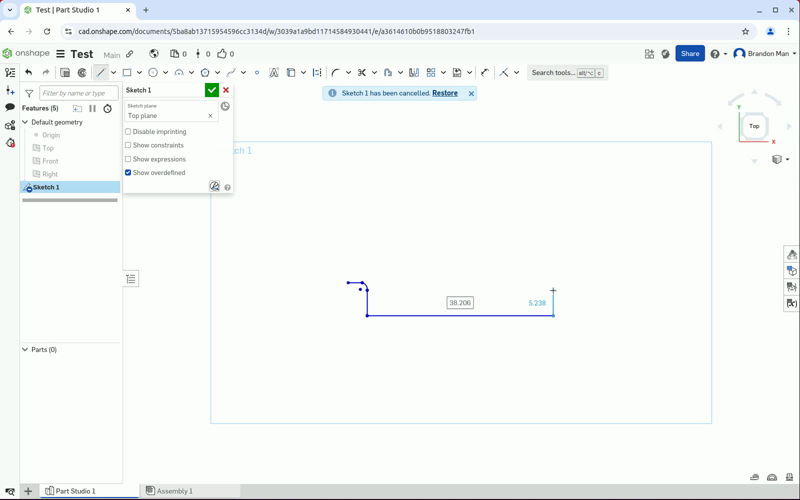
key_up(shift)
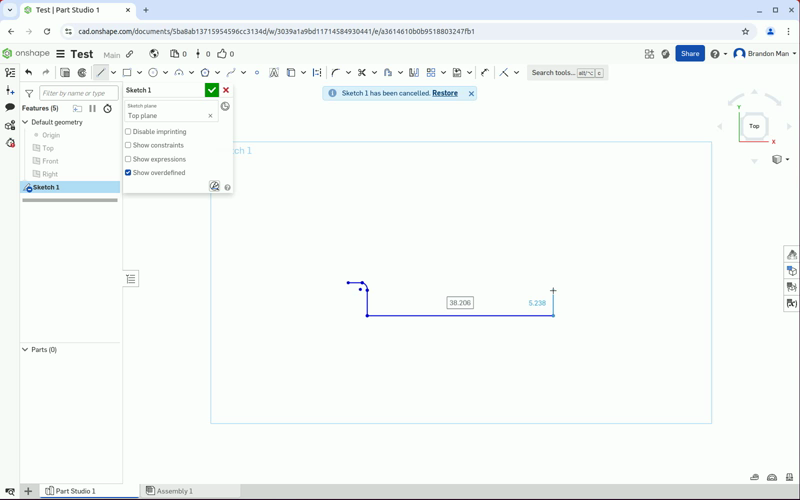
key(esc)
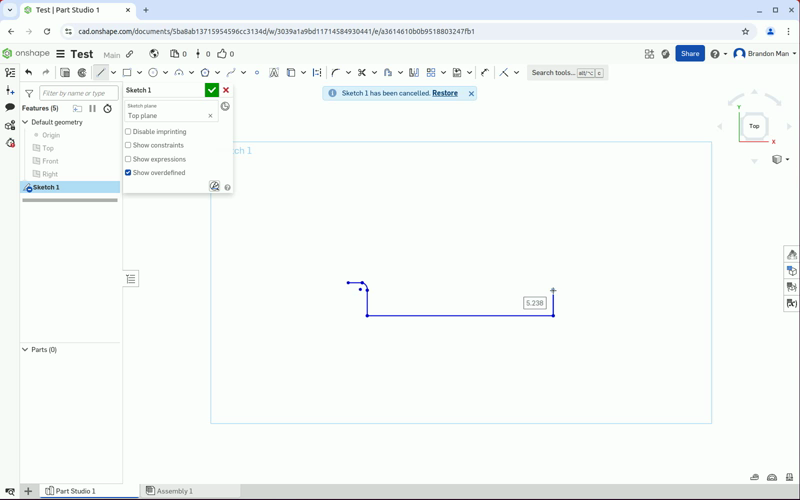
key(a)
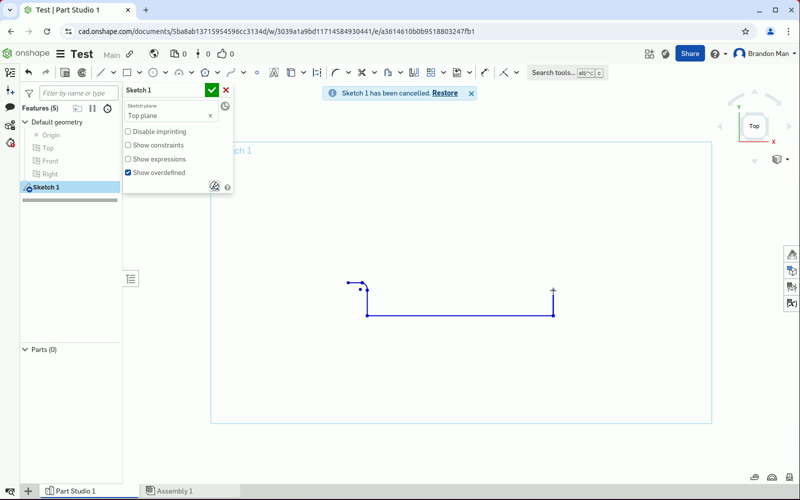
mouse_move(553, 290)
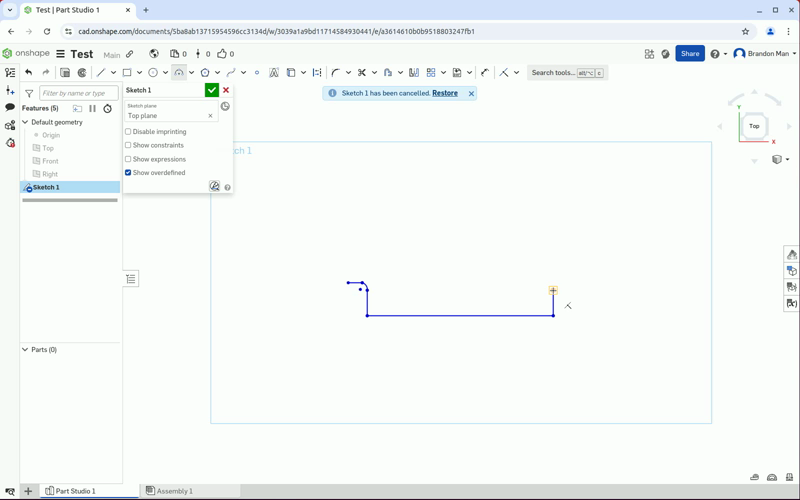
click(553, 290)
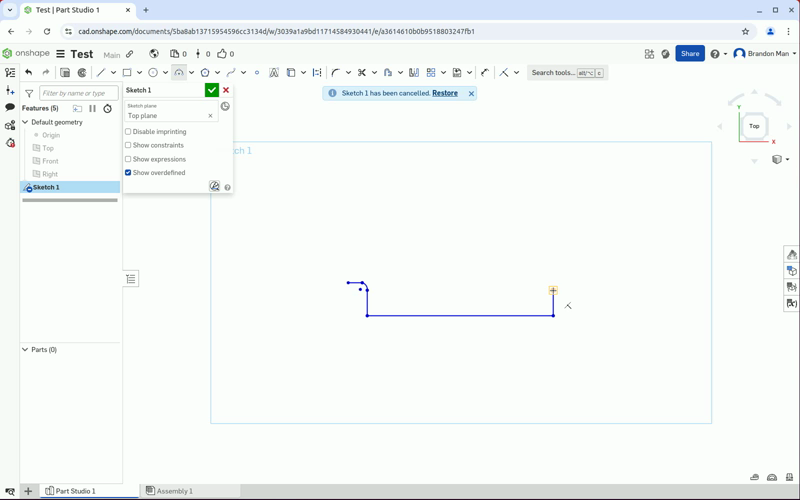
key_down(shift)
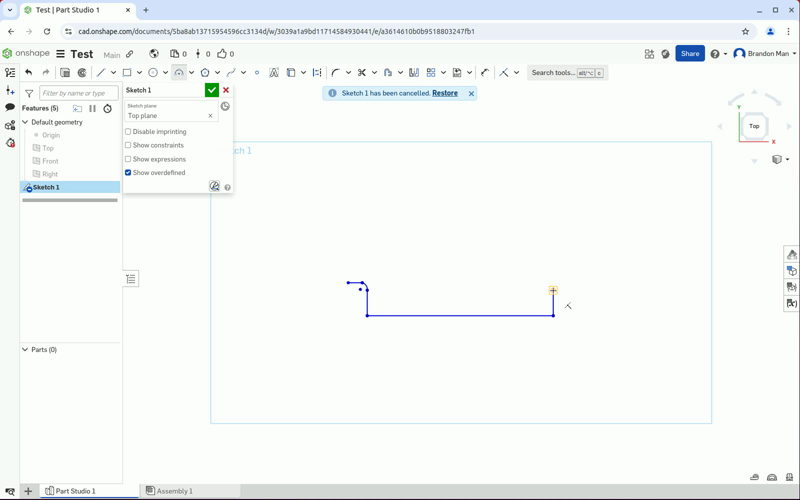
mouse_move(558, 282)
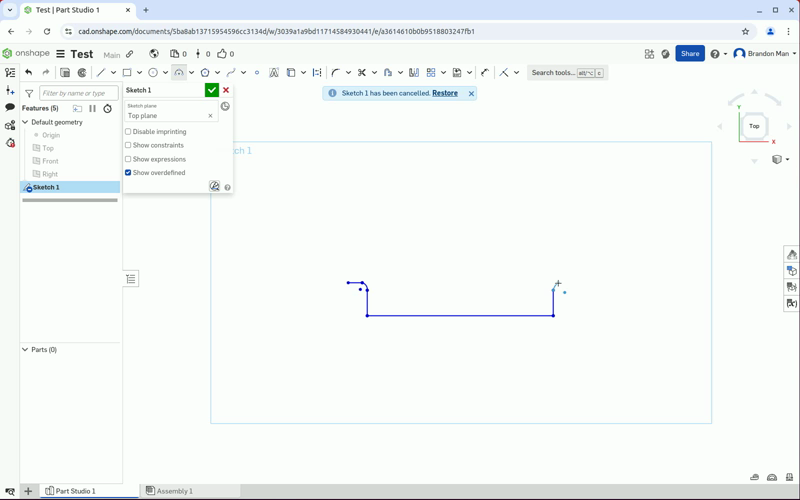
click(558, 282)
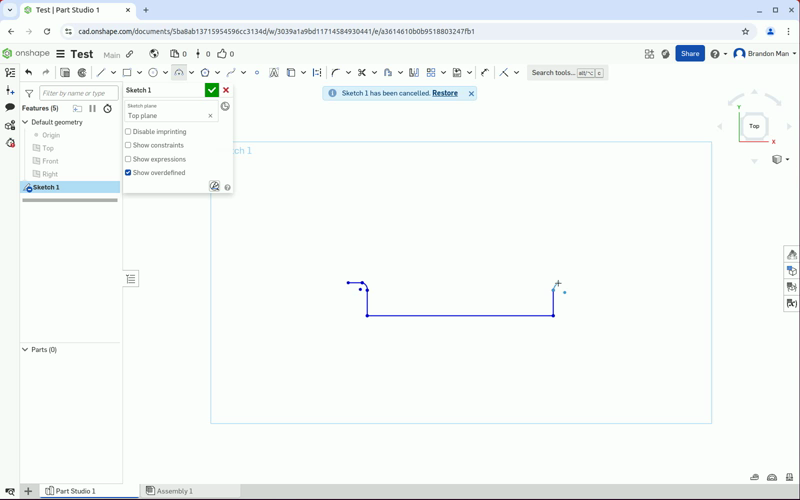
mouse_move(554, 285)
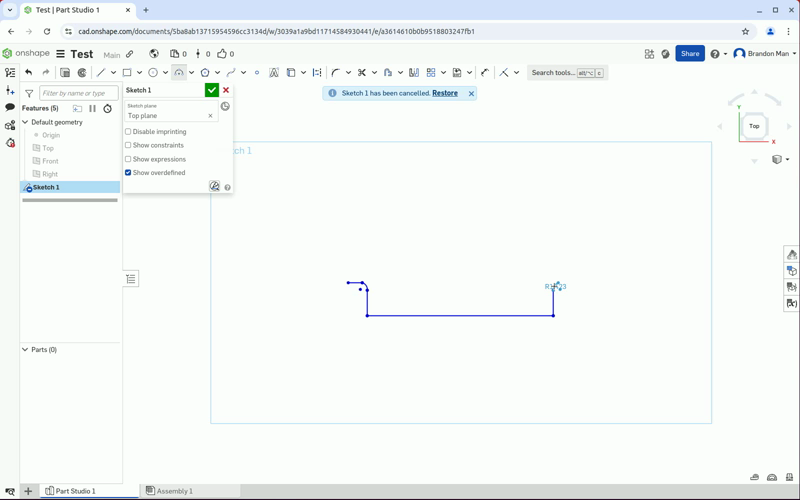
click(554, 285)
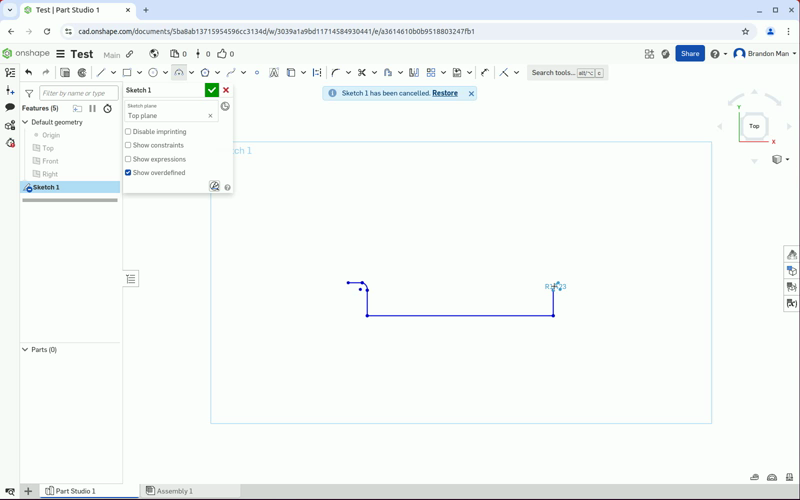
key_up(shift)
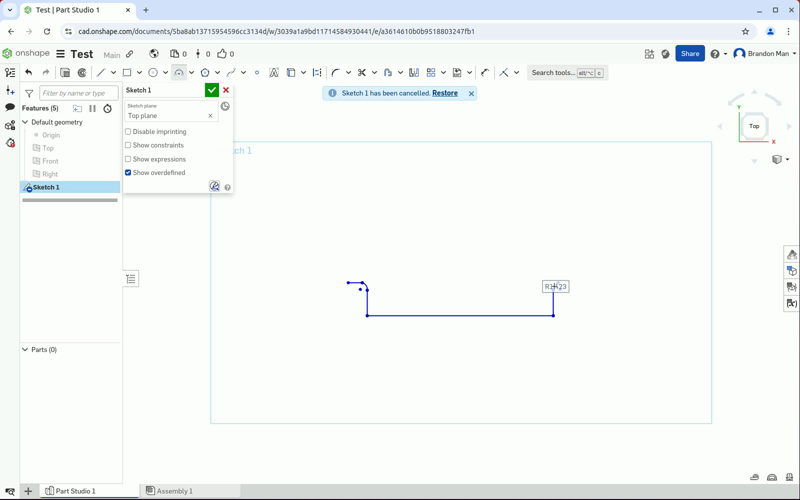
key(esc)
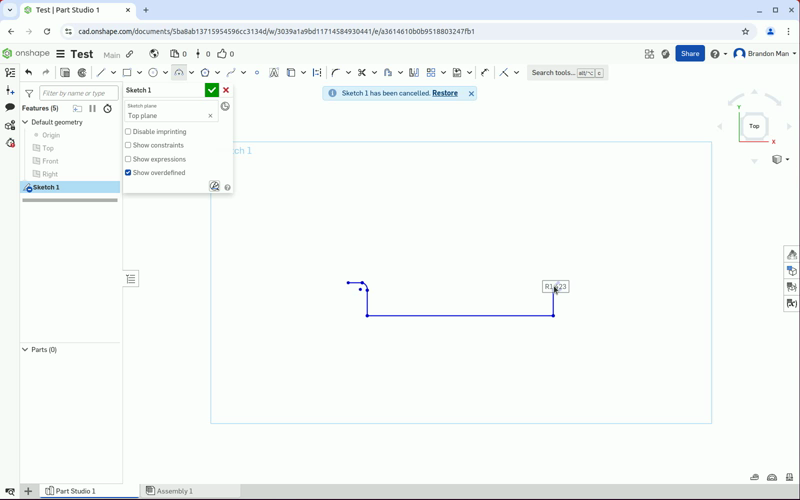
key(l)
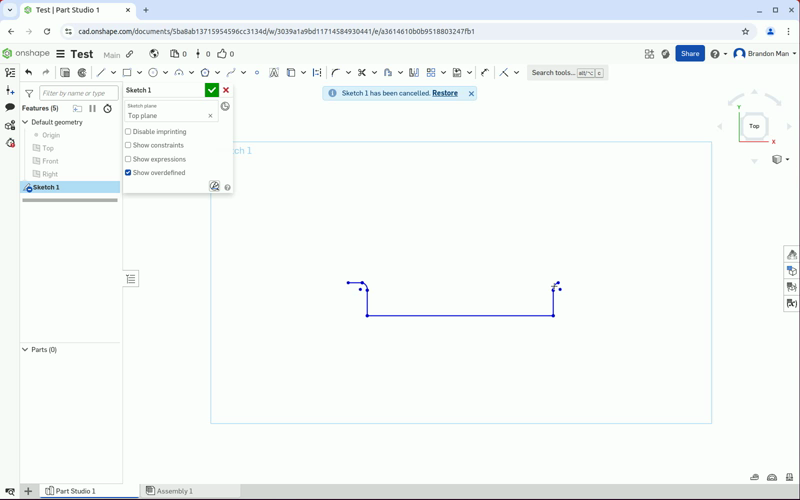
mouse_move(558, 282)
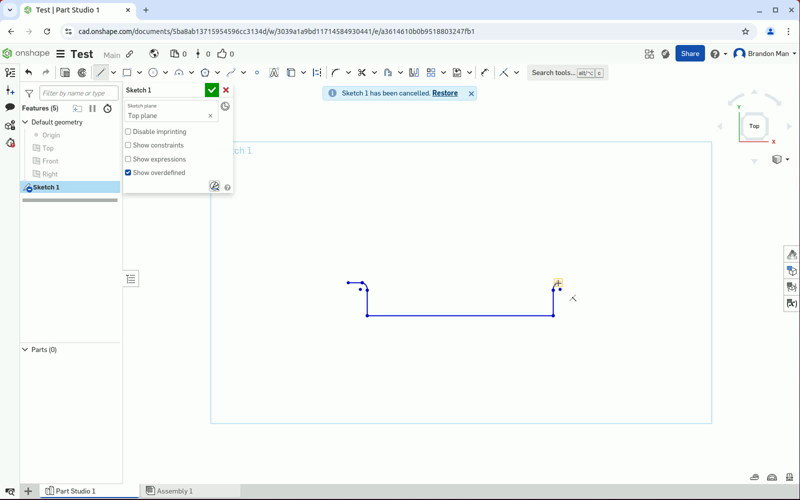
click(558, 282)
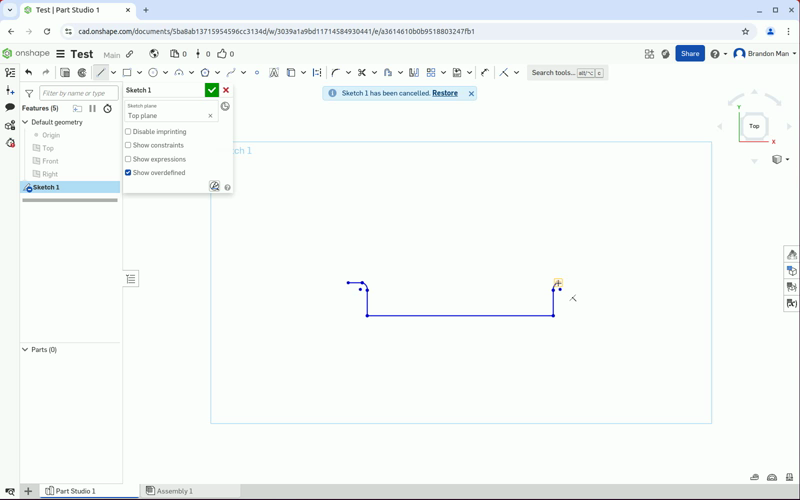
key_down(shift)
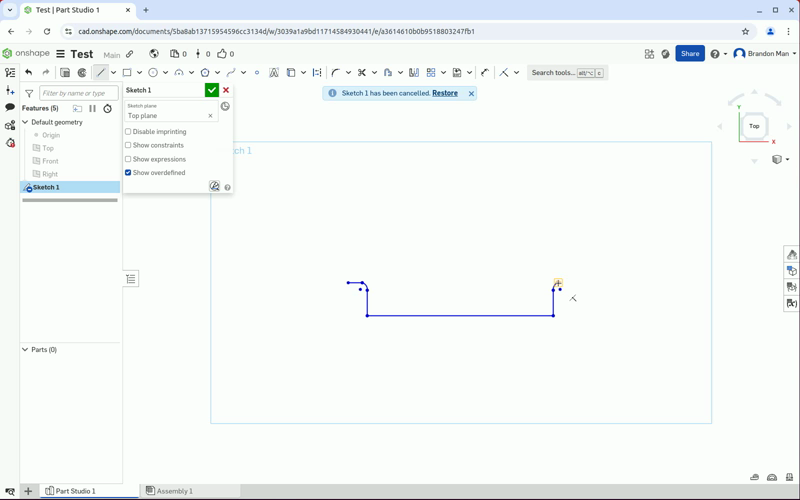
mouse_move(588, 282)
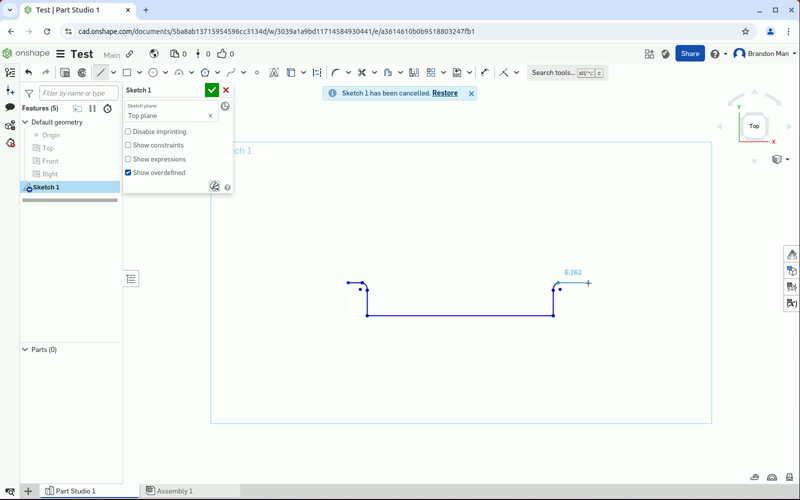
mouse_move(572, 282)
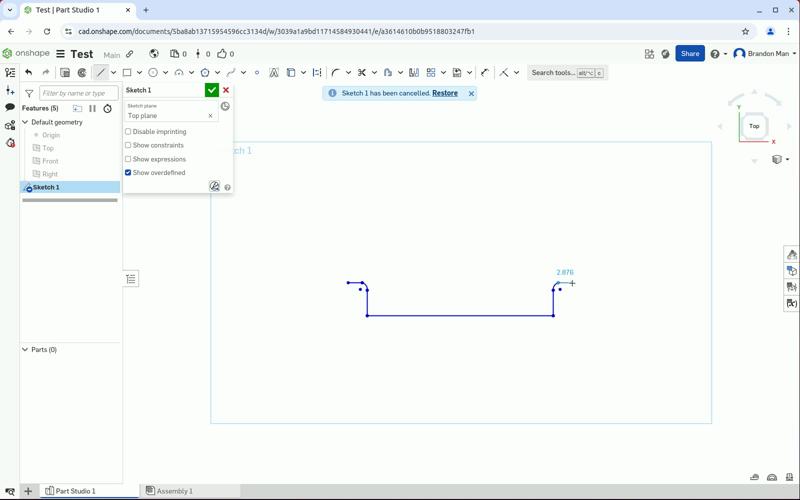
click(572, 282)
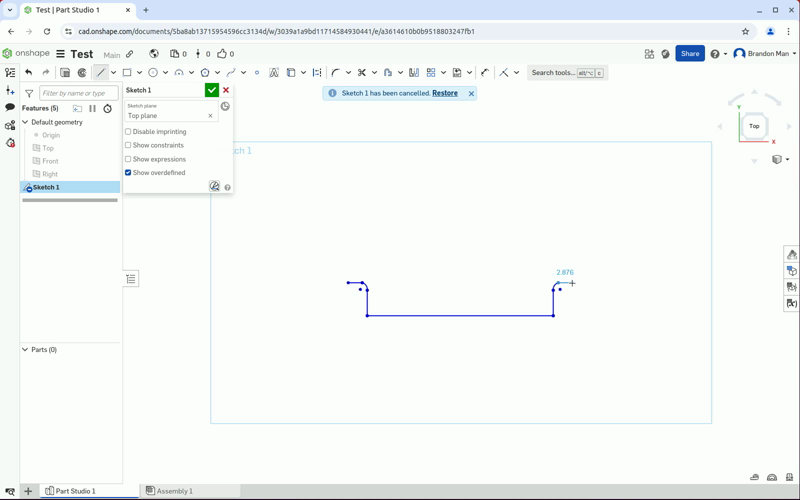
key_up(shift)
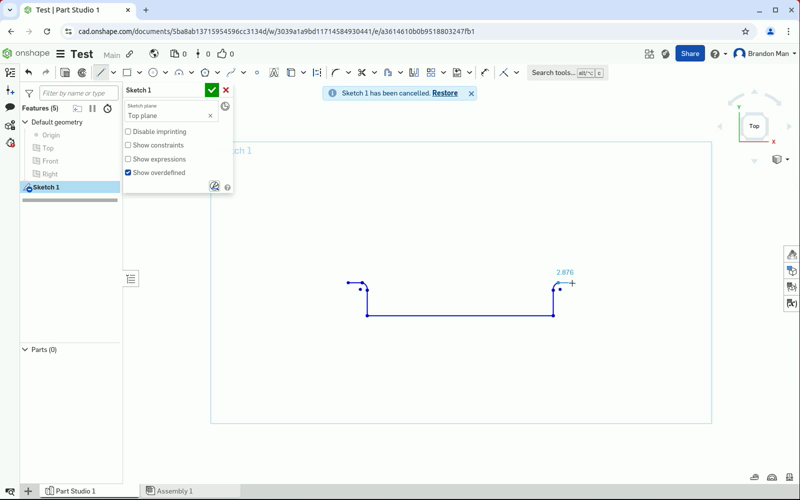
key_down(shift)
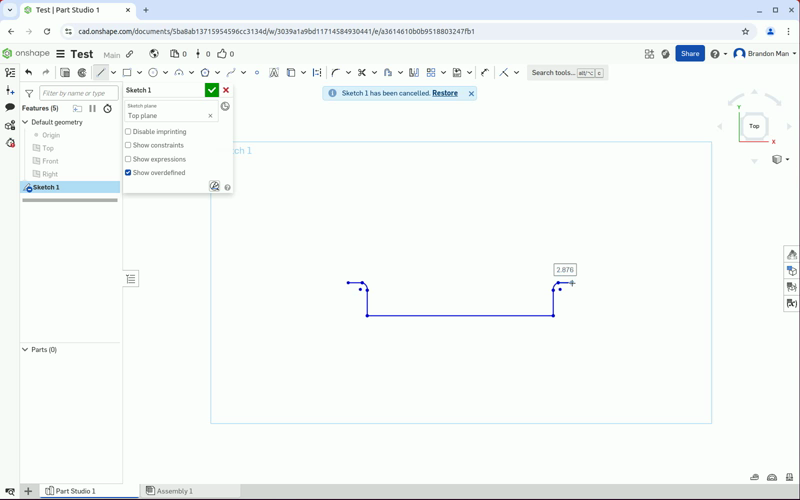
mouse_move(589, 282)
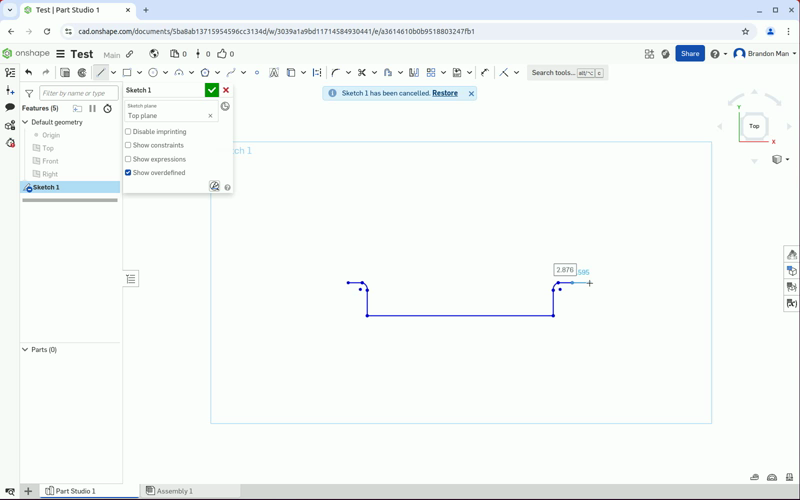
mouse_move(572, 252)
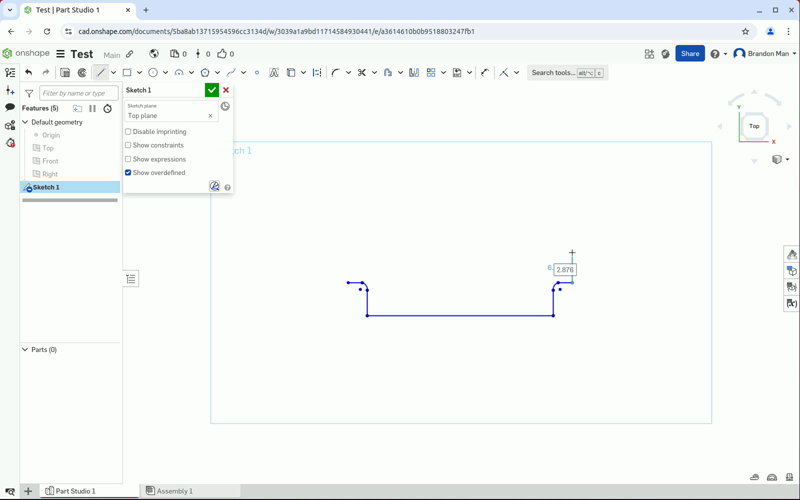
click(572, 252)
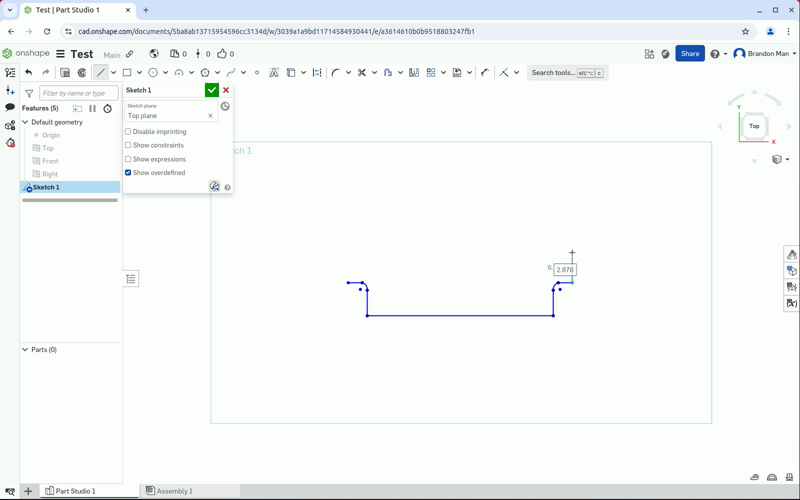
key_up(shift)
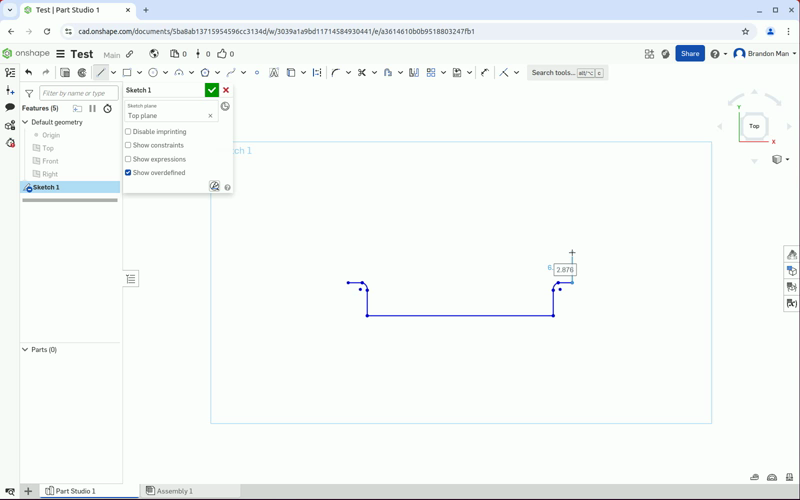
key_down(shift)
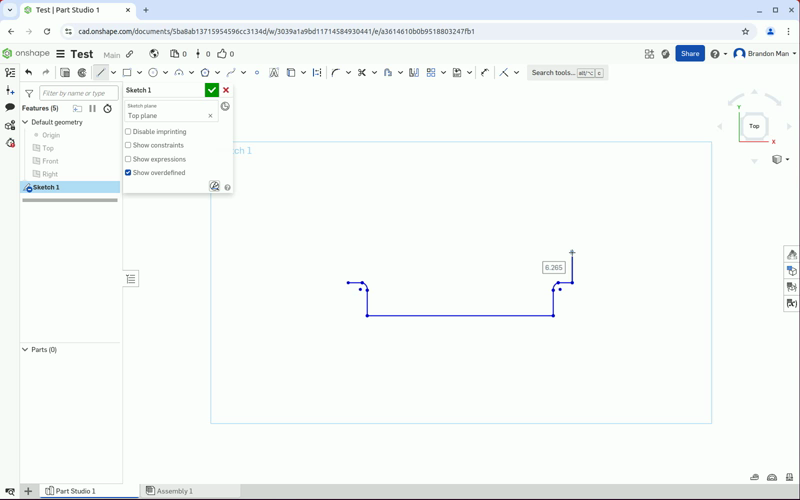
mouse_move(589, 252)
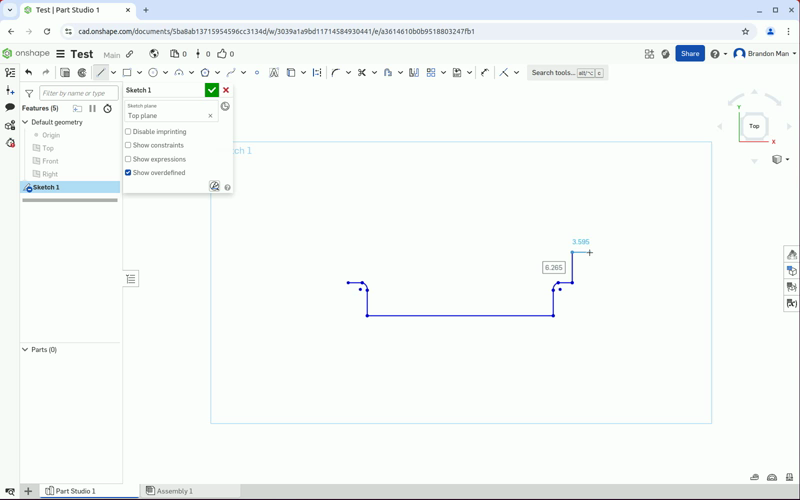
mouse_move(560, 249)
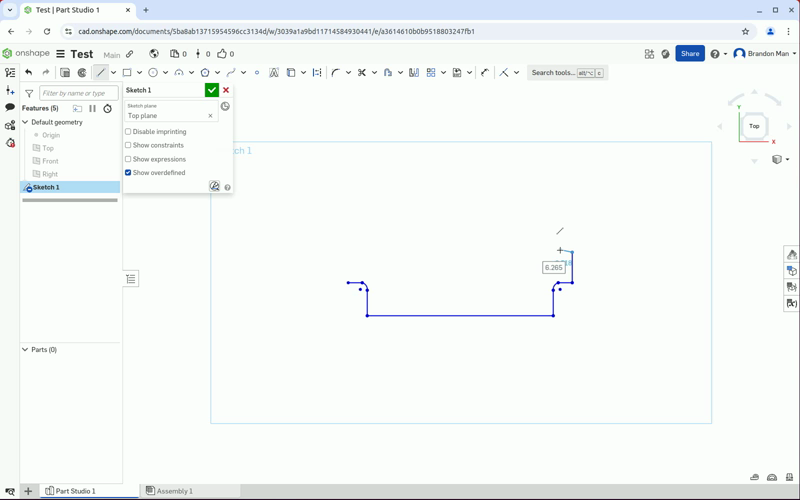
click(560, 249)
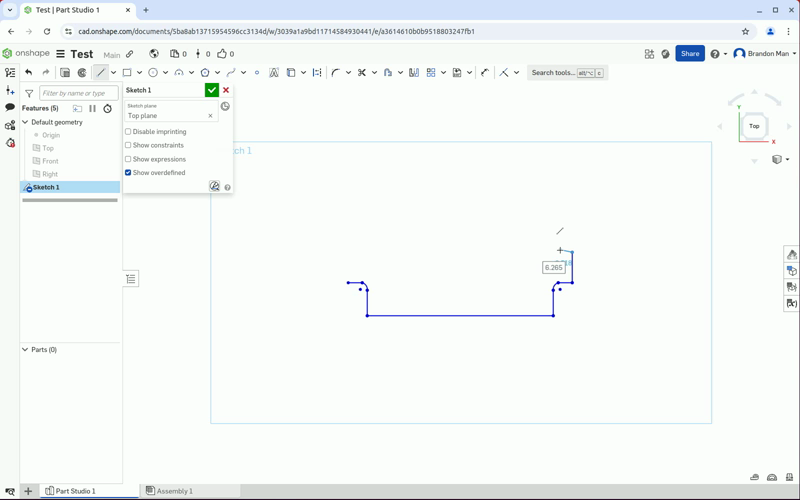
key_up(shift)
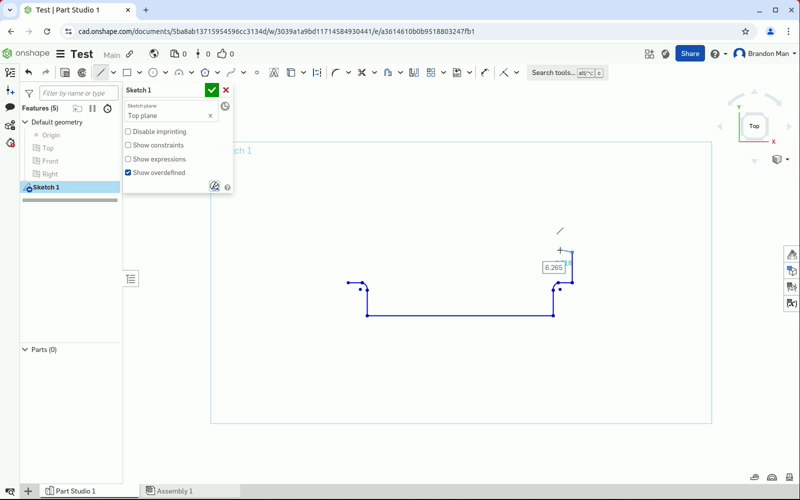
key_down(shift)
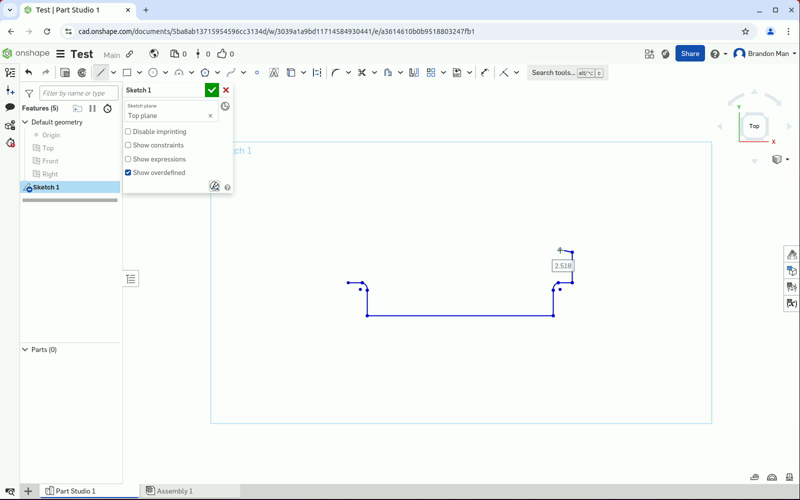
mouse_move(359, 249)
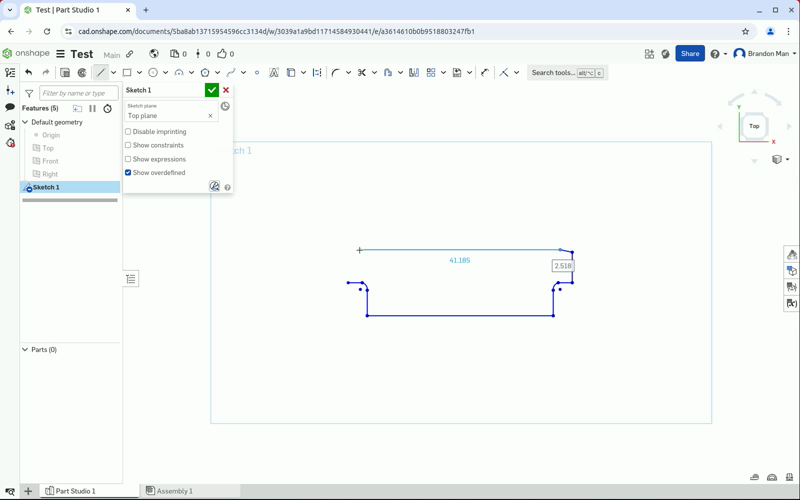
click(359, 249)
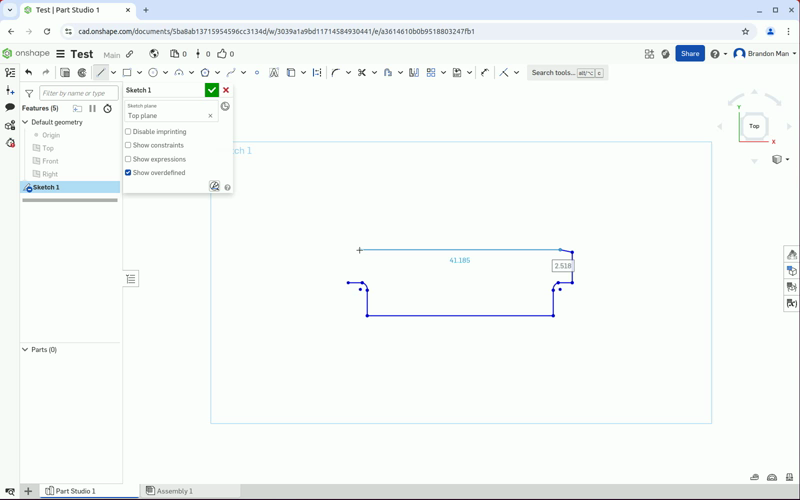
key_up(shift)
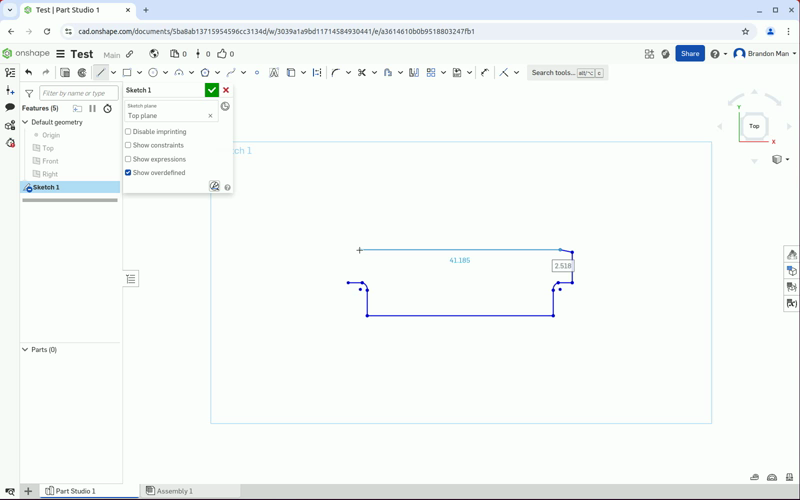
key_down(shift)
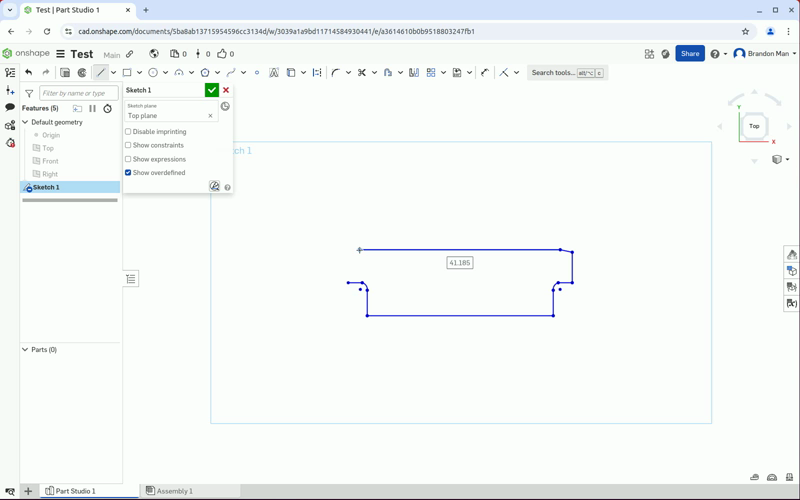
mouse_move(389, 249)
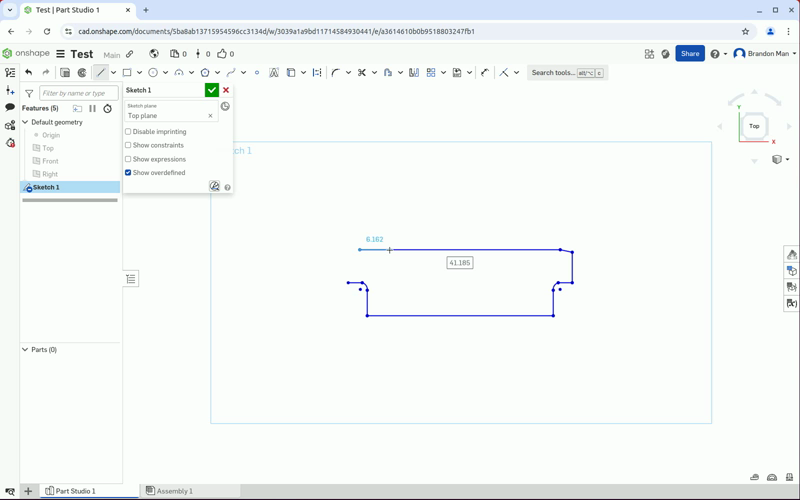
mouse_move(348, 252)
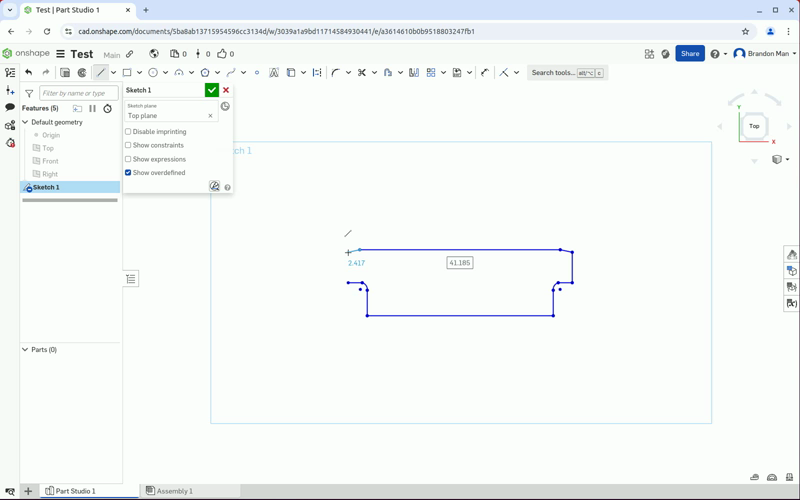
click(348, 252)
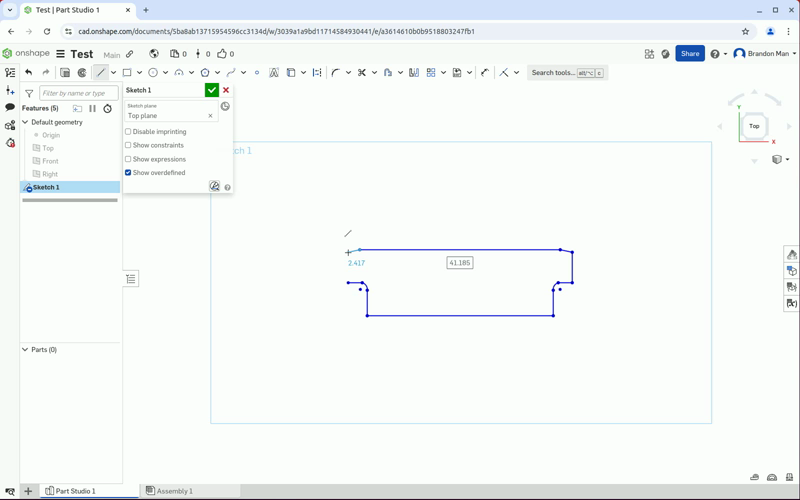
key_up(shift)
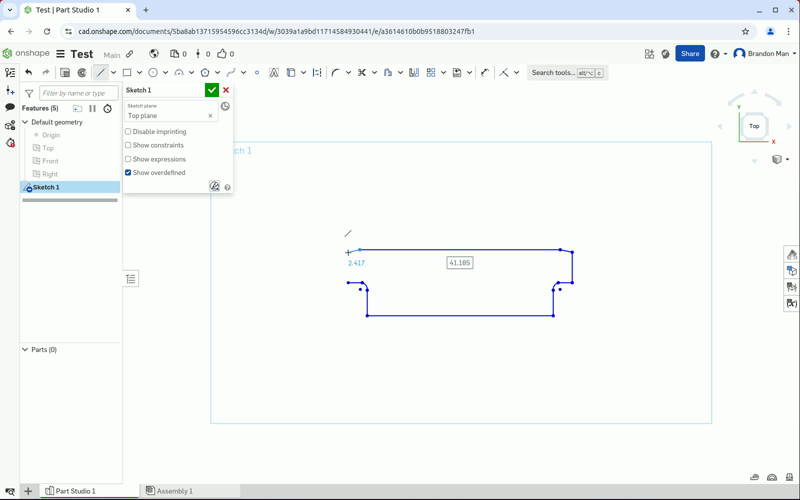
mouse_move(378, 252)
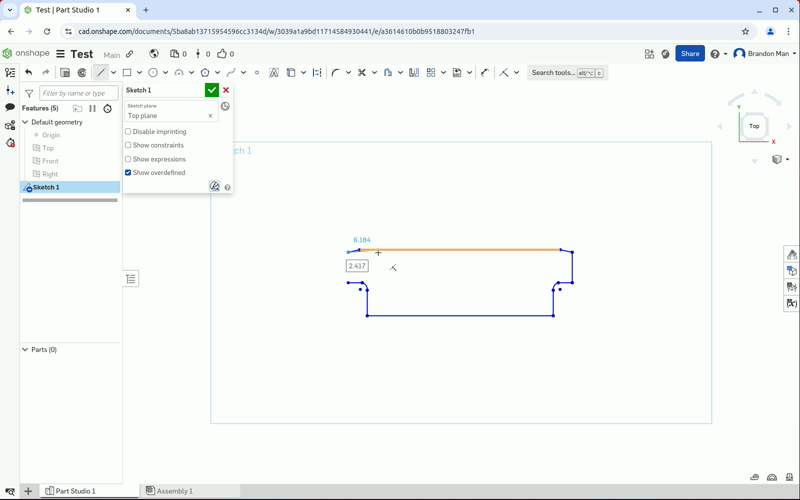
key_down(shift)
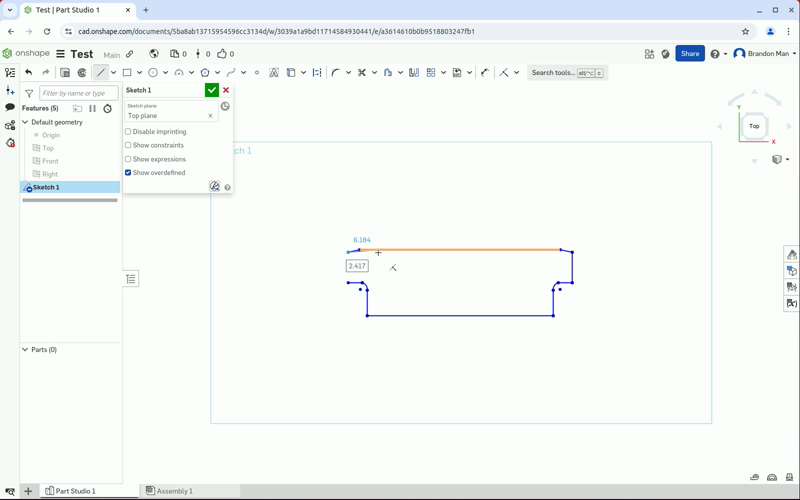
mouse_move(348, 282)
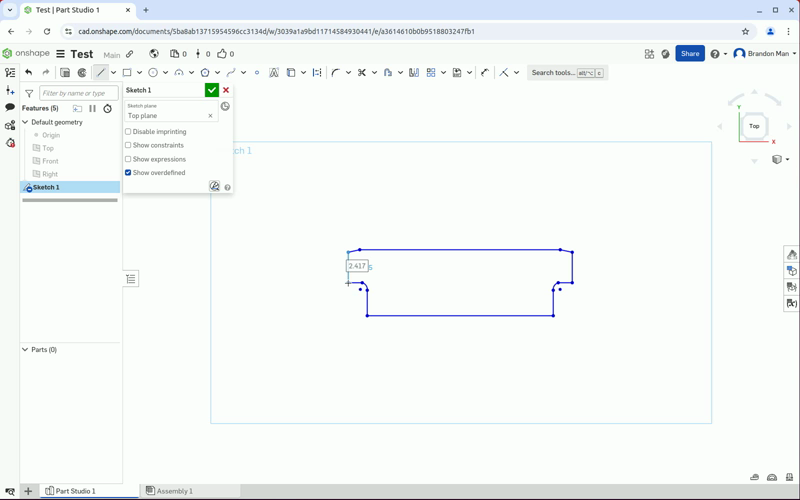
key_up(shift)
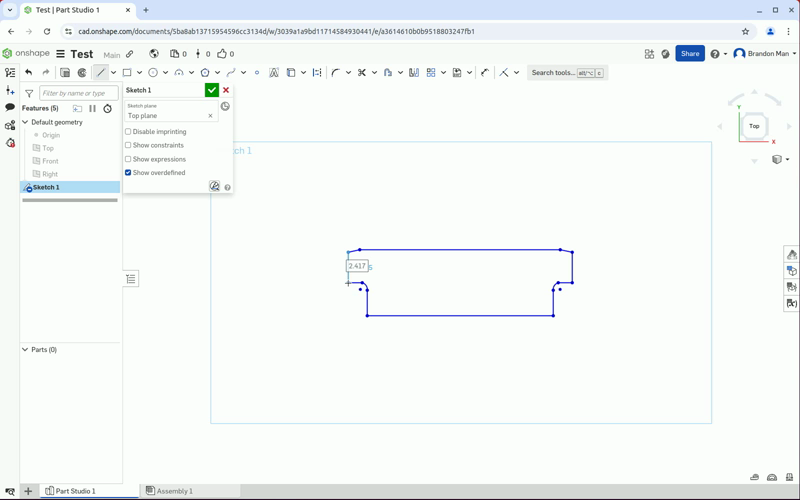
click(348, 282)
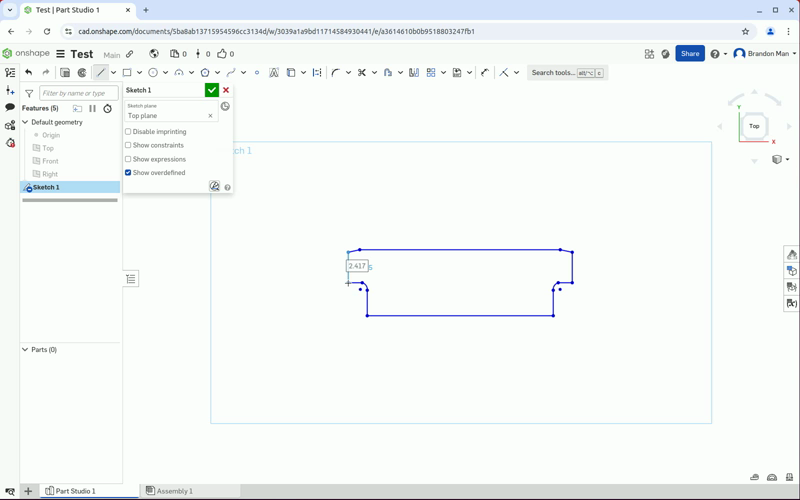
key(esc)
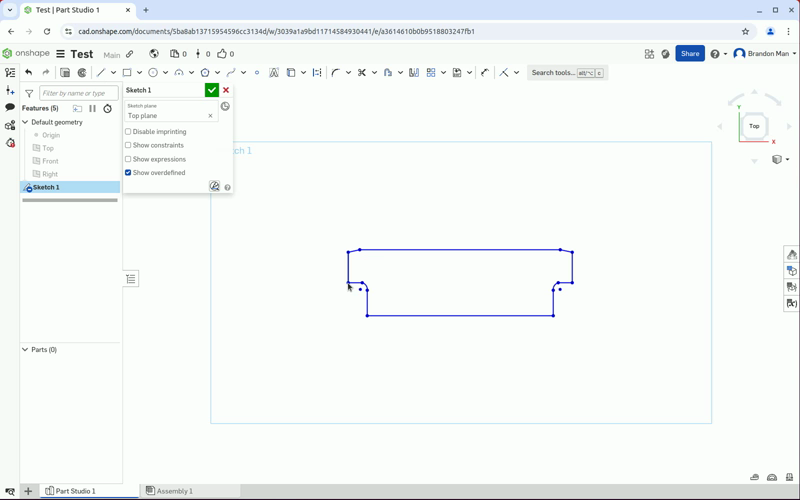
mouse_move(470, 276)
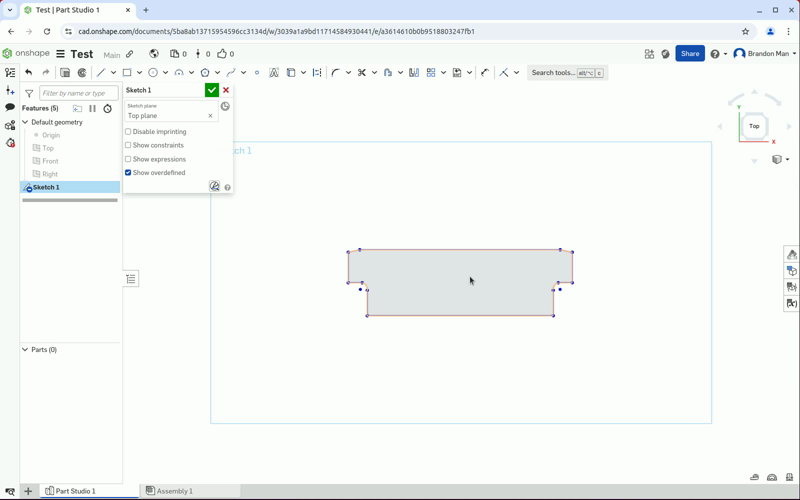
click(470, 276)
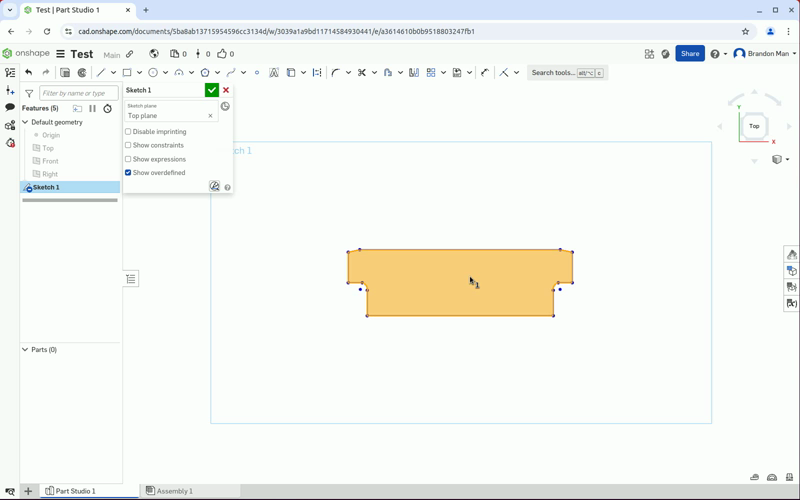
mouse_move(73, 352)
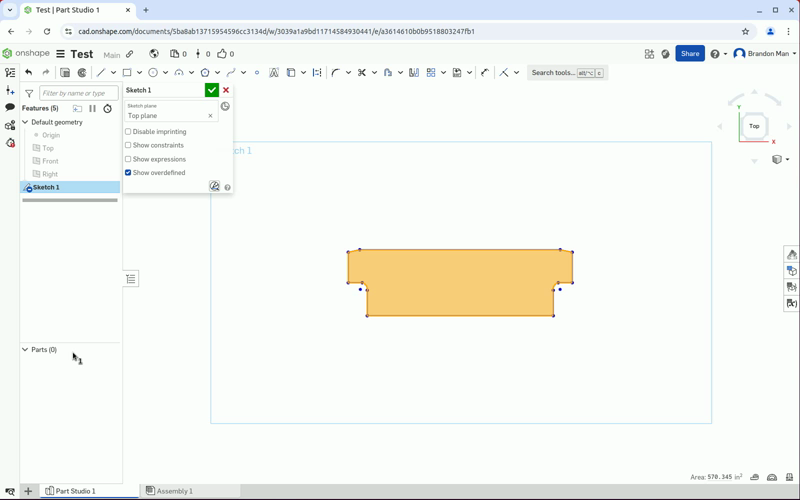
key(shift+y)
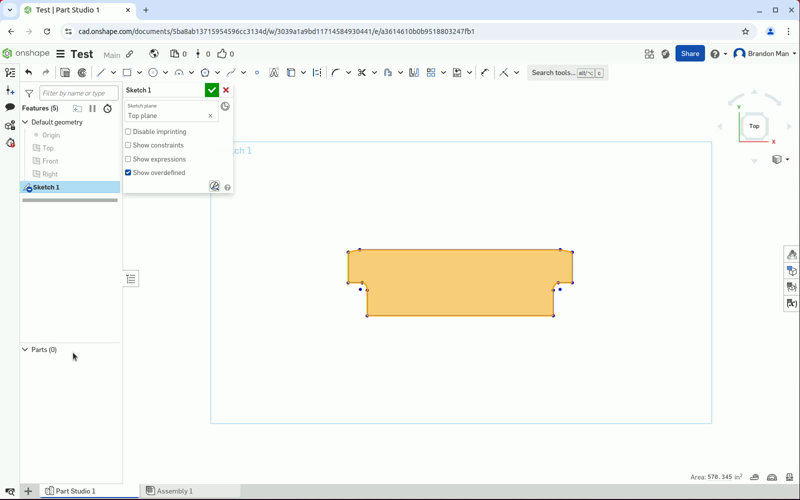
key(shift+e)
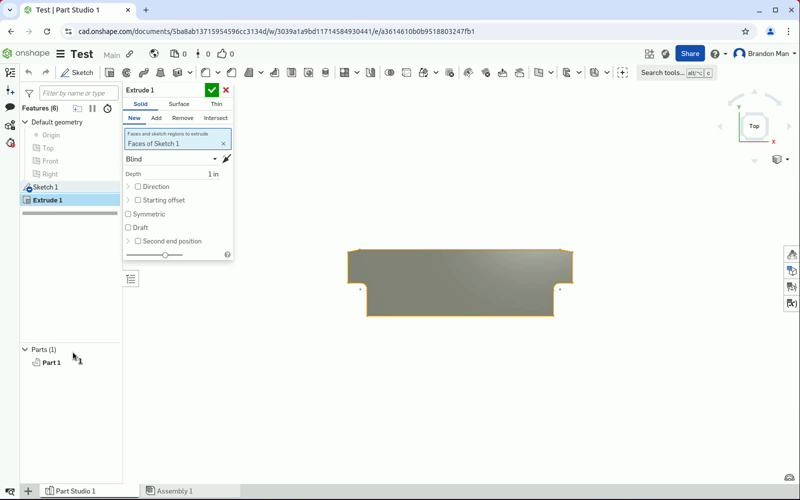
mouse_move(143, 106)
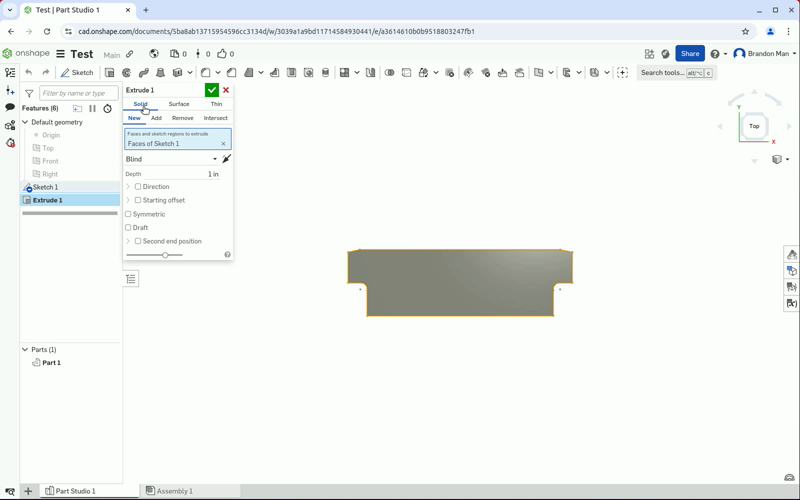
click(143, 106)
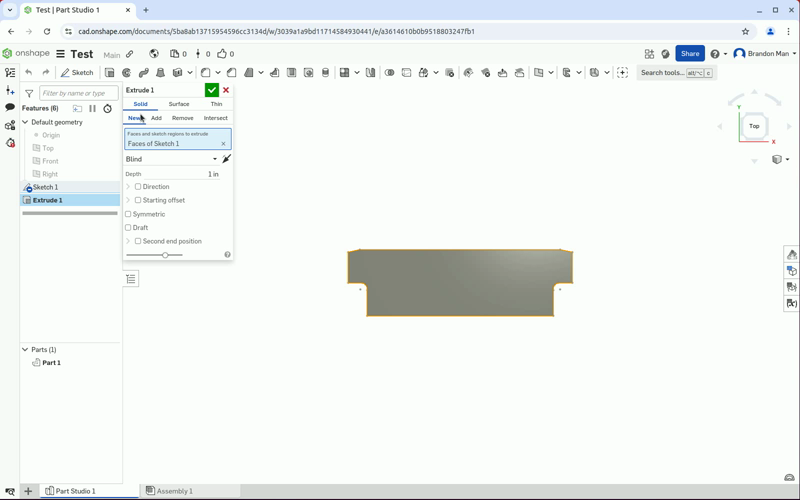
mouse_move(137, 120)
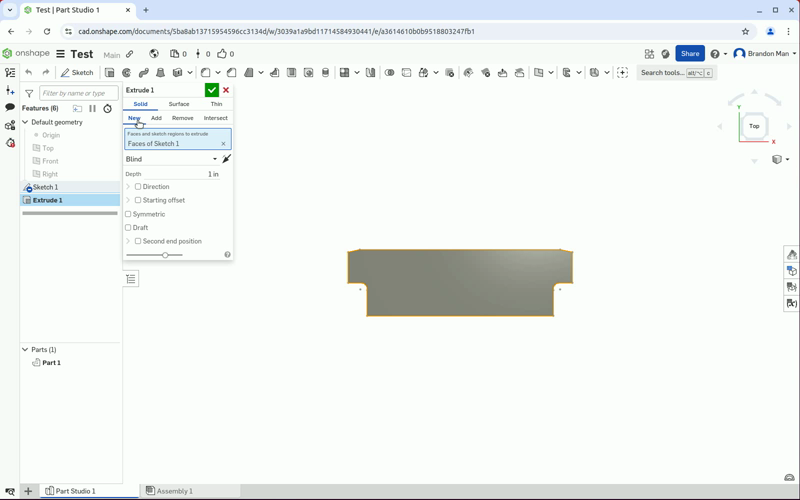
click(137, 120)
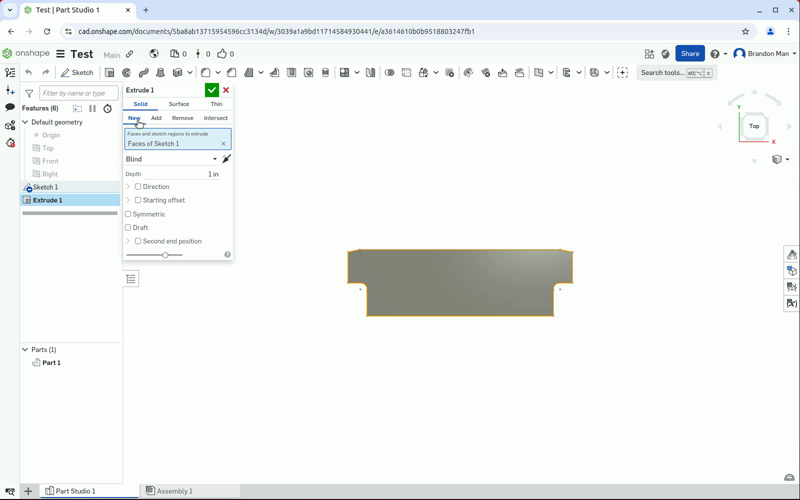
key(tab, 4)
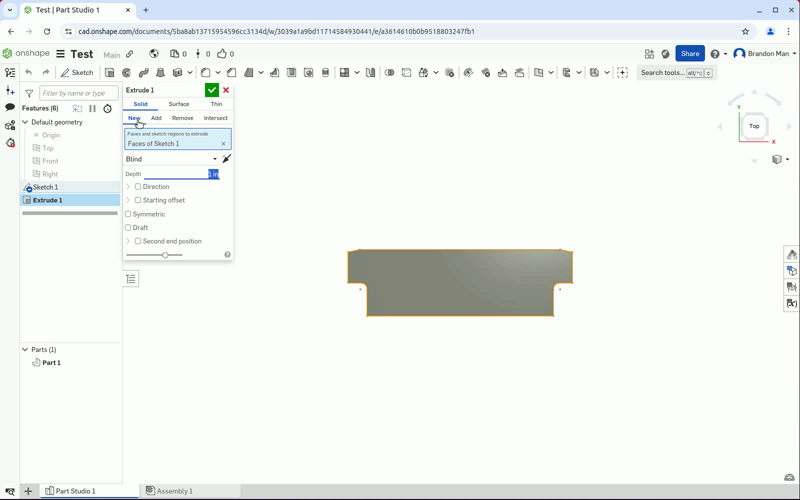
text(1.204)
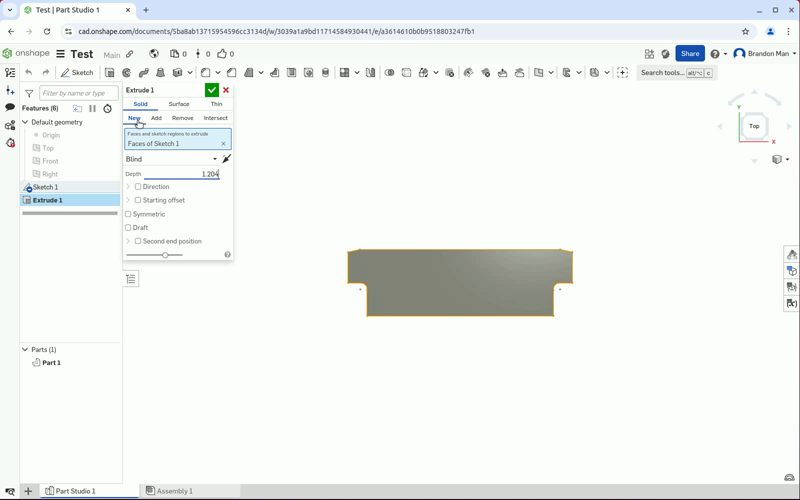
key(enter)
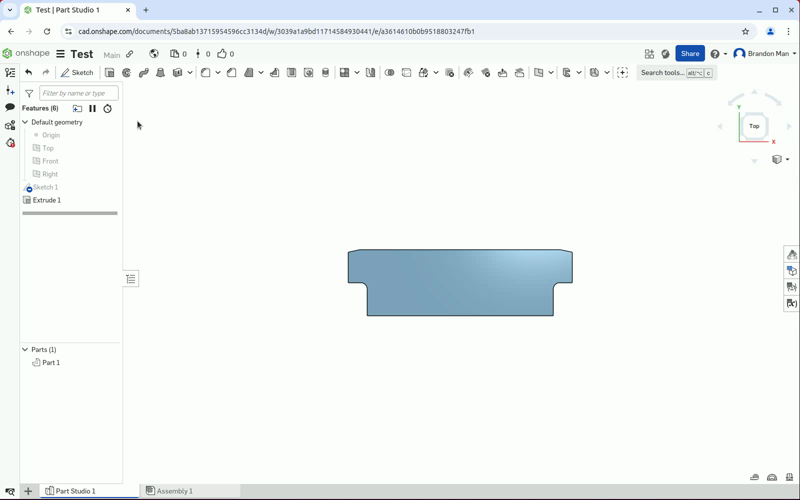
key(shift+h)
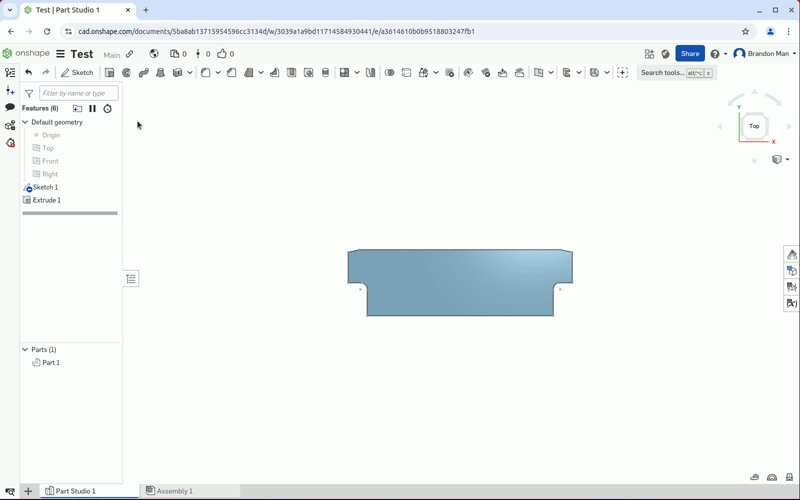
key(shift+h)
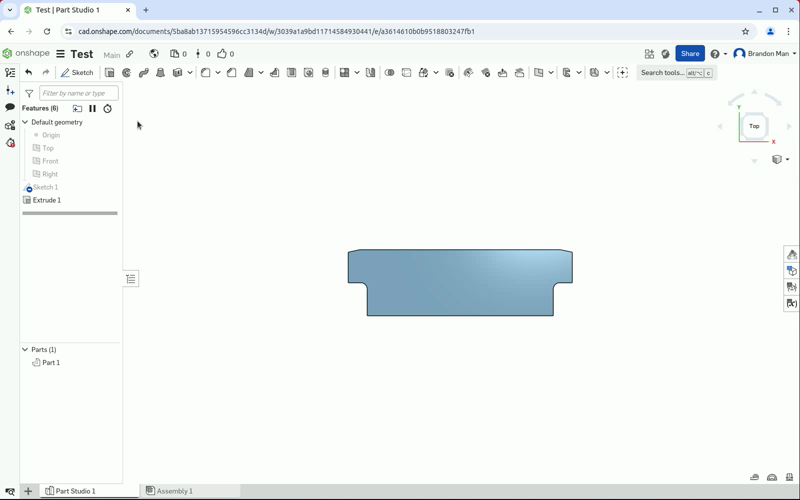
mouse_move(73, 189)
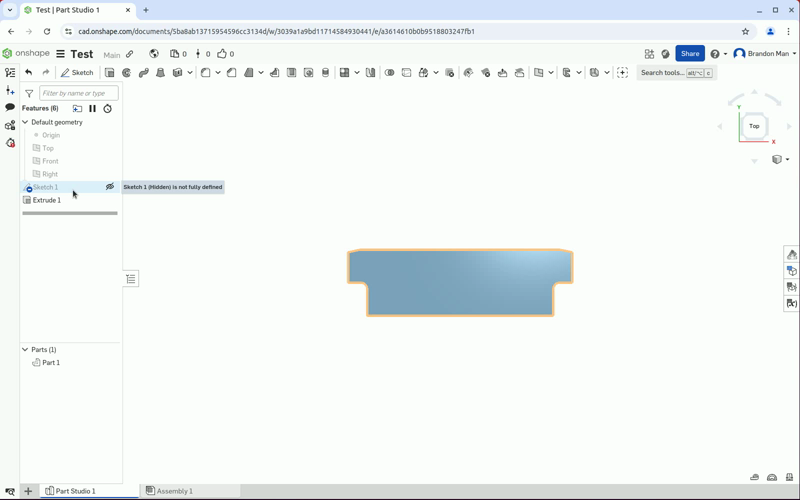
click(73, 189)
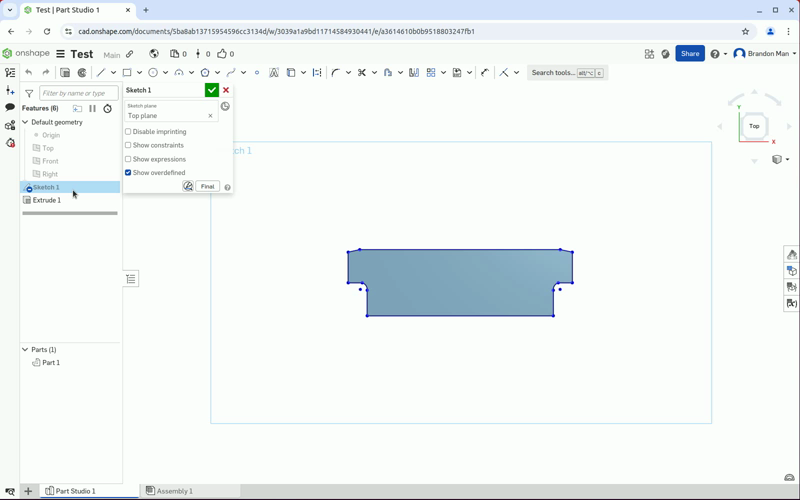
mouse_move(229, 92)
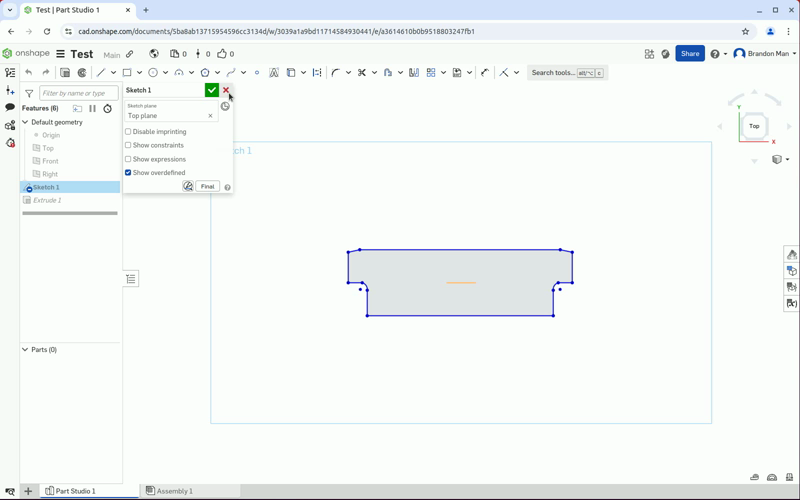
click(229, 92)
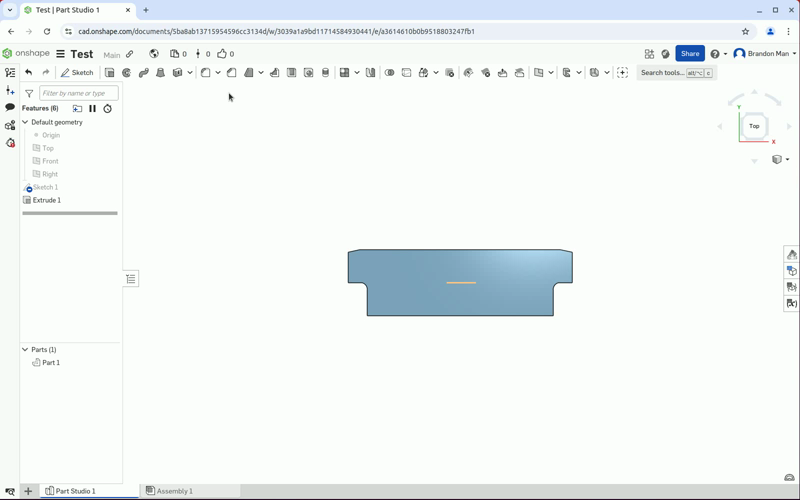
mouse_move(541, 75)
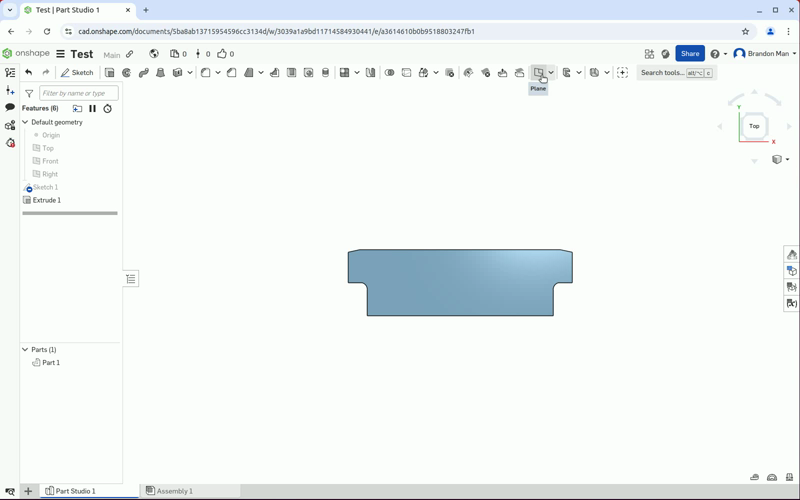
click(541, 75)
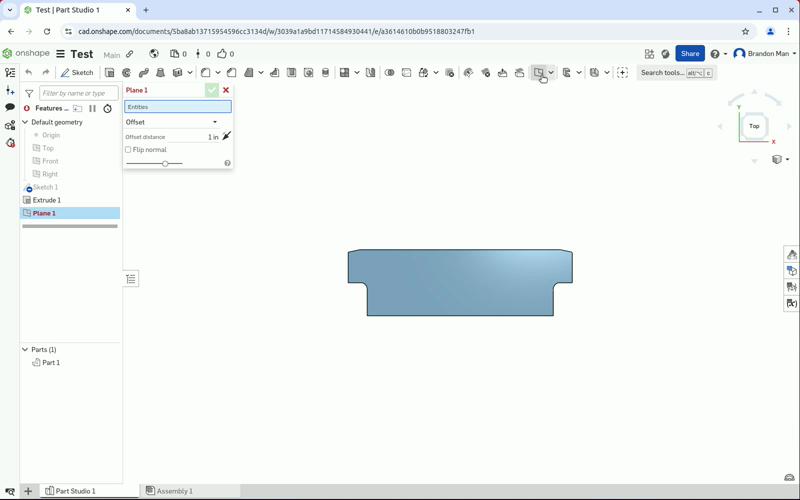
mouse_move(73, 150)
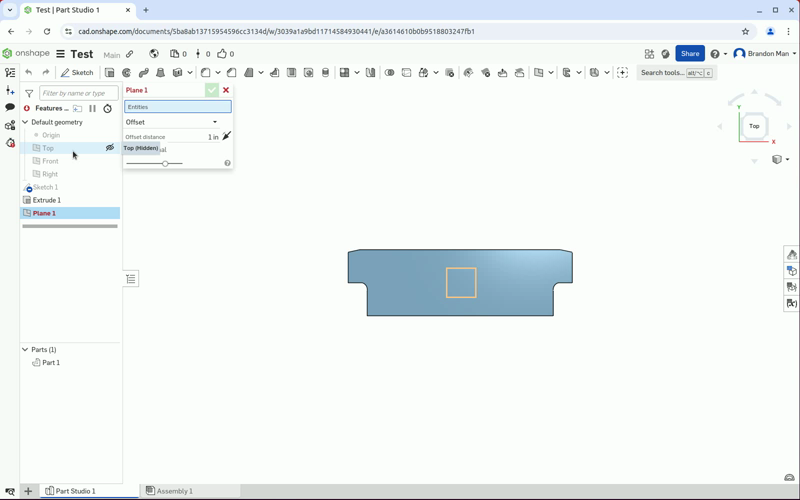
click(73, 150)
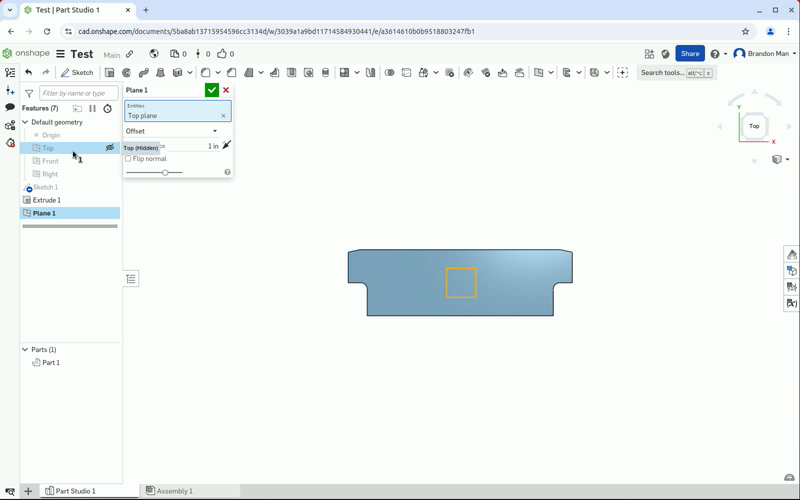
key(tab, 2)
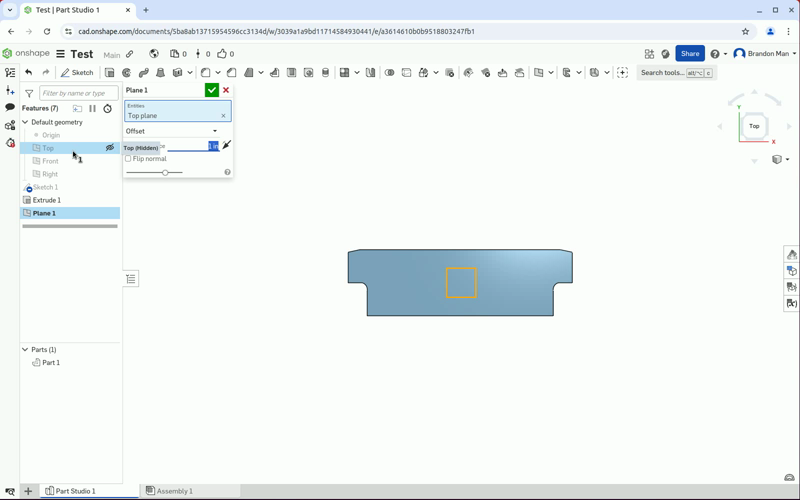
text(1.202)
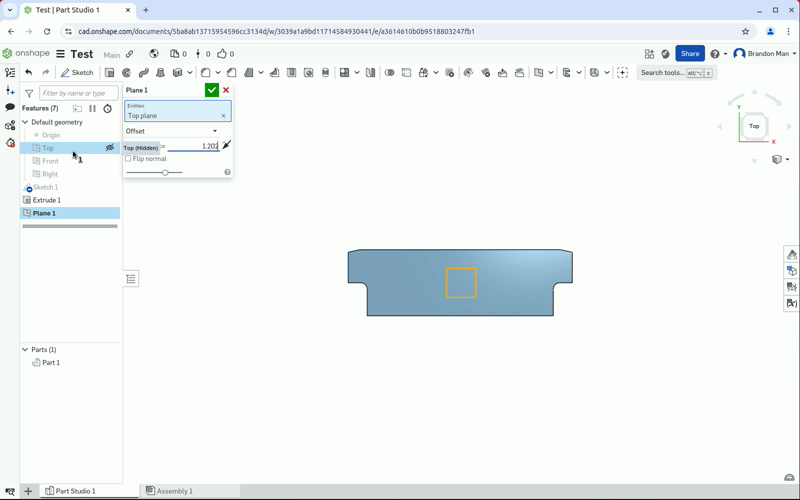
key(enter, 2)
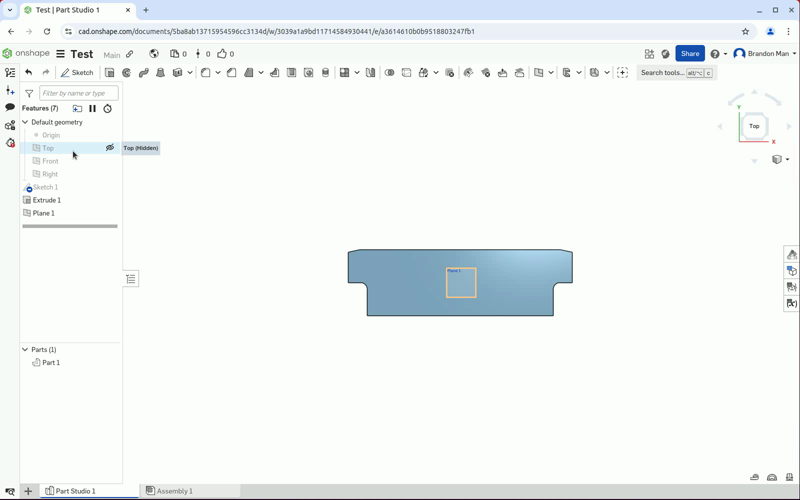
key(shift+s)
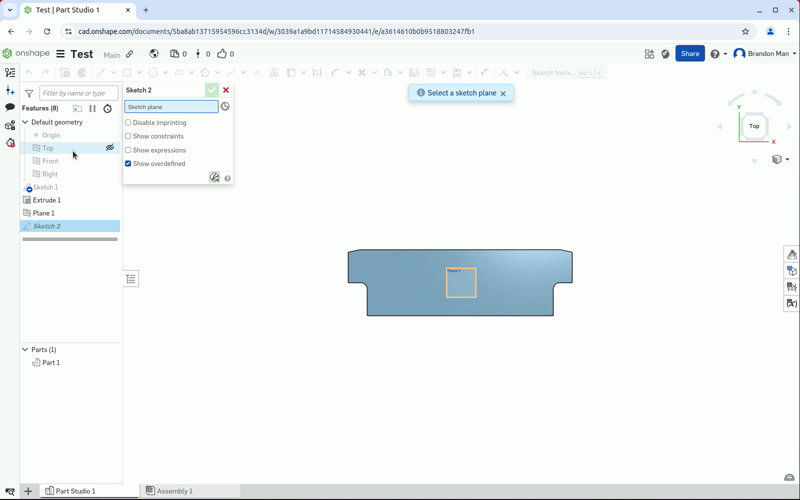
mouse_move(73, 215)
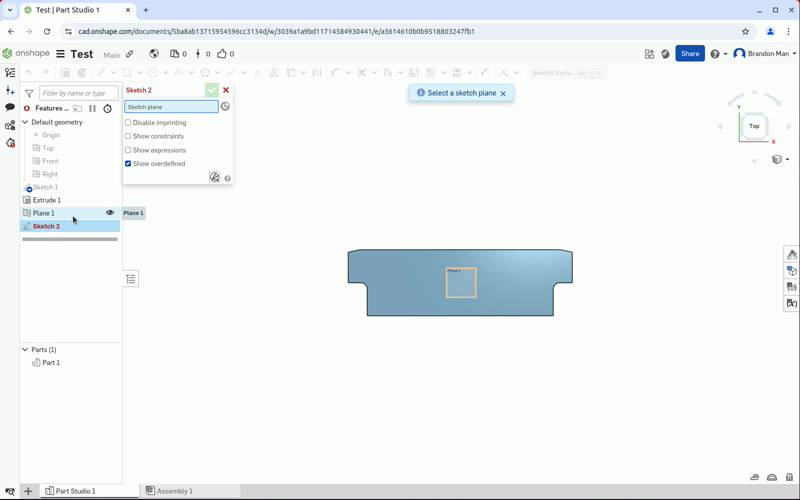
click(73, 215)
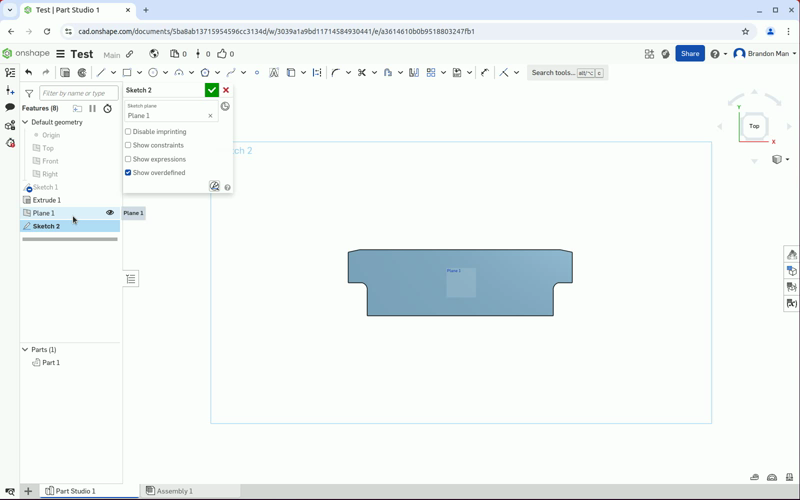
mouse_move(73, 352)
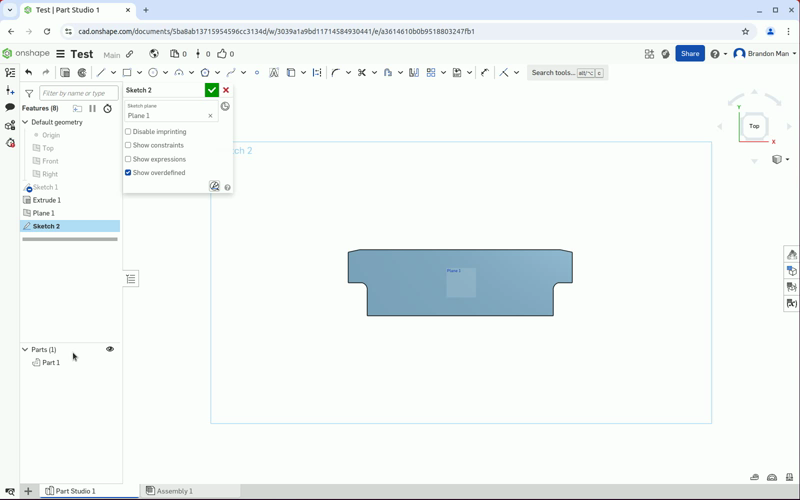
key(y)
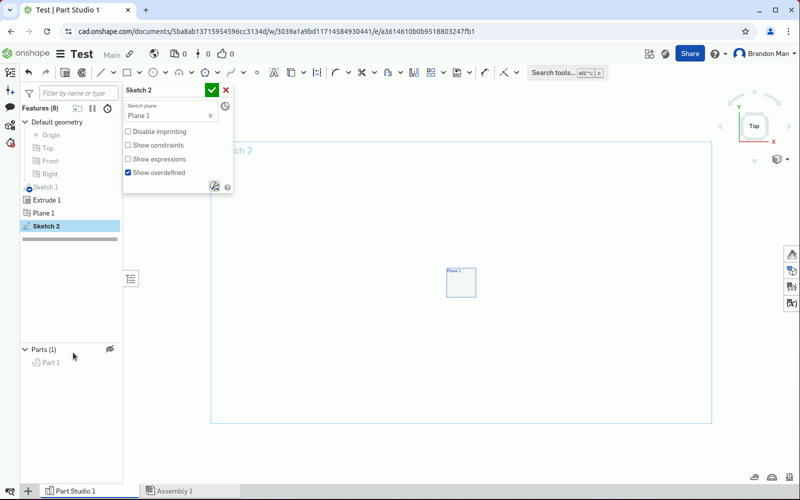
key(l)
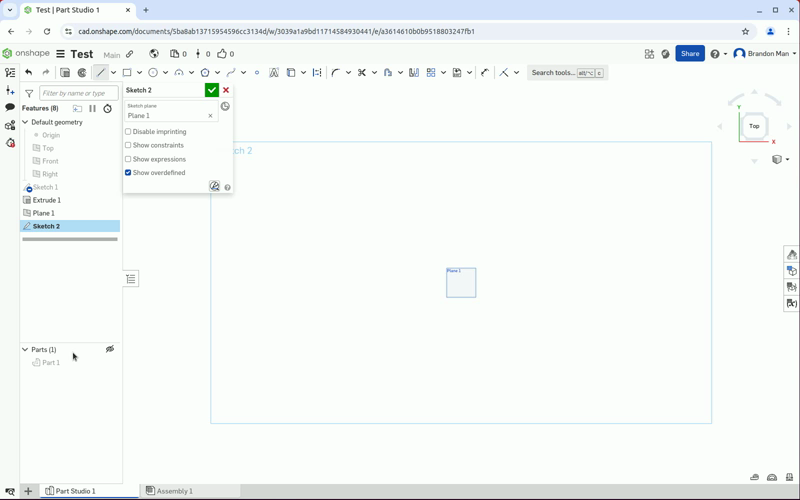
key_down(shift)
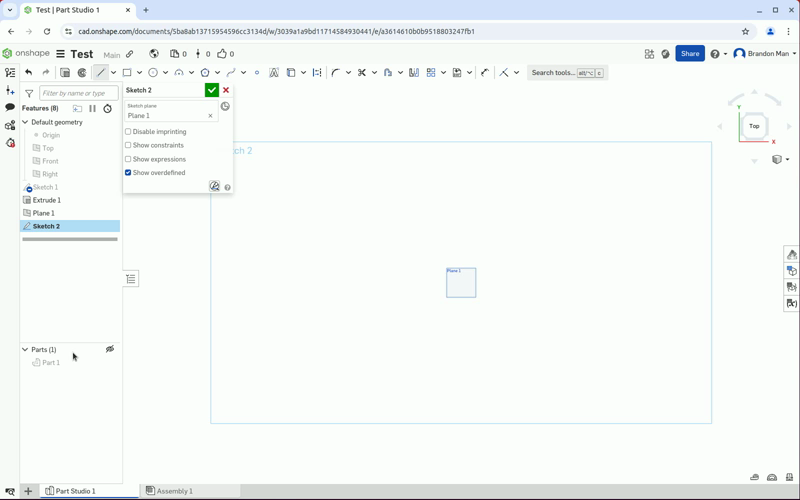
mouse_move(372, 264)
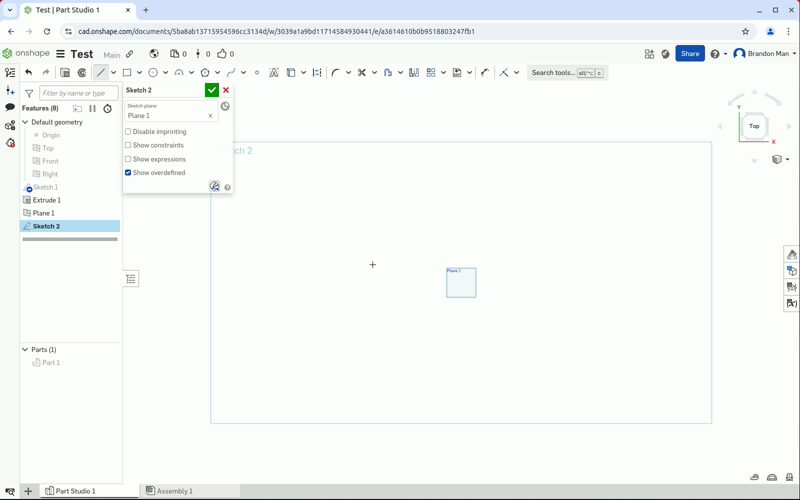
click(372, 264)
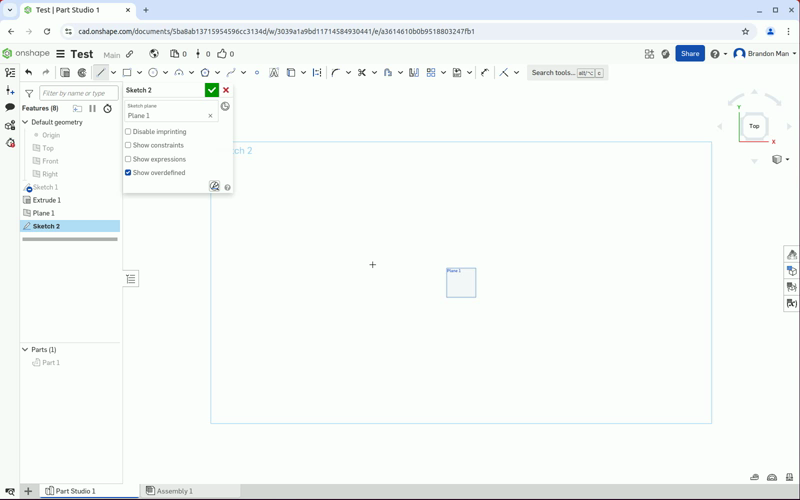
key_up(shift)
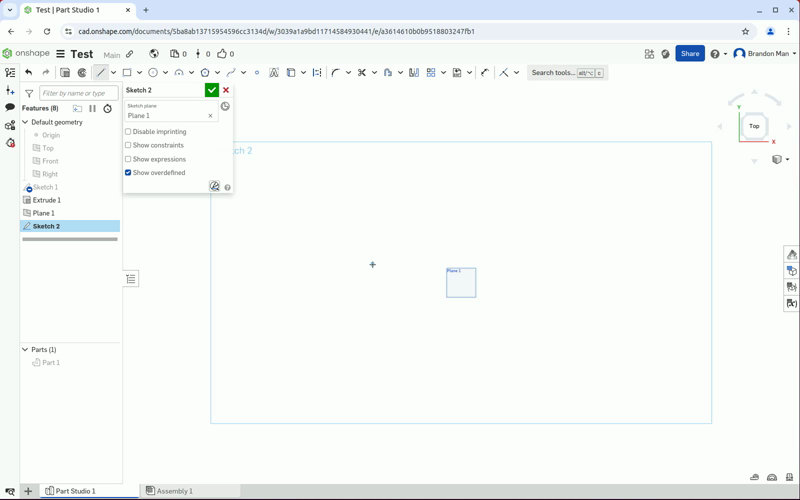
key_down(shift)
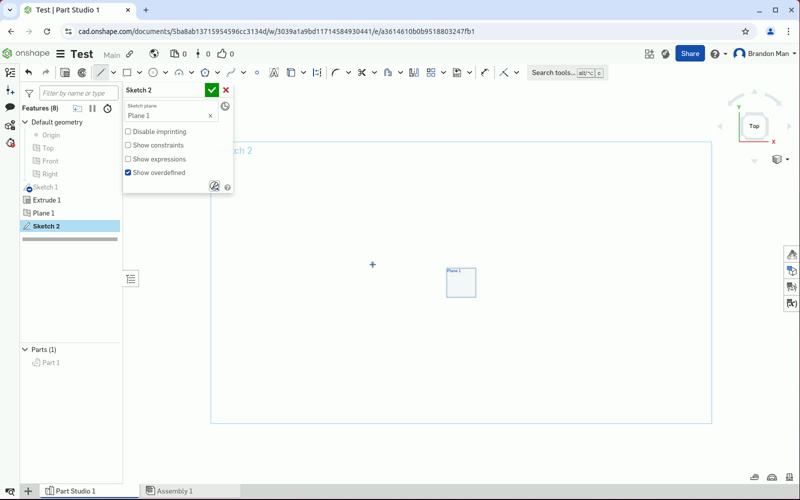
mouse_move(402, 264)
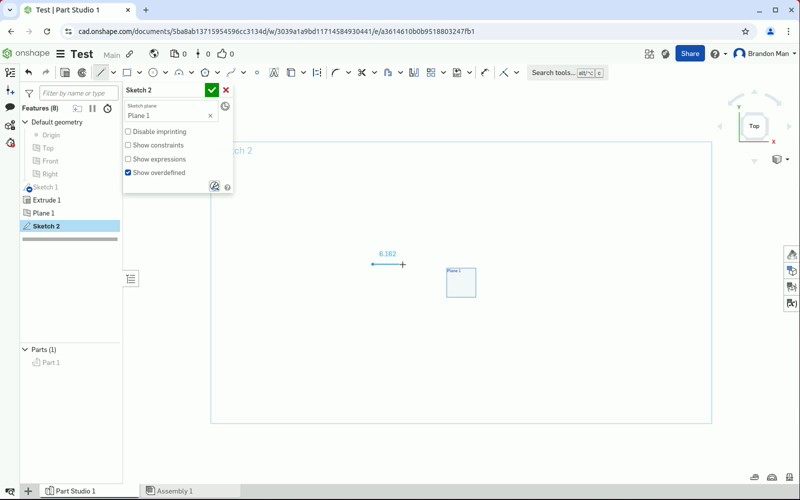
mouse_move(394, 264)
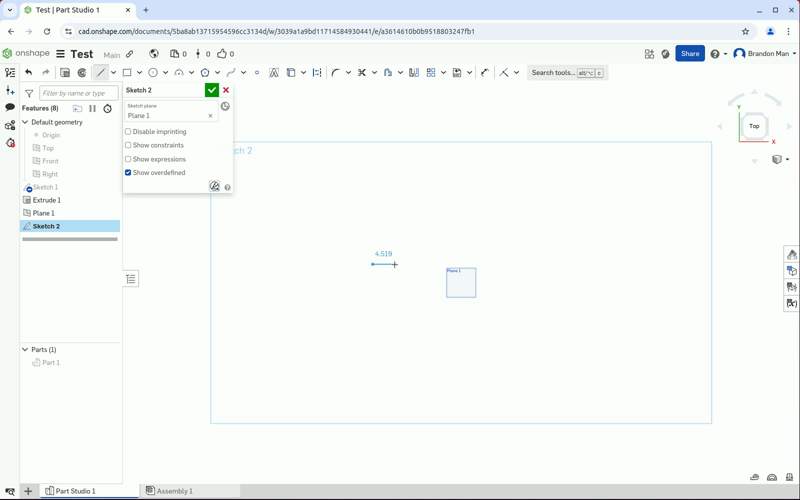
click(394, 264)
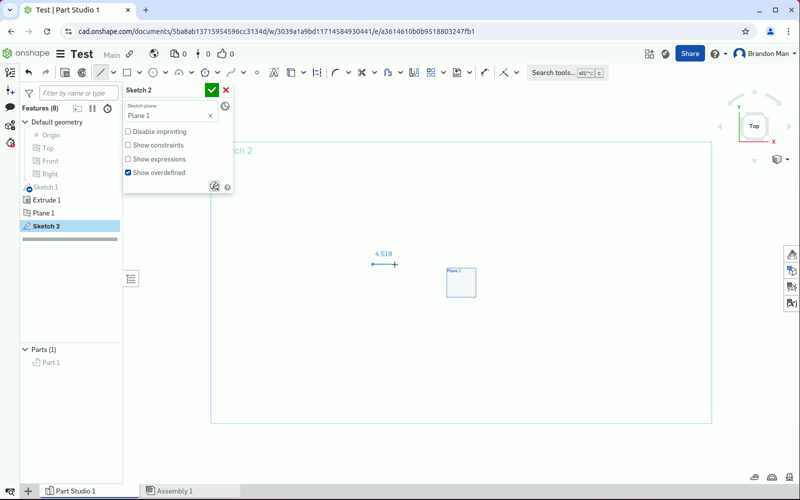
key_up(shift)
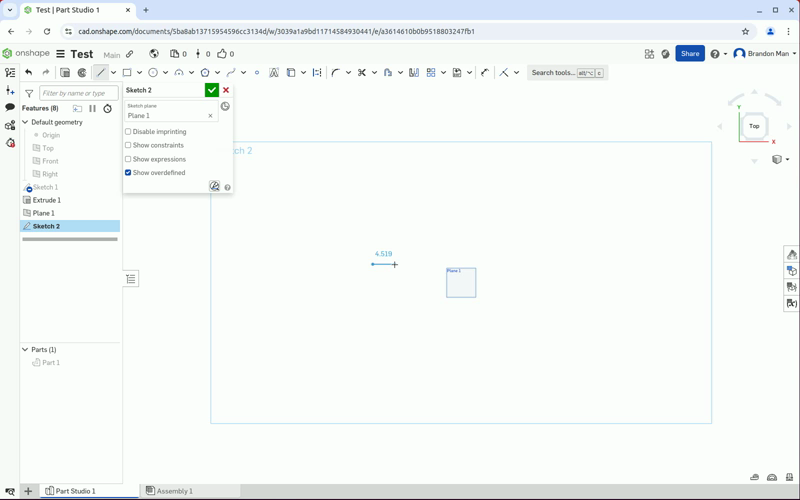
key_down(shift)
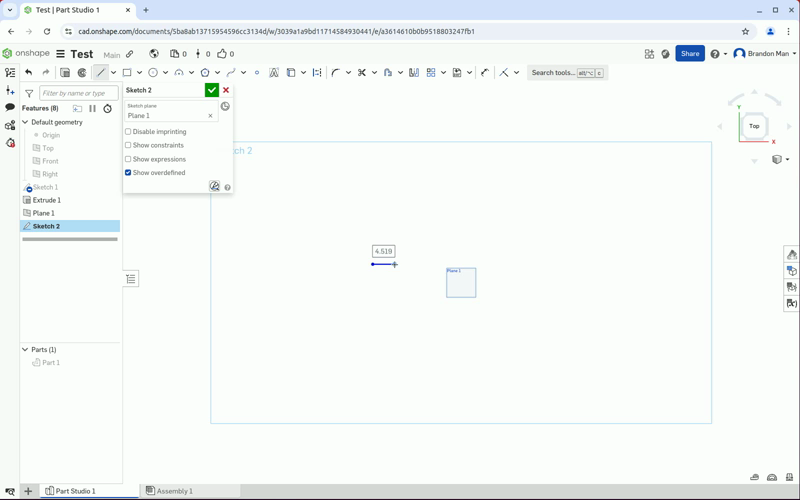
mouse_move(424, 264)
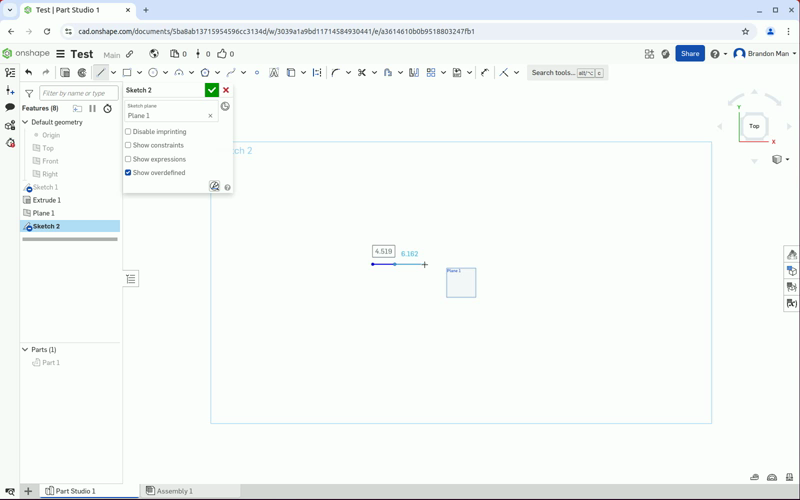
mouse_move(394, 249)
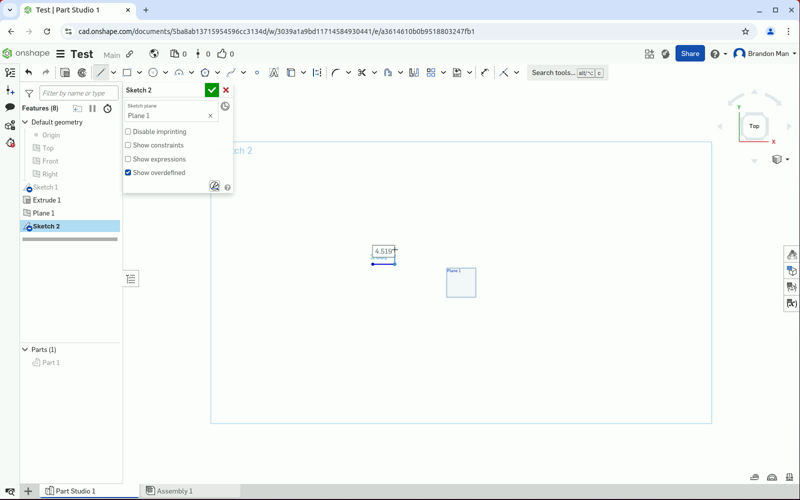
click(394, 249)
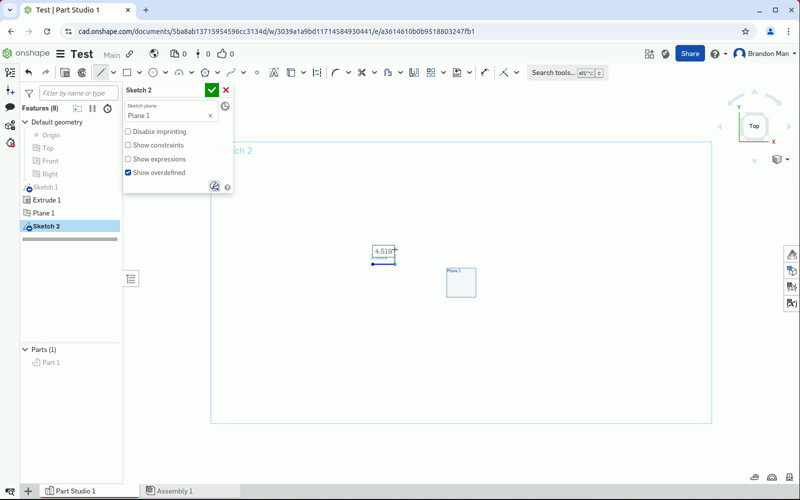
key_up(shift)
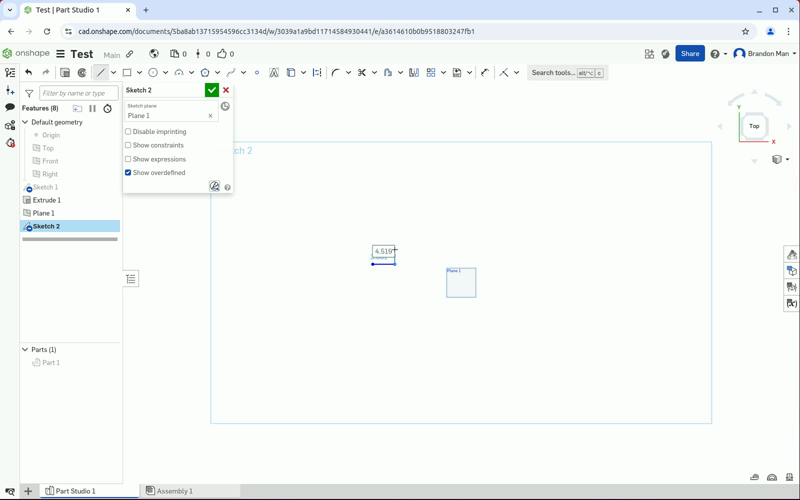
key_down(shift)
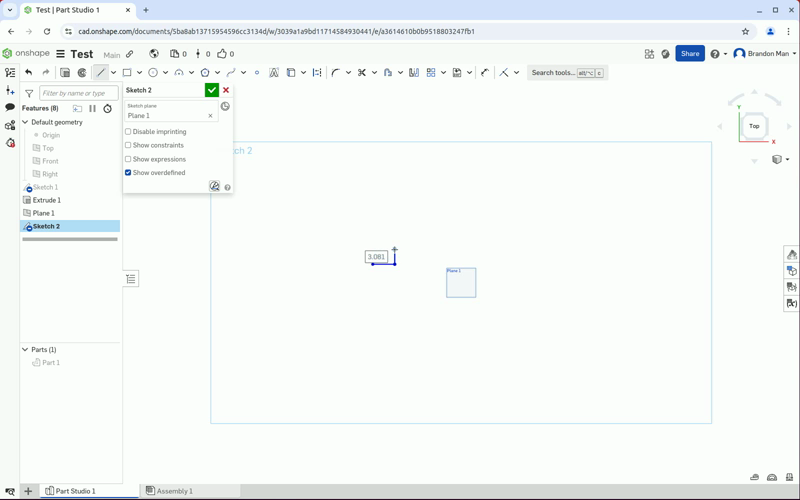
mouse_move(424, 249)
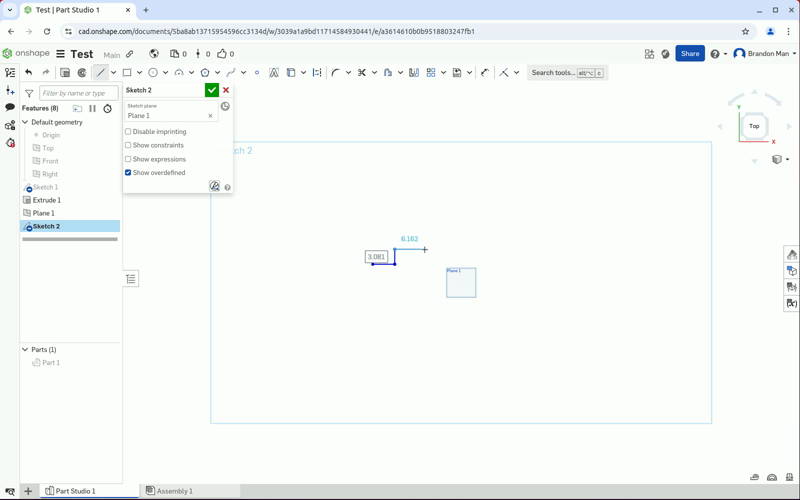
mouse_move(372, 249)
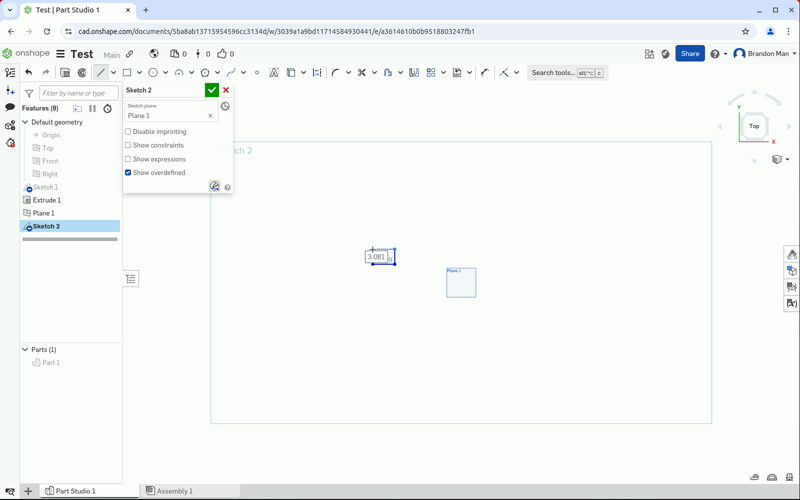
click(372, 249)
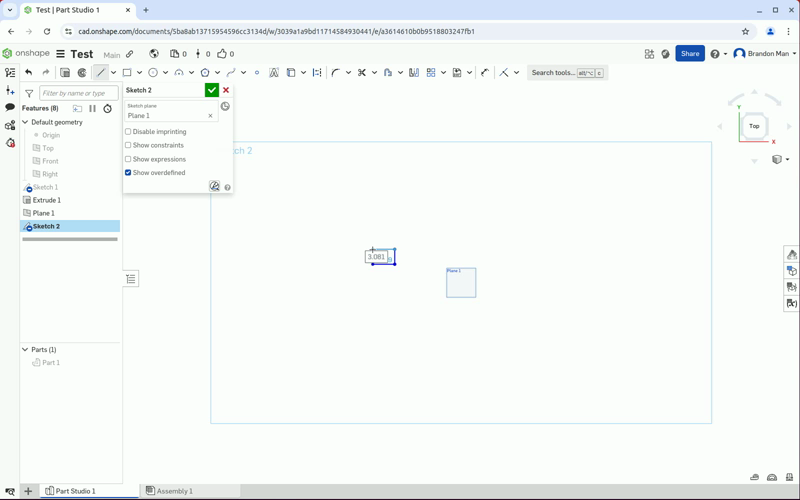
key_up(shift)
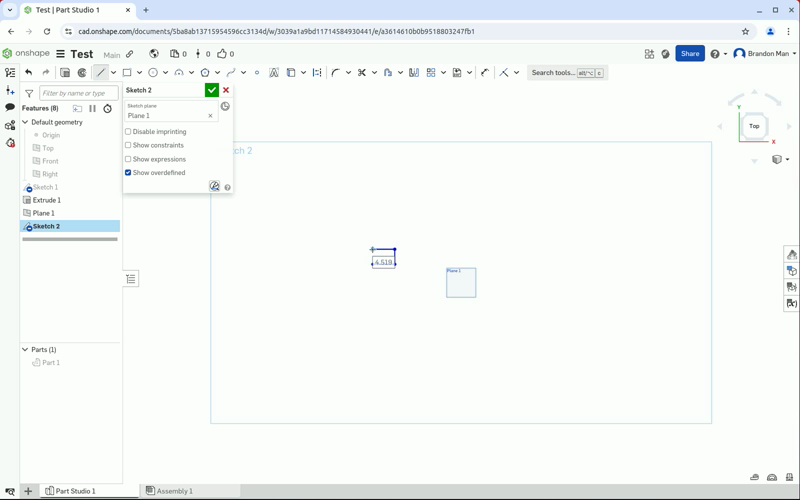
mouse_move(402, 249)
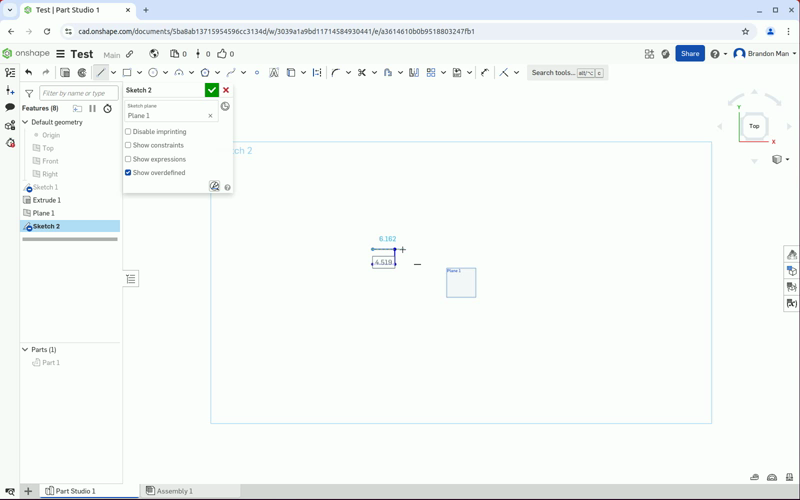
key_down(shift)
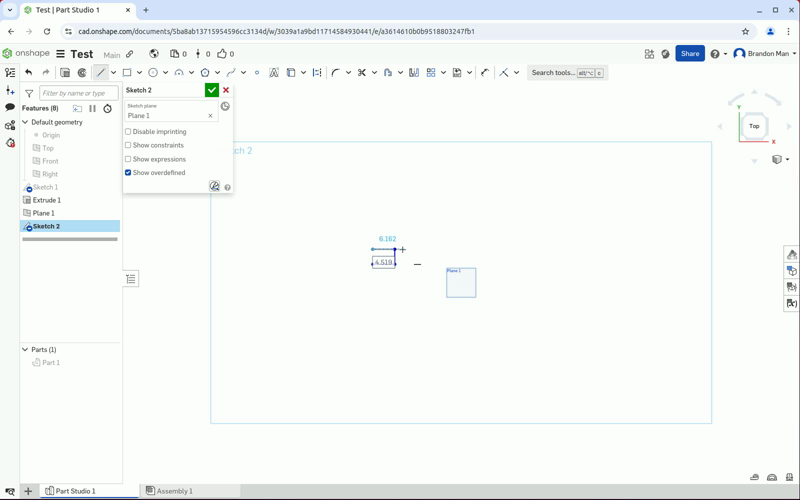
mouse_move(372, 264)
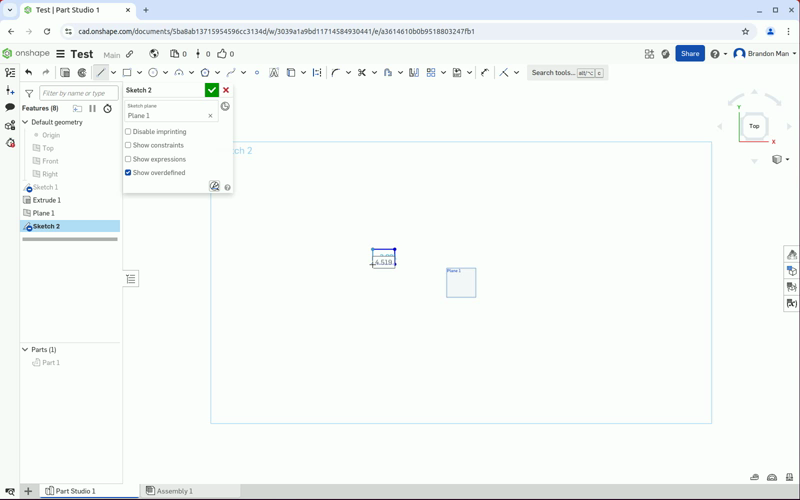
key_up(shift)
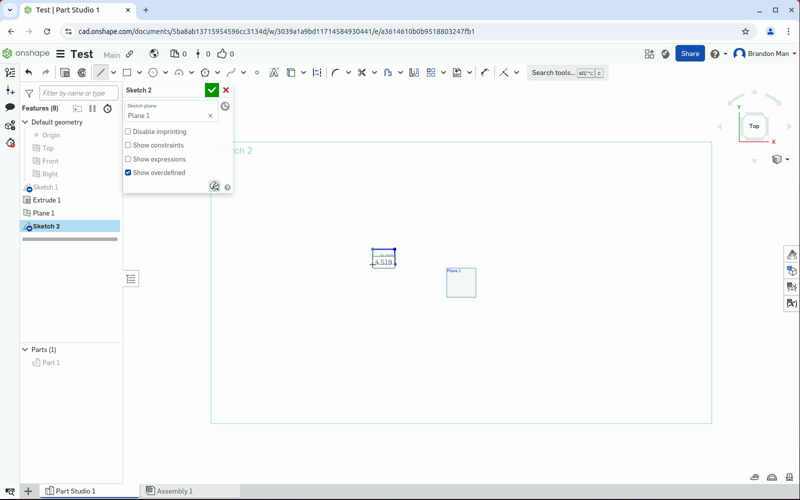
click(372, 264)
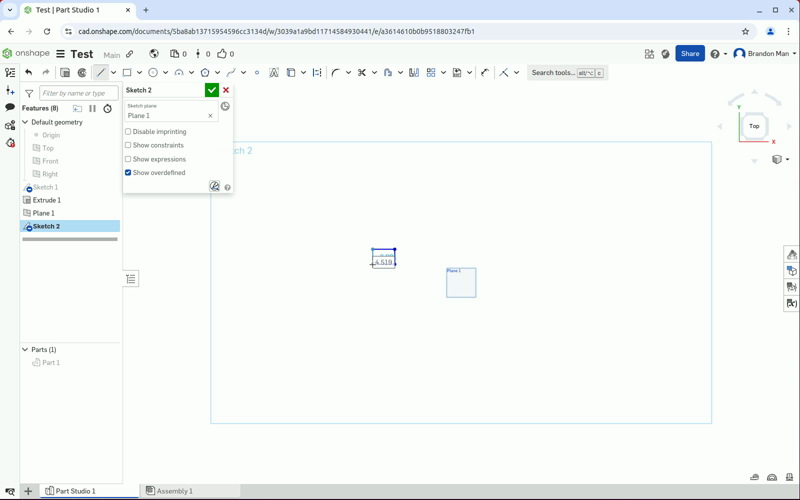
key(esc)
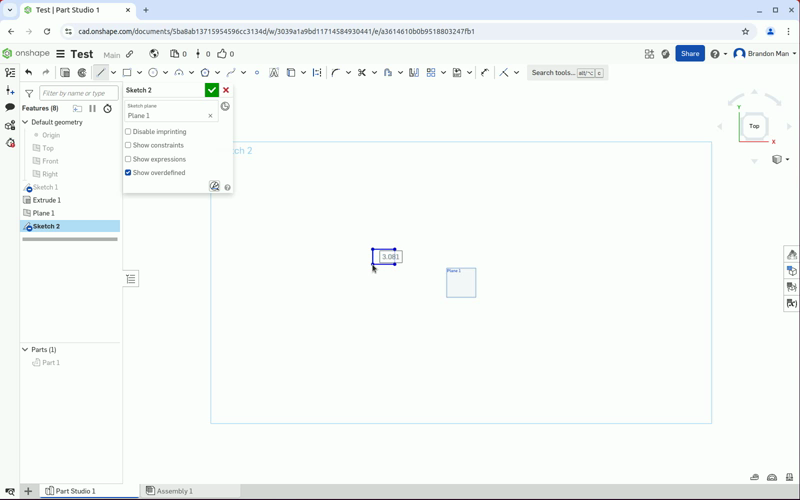
mouse_move(386, 263)
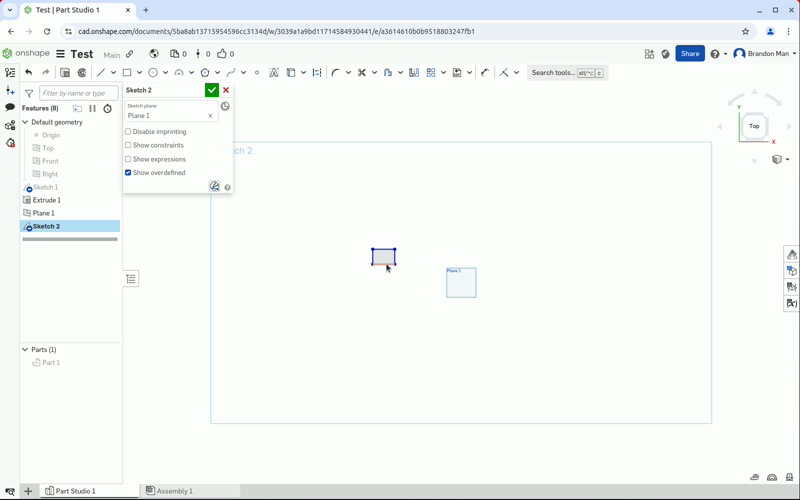
scroll(6)
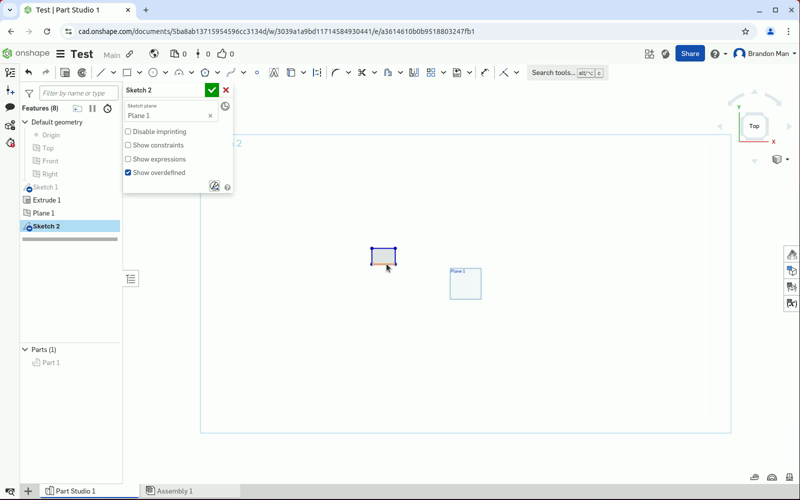
scroll(6)
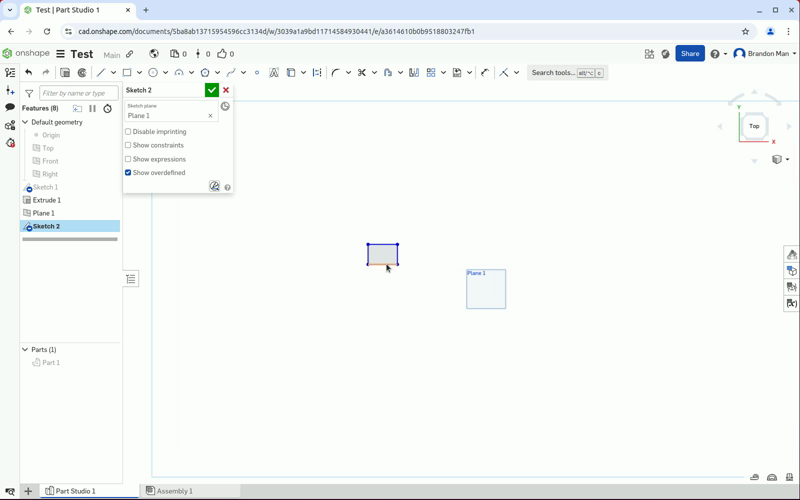
scroll(6)
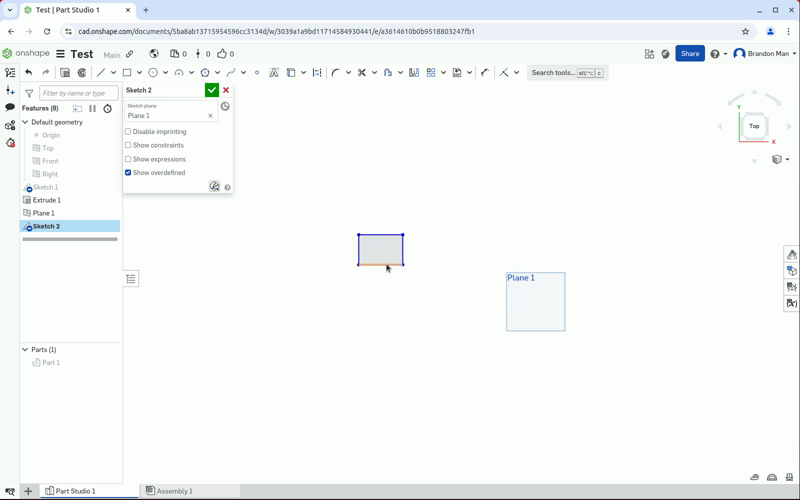
scroll(6)
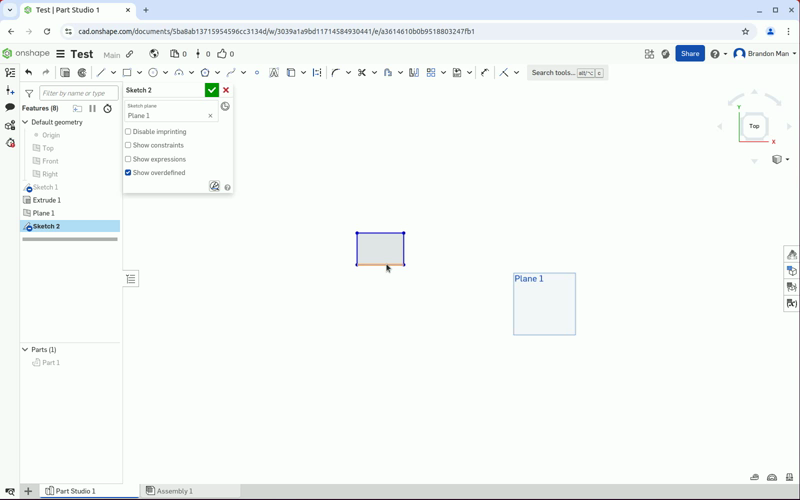
scroll(6)
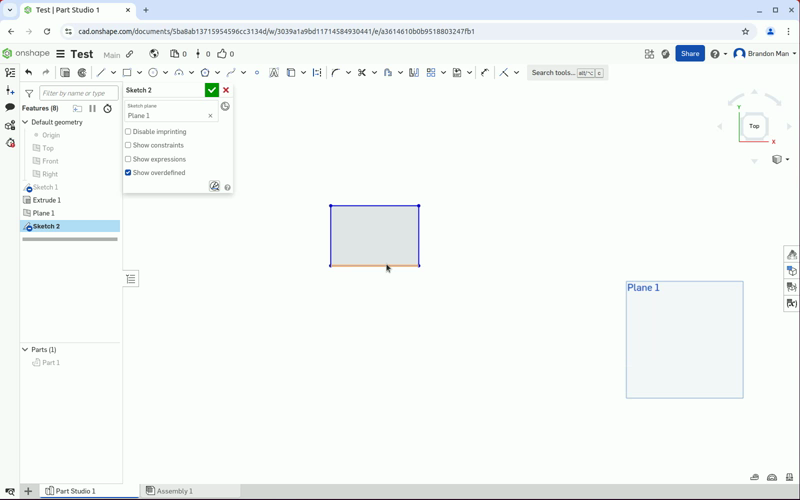
scroll(6)
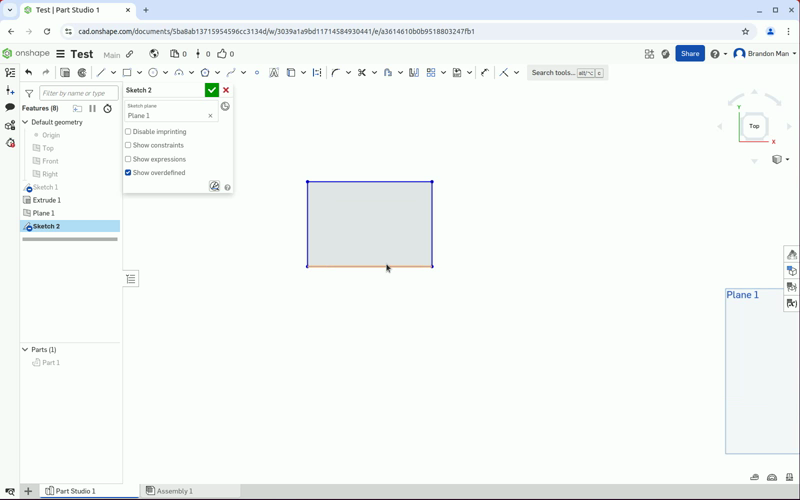
scroll(6)
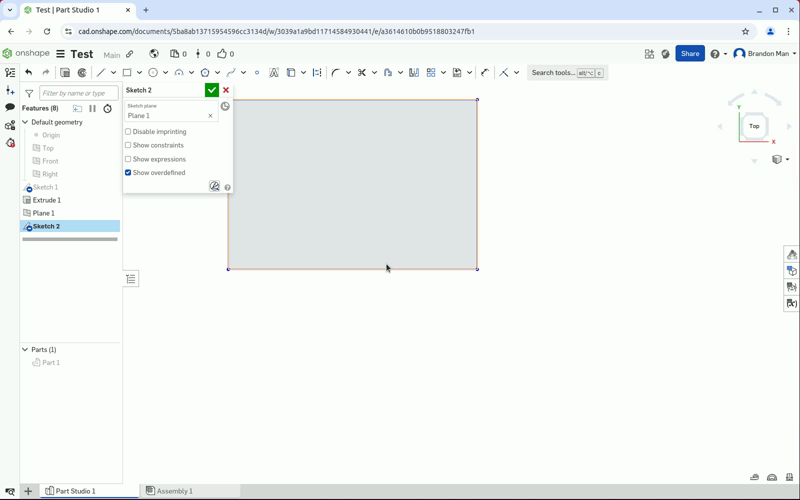
click(386, 263)
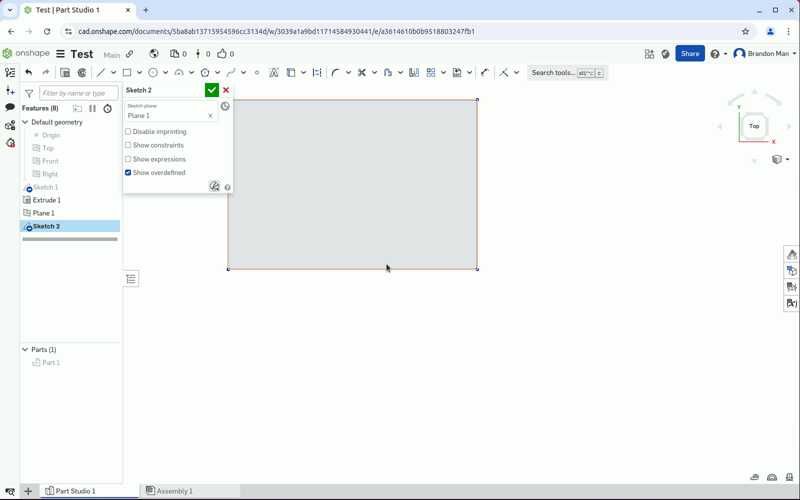
scroll(-6)
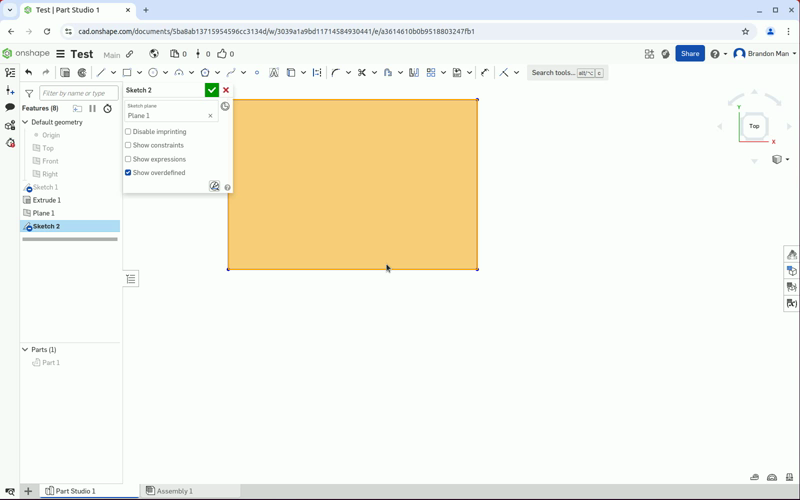
scroll(-6)
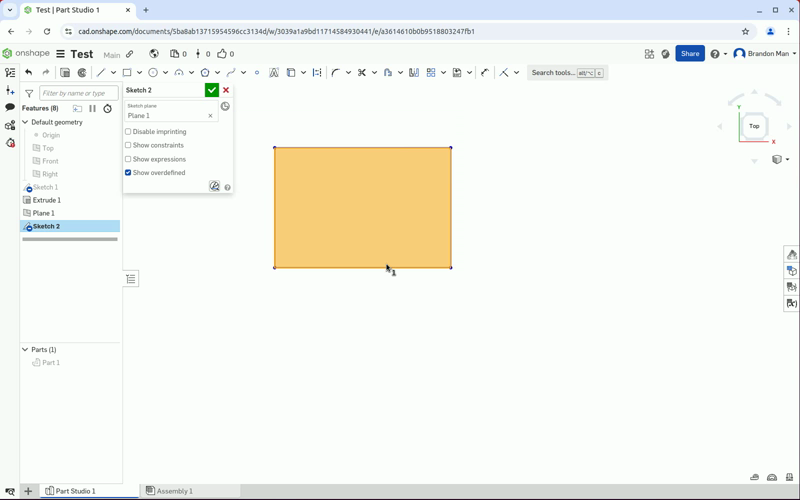
scroll(-6)
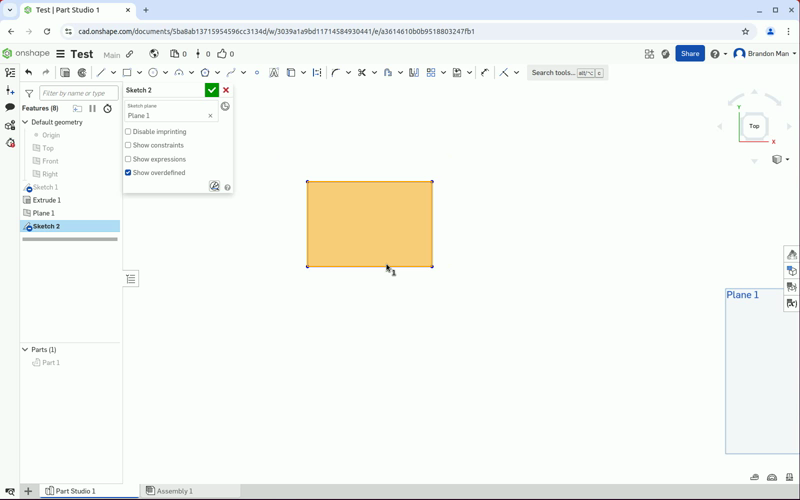
scroll(-6)
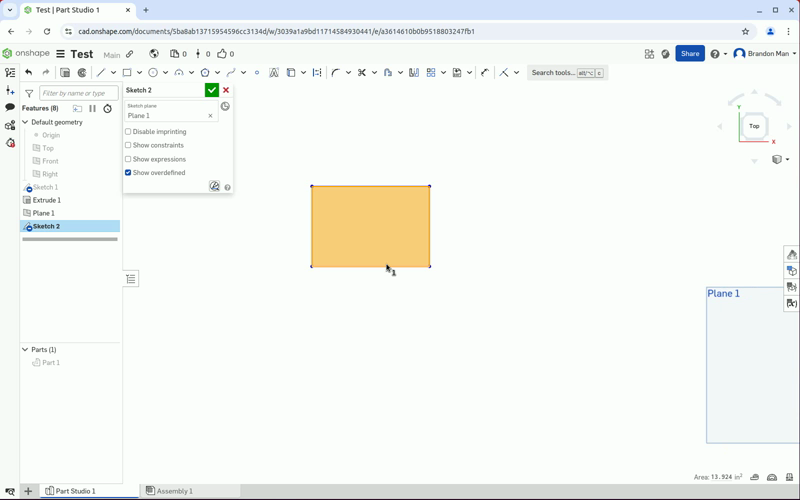
scroll(-6)
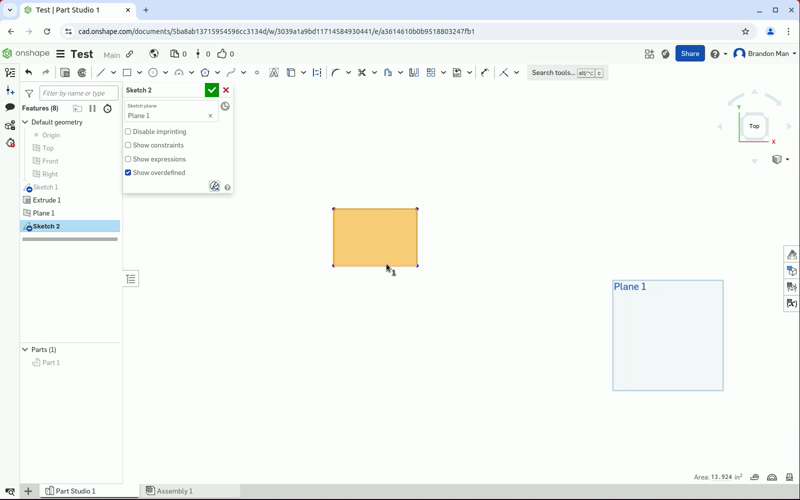
scroll(-6)
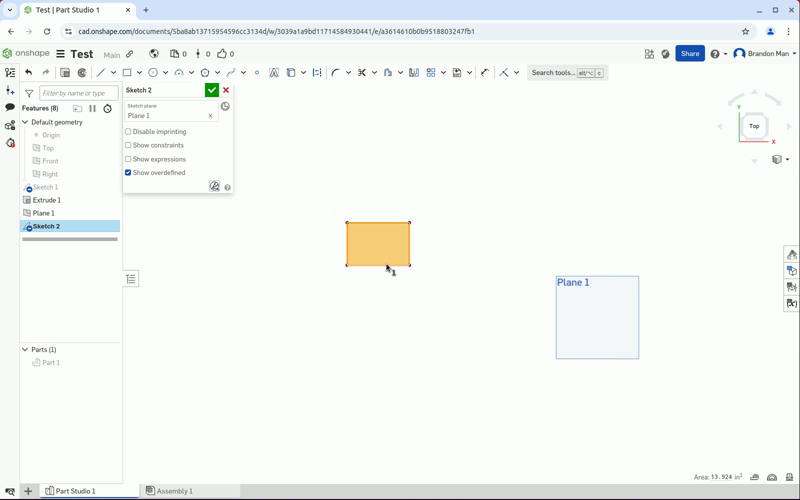
scroll(-6)
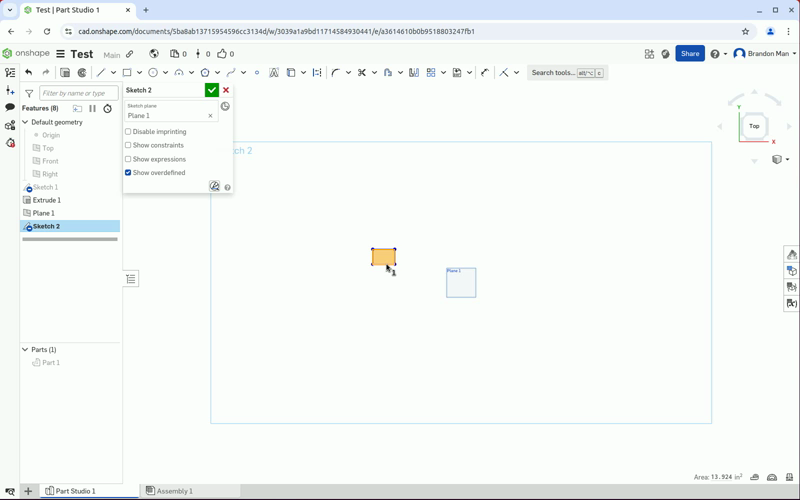
mouse_move(73, 352)
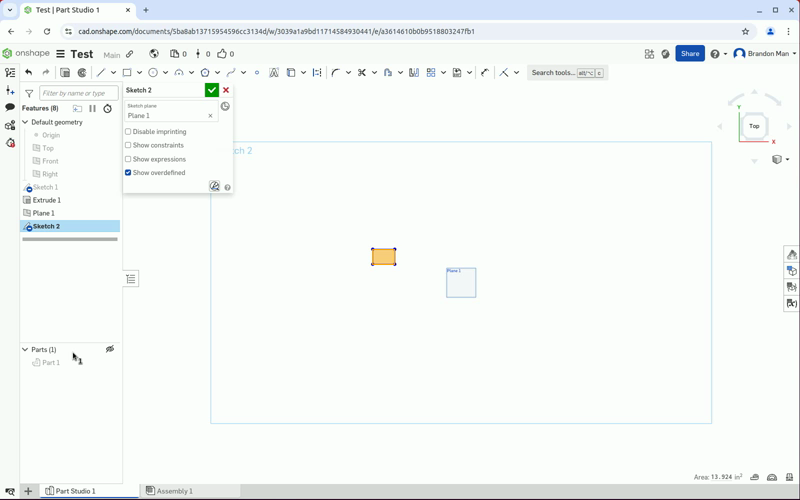
key(shift+y)
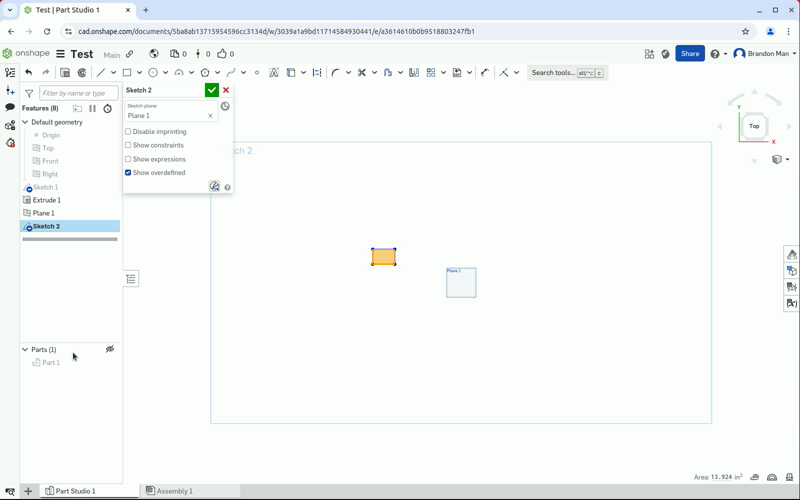
key(shift+e)
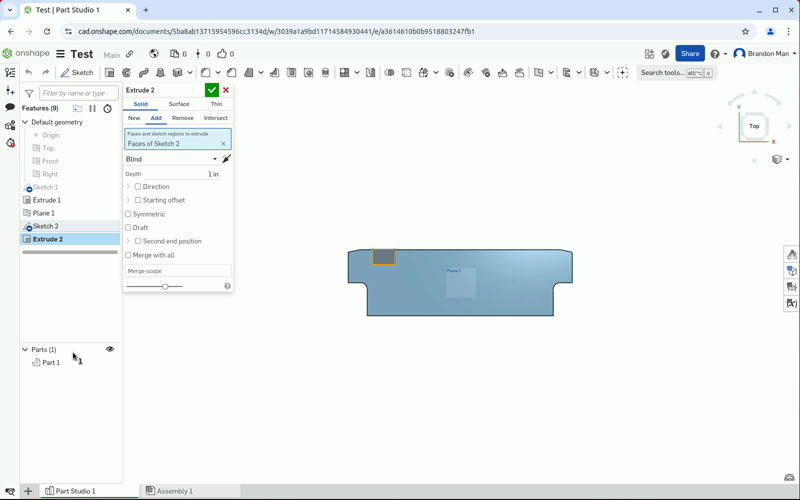
mouse_move(143, 106)
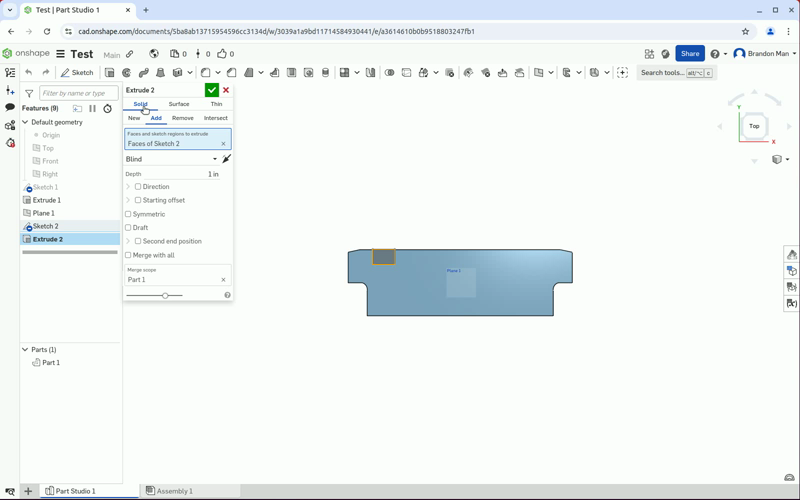
click(143, 106)
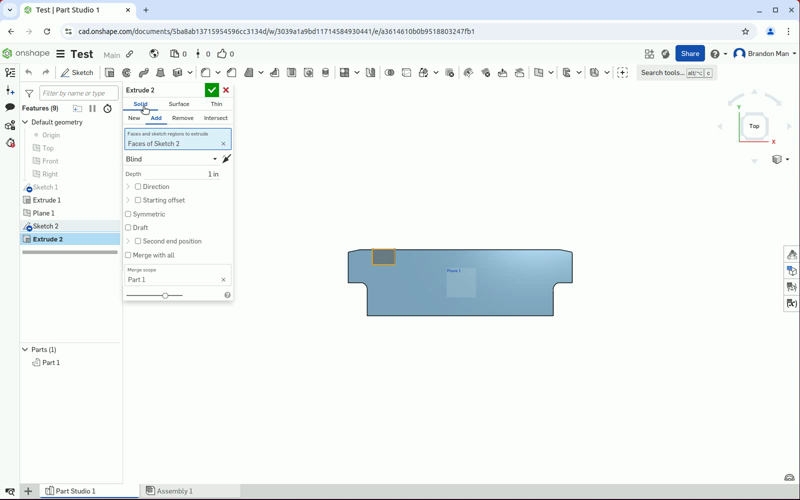
mouse_move(186, 120)
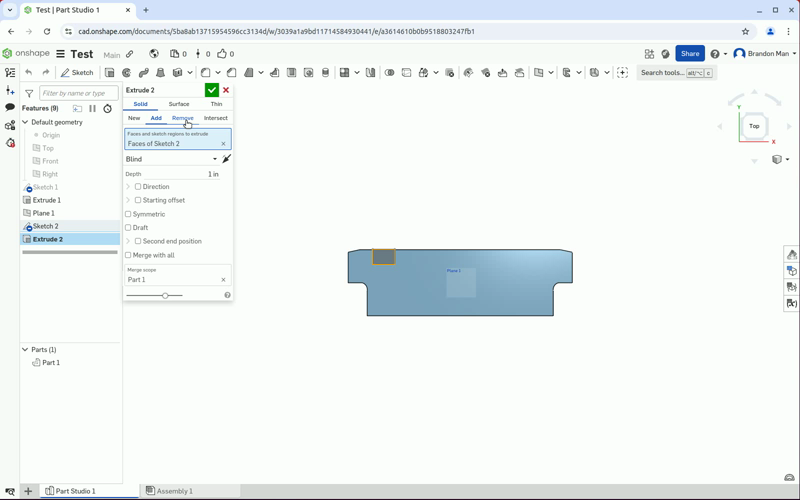
click(186, 120)
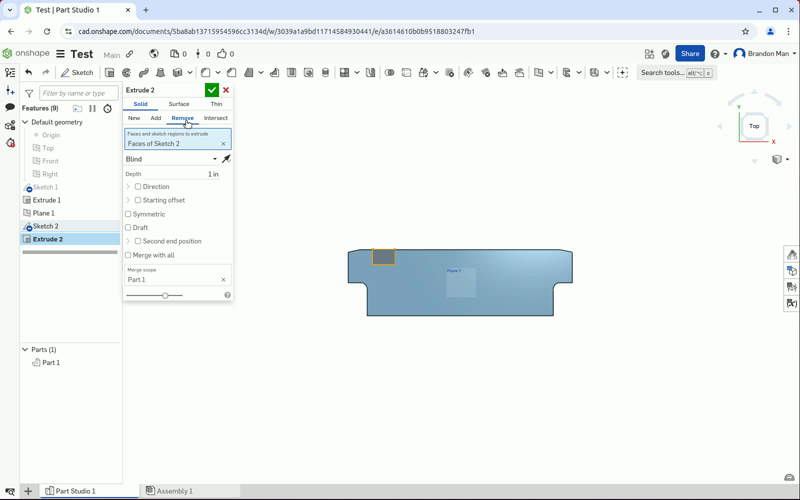
key(tab, 4)
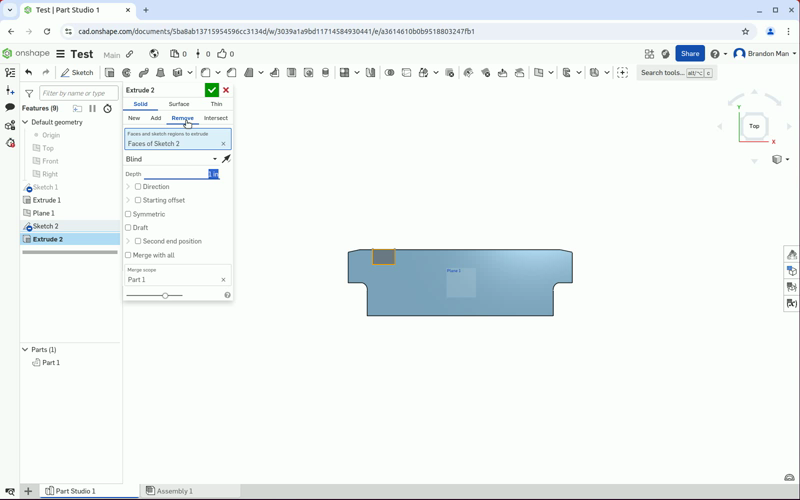
text(0.481)
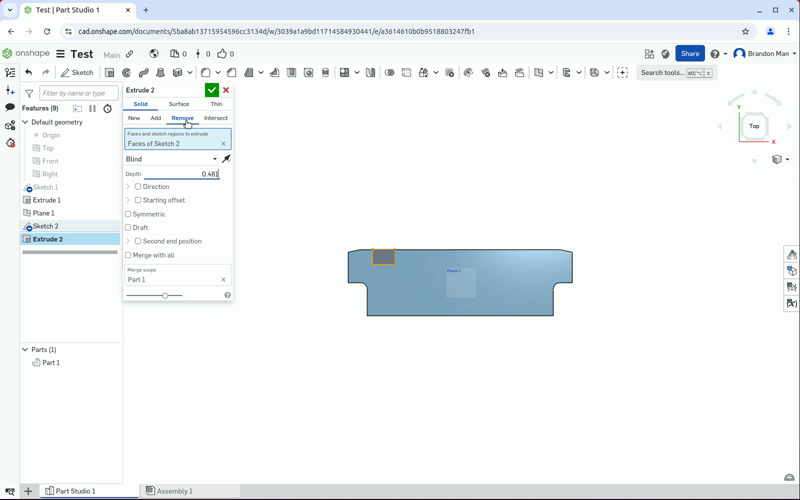
key(tab, 6)
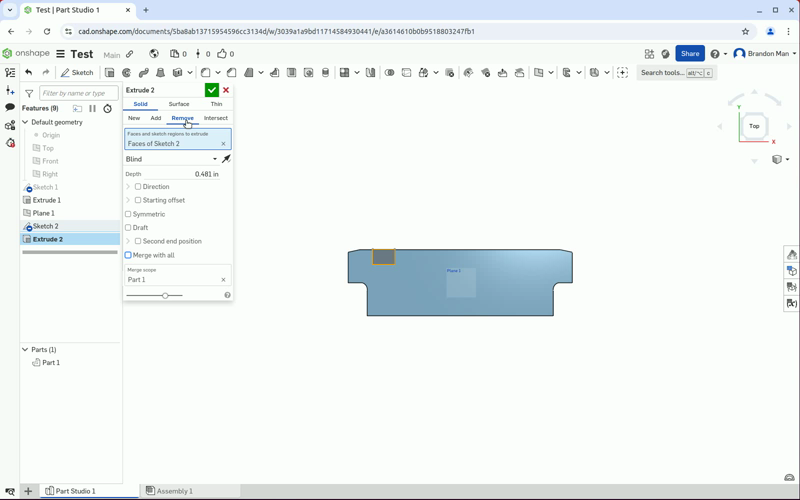
key(space)
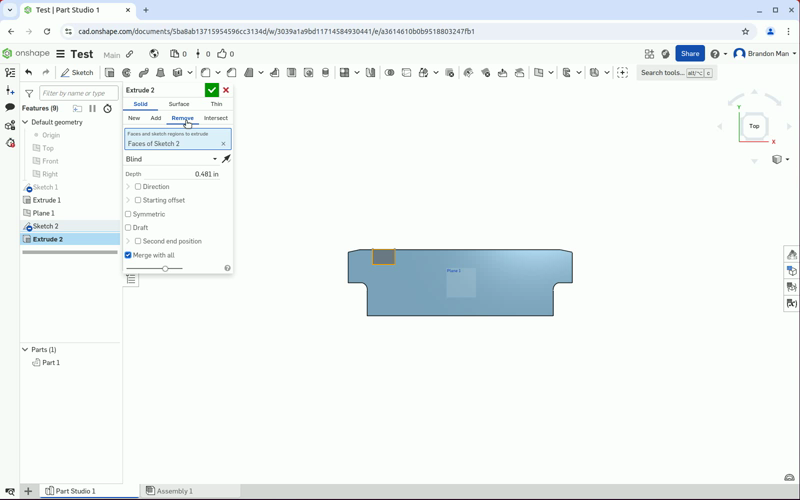
key(enter)
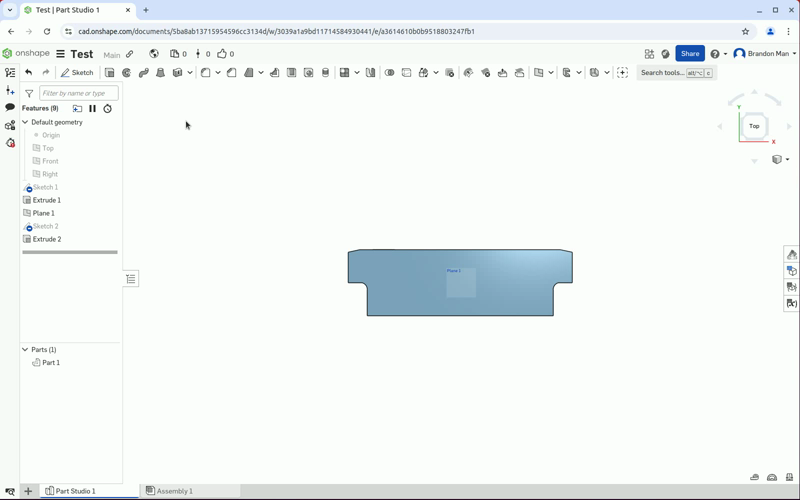
key(shift+h)
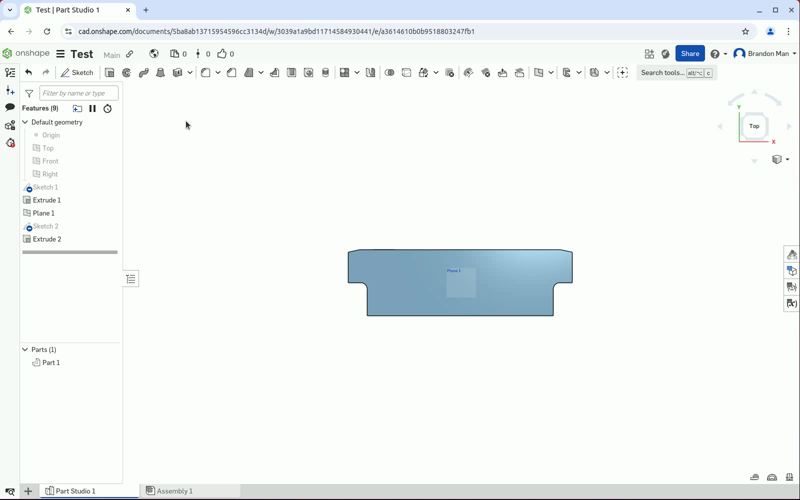
key(shift+h)
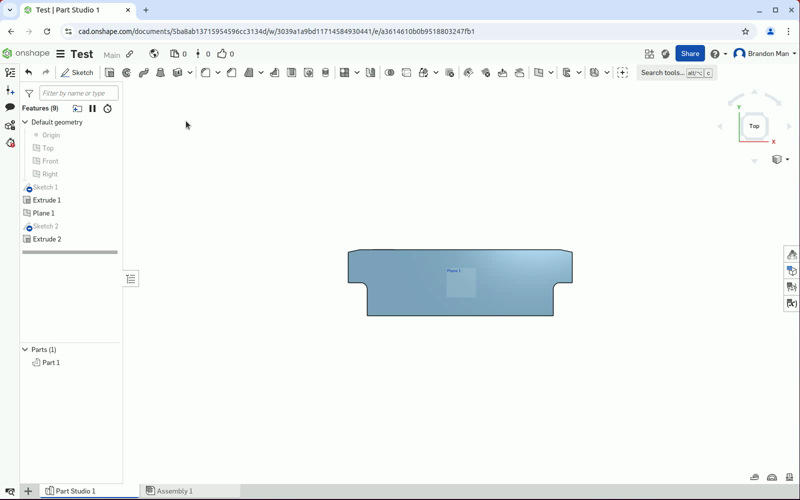
mouse_move(73, 189)
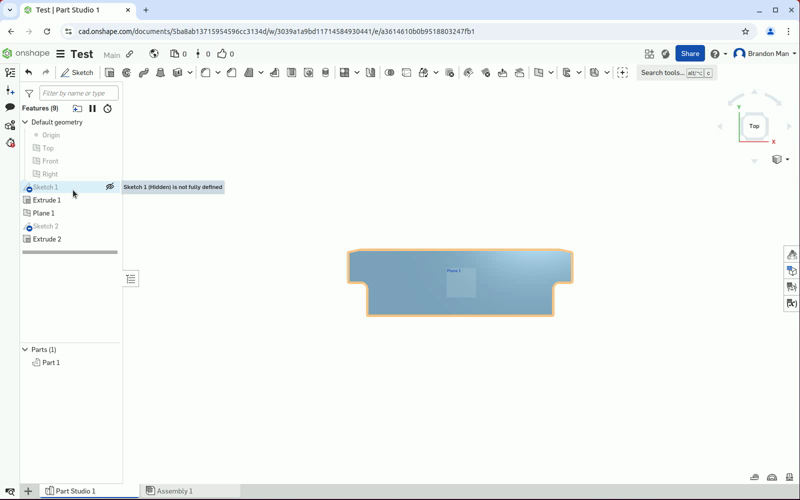
click(73, 189)
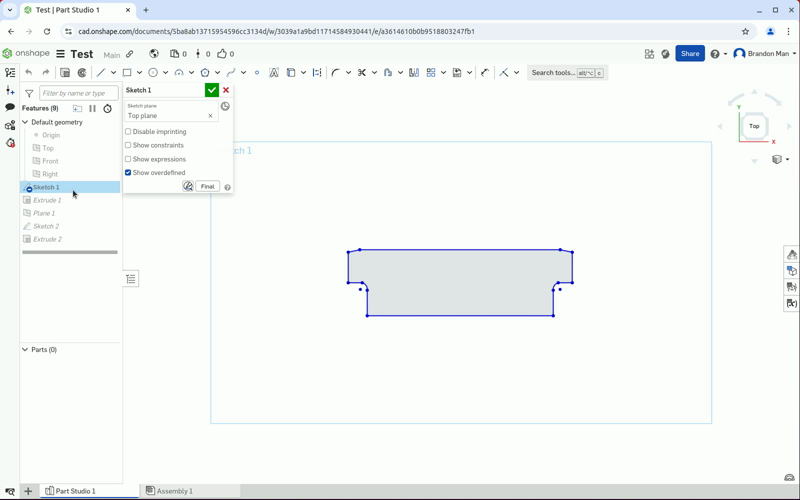
mouse_move(229, 92)
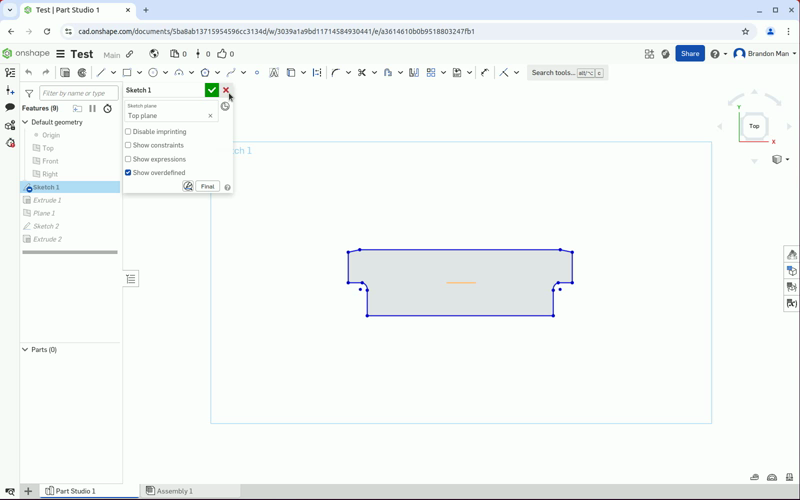
click(229, 92)
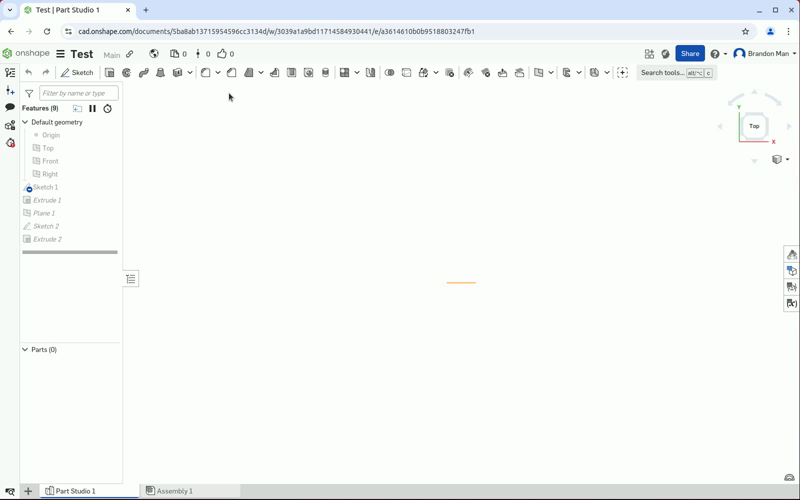
key(shift+s)
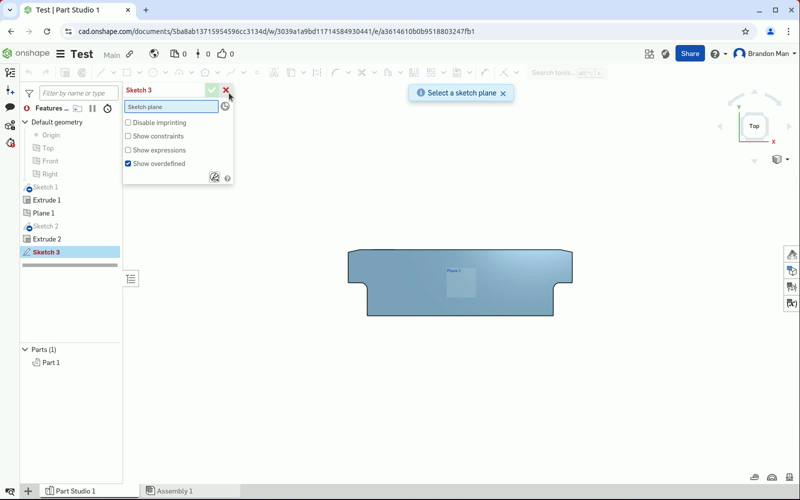
mouse_move(73, 215)
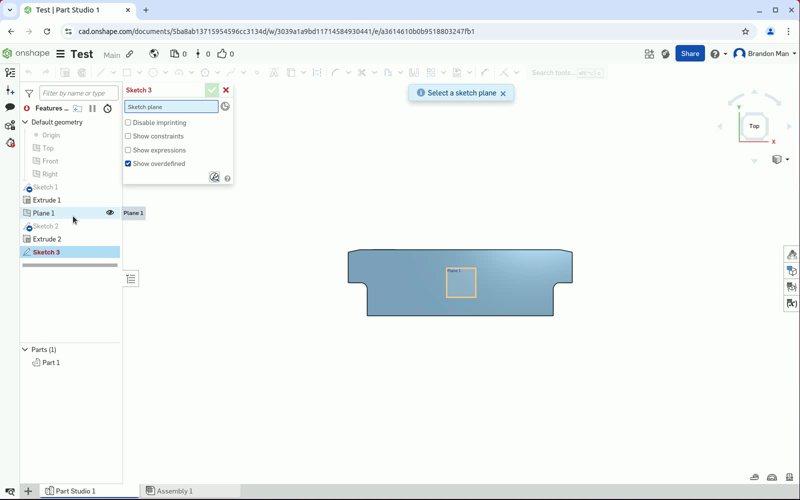
click(73, 215)
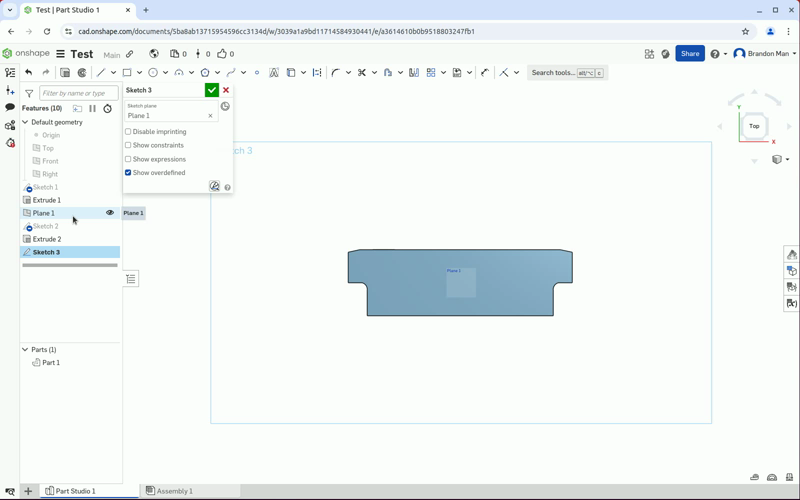
mouse_move(73, 352)
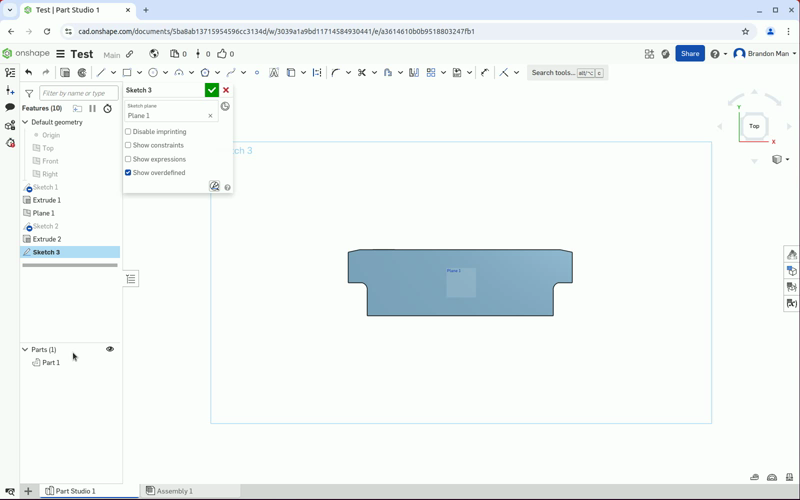
key(y)
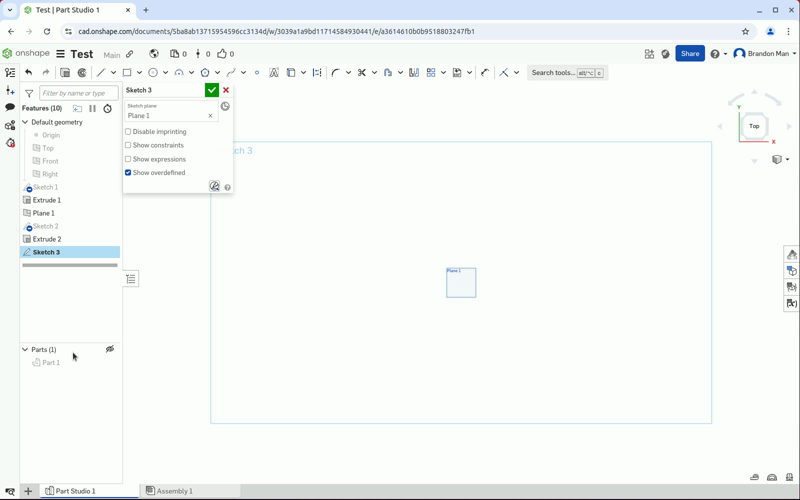
key(l)
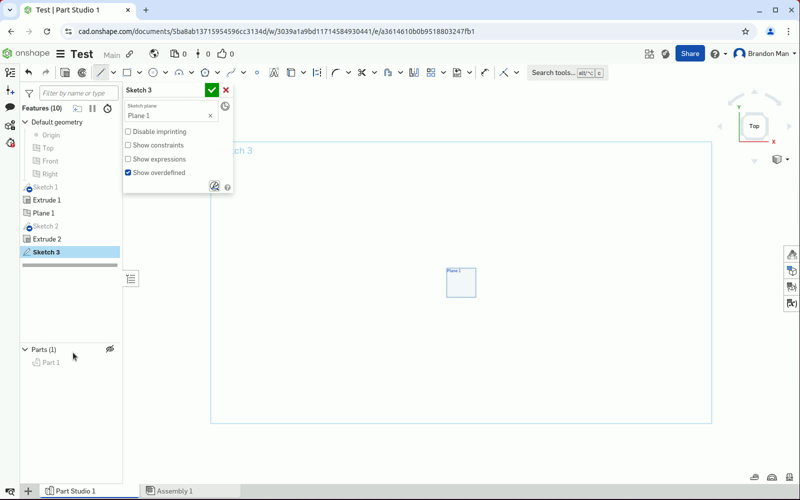
key_down(shift)
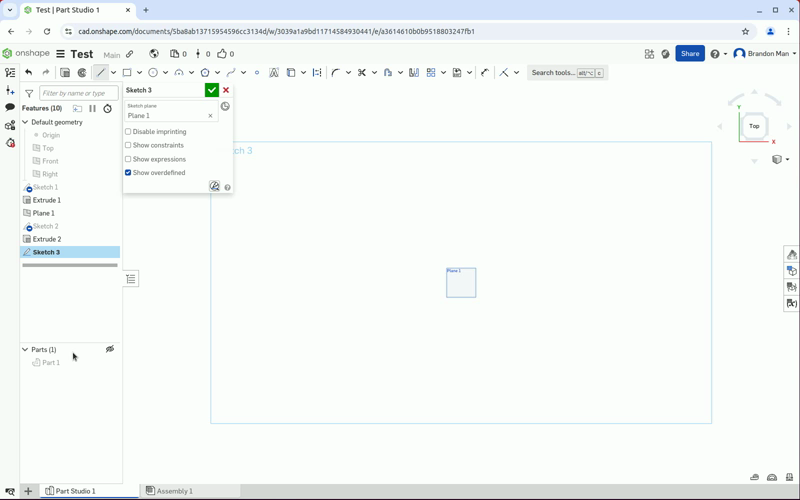
mouse_move(527, 264)
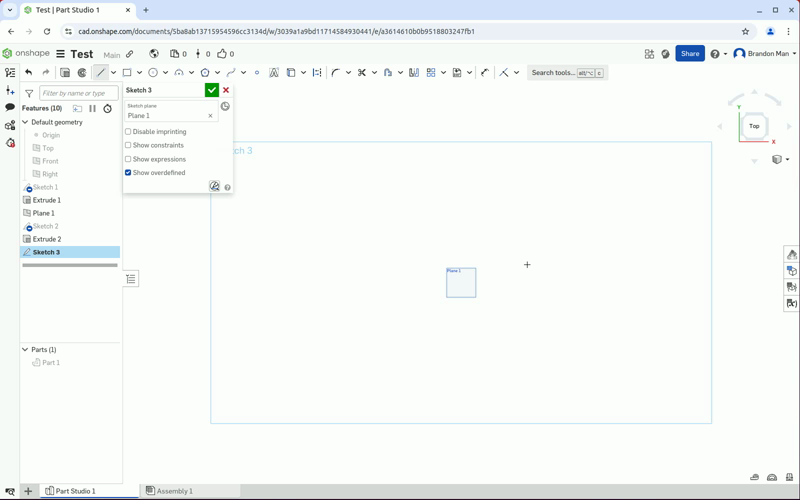
click(527, 264)
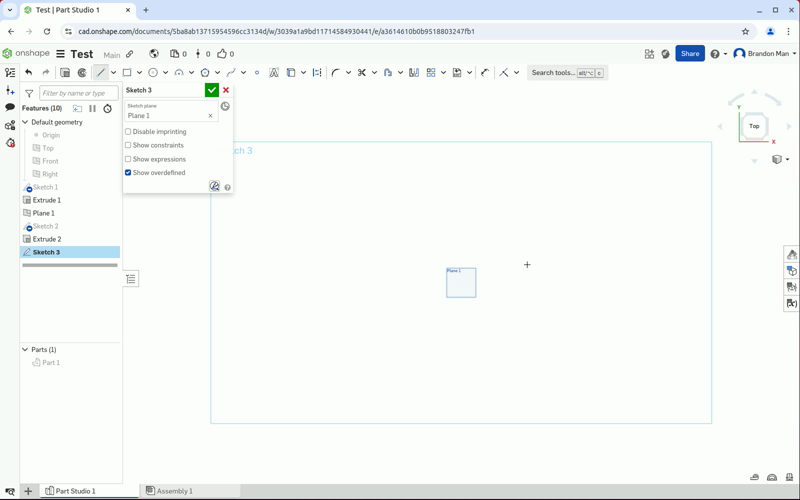
key_up(shift)
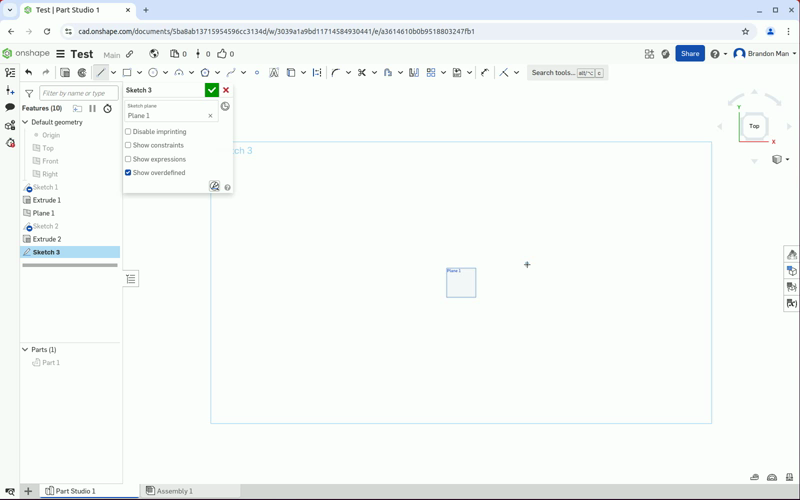
key_down(shift)
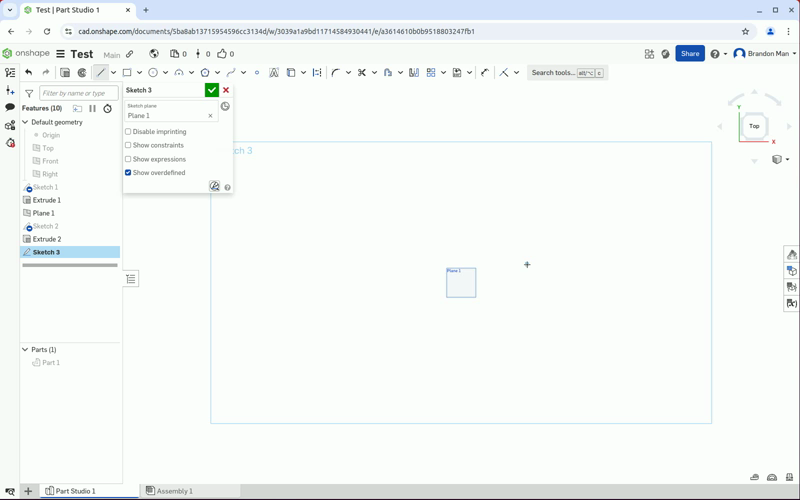
mouse_move(557, 264)
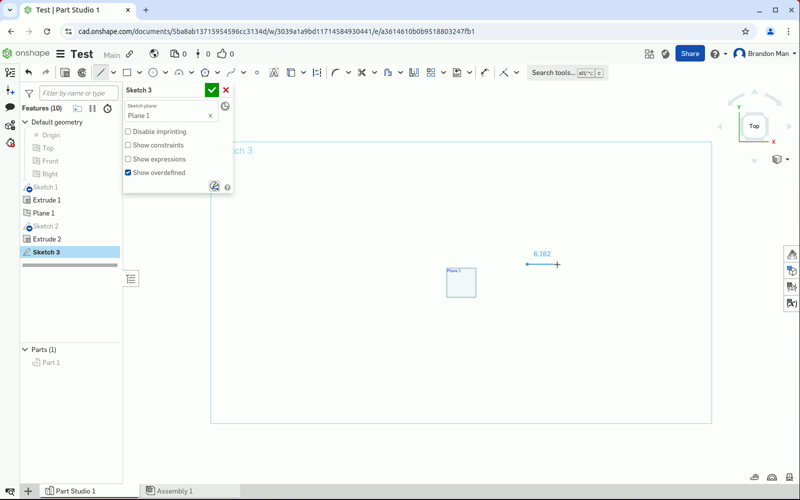
mouse_move(549, 264)
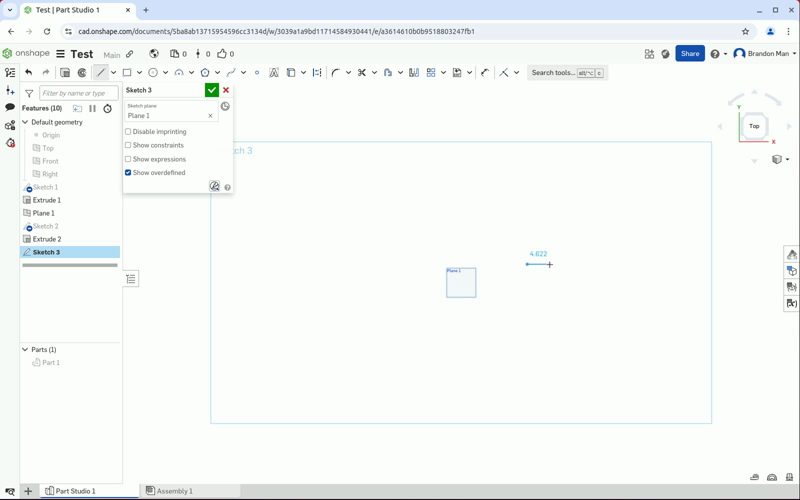
click(549, 264)
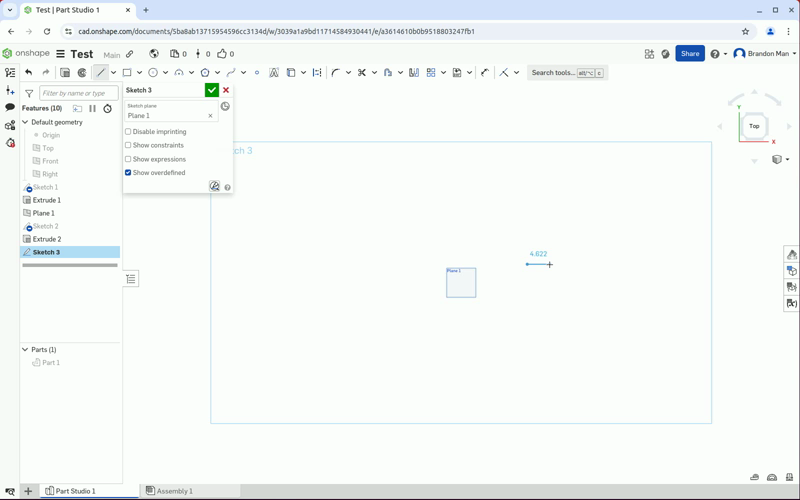
key_up(shift)
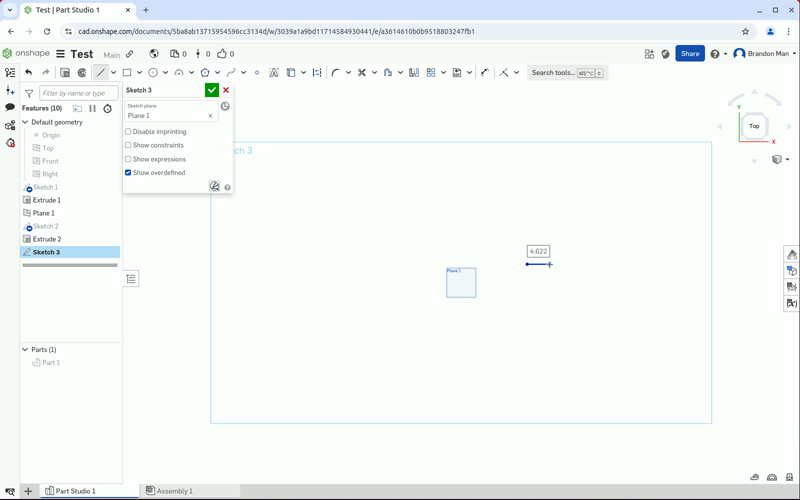
key_down(shift)
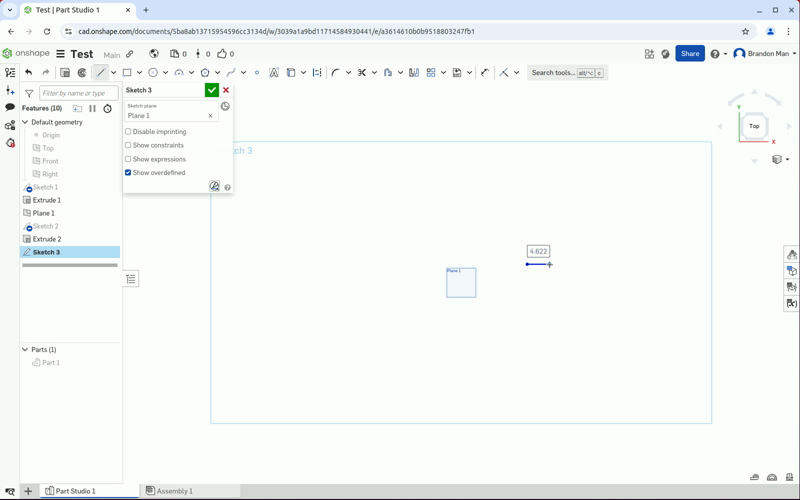
mouse_move(579, 264)
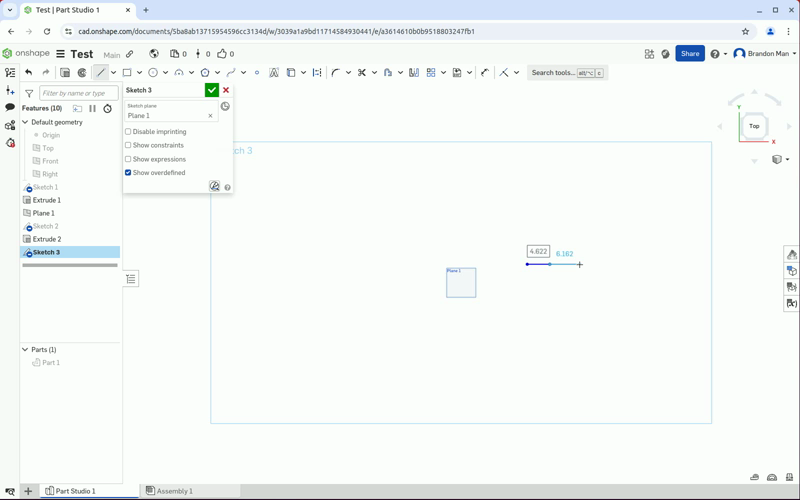
mouse_move(549, 249)
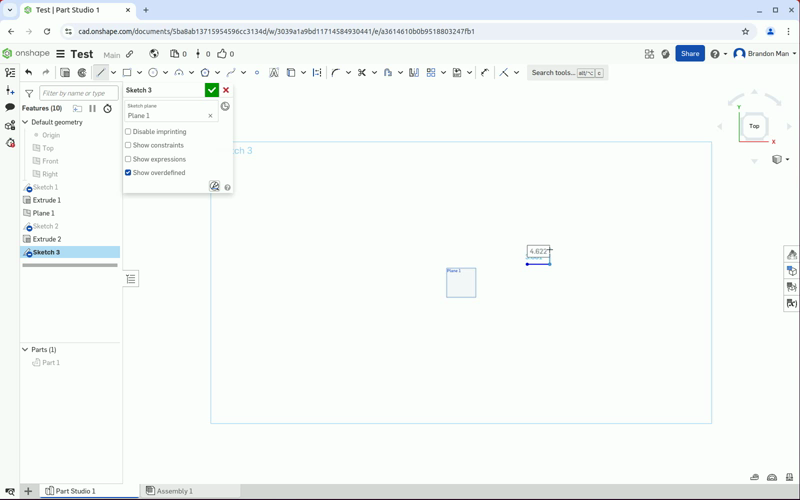
click(549, 249)
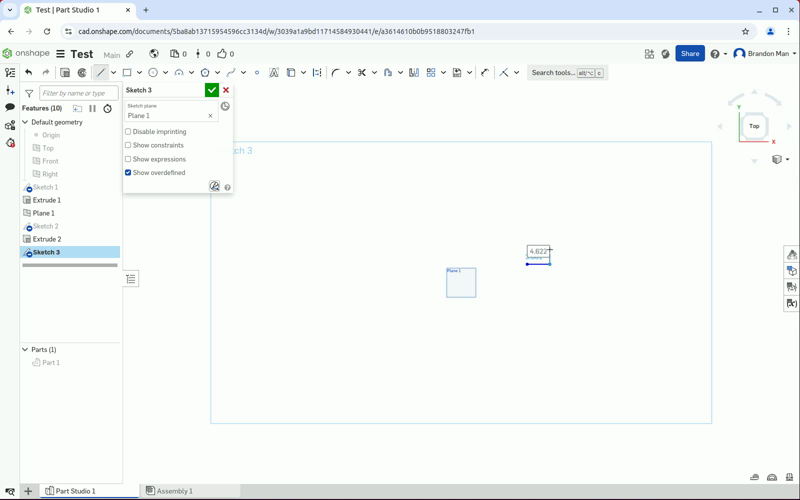
key_up(shift)
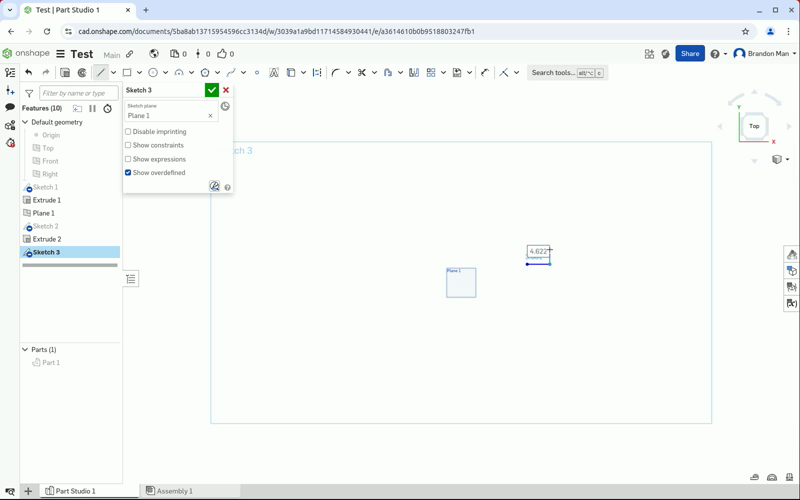
key_down(shift)
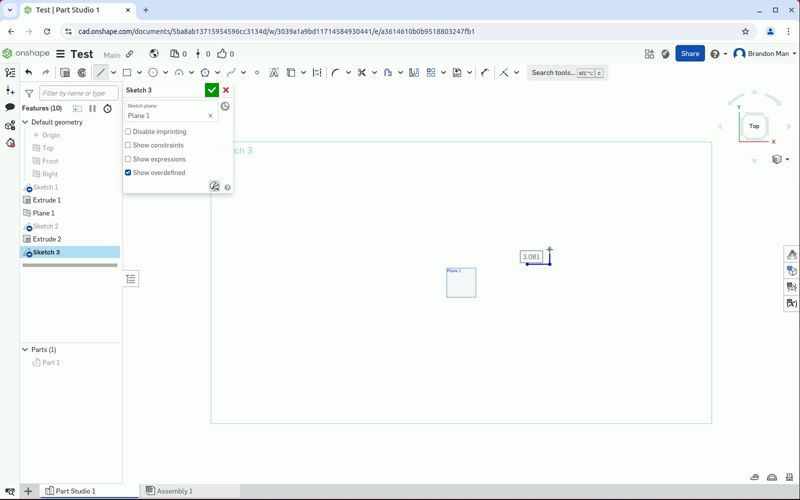
mouse_move(579, 249)
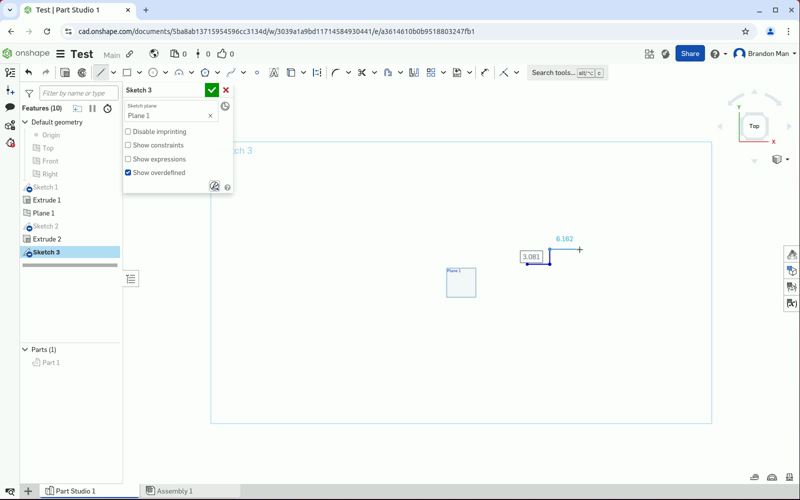
mouse_move(527, 249)
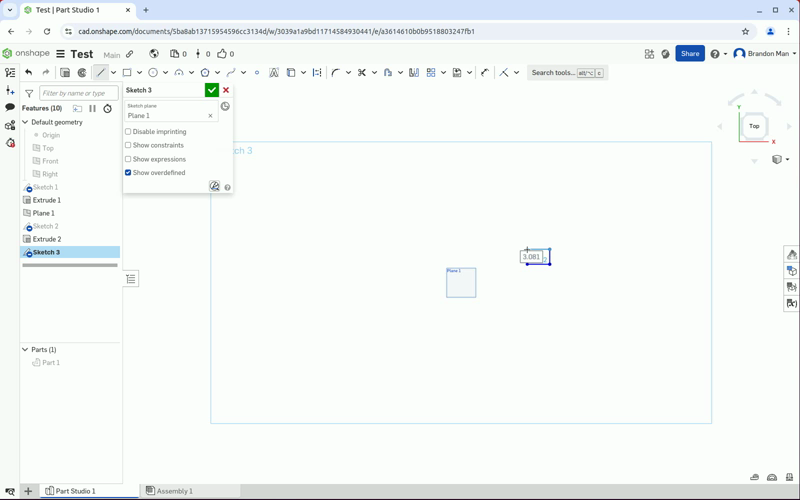
click(527, 249)
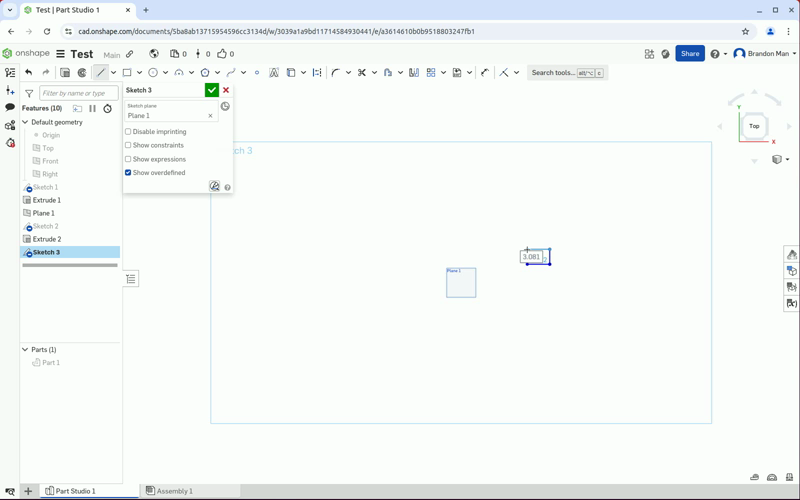
key_up(shift)
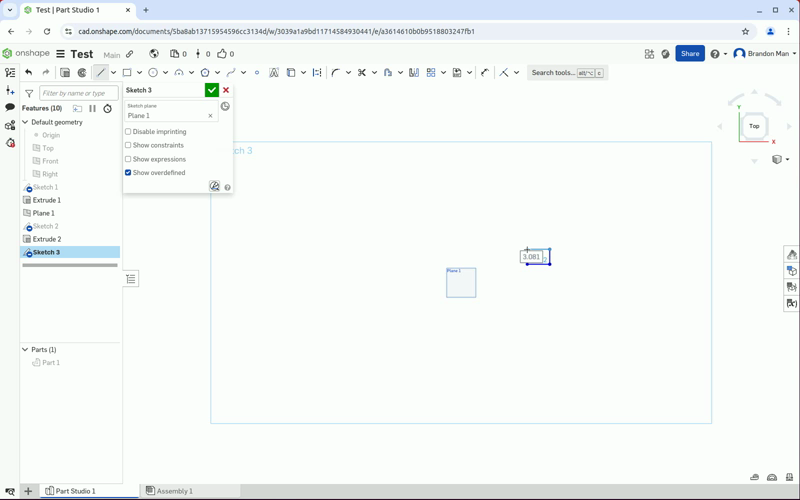
mouse_move(557, 249)
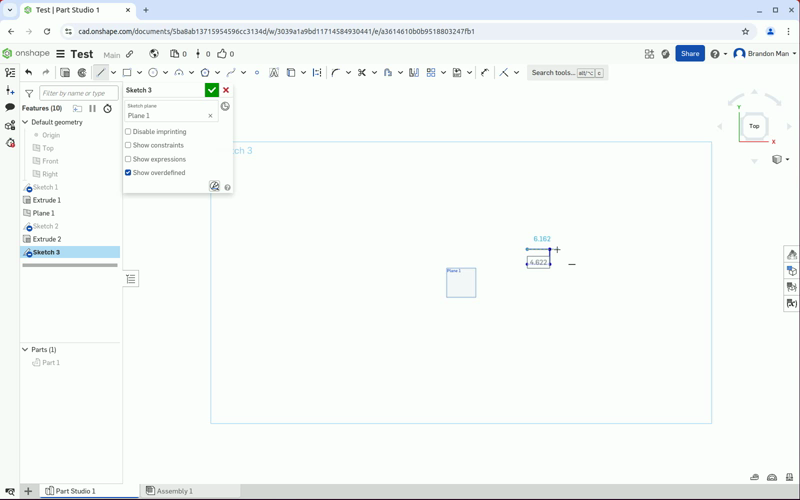
key_down(shift)
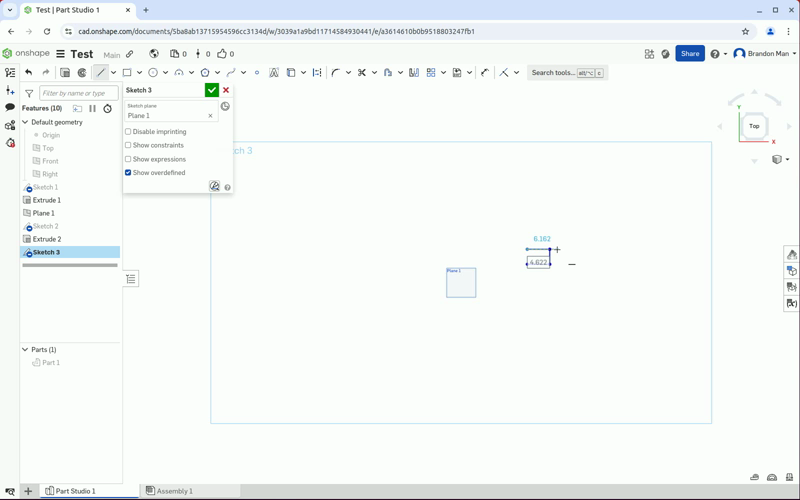
mouse_move(527, 264)
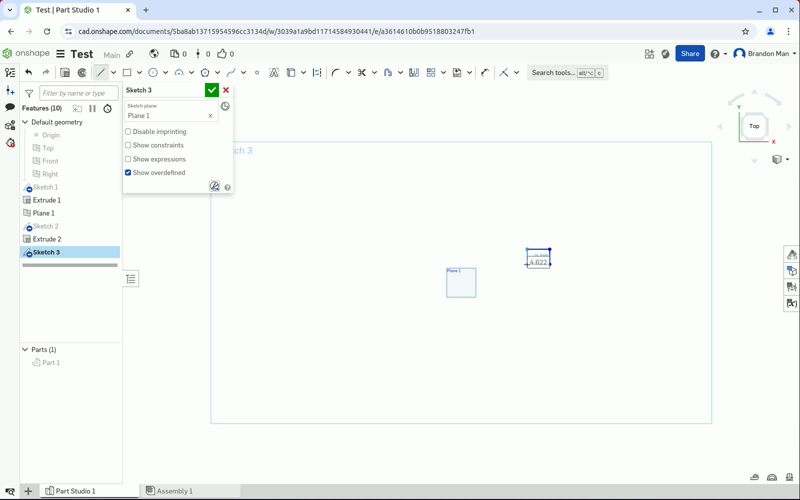
key_up(shift)
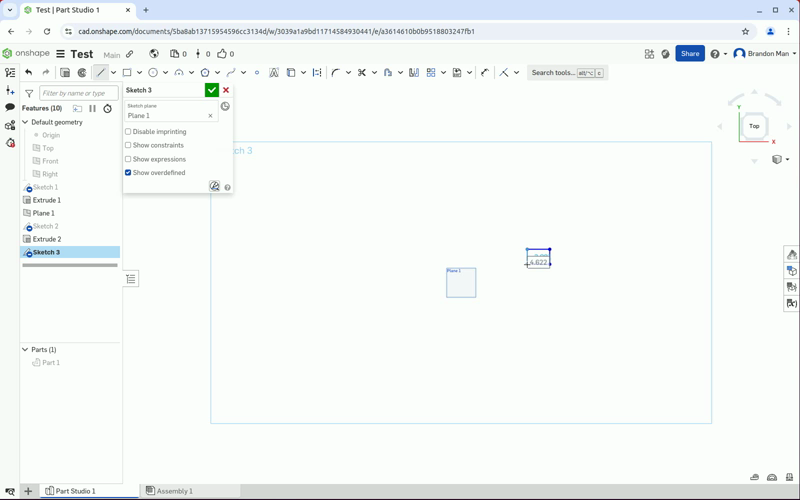
click(527, 264)
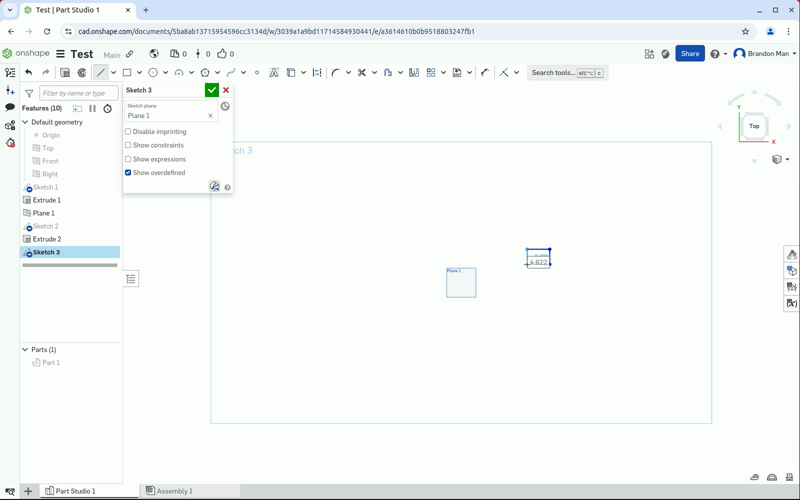
key(esc)
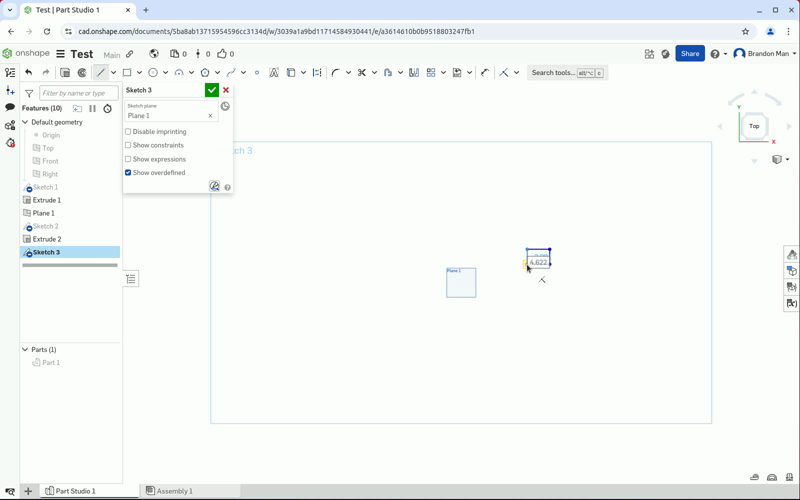
mouse_move(540, 257)
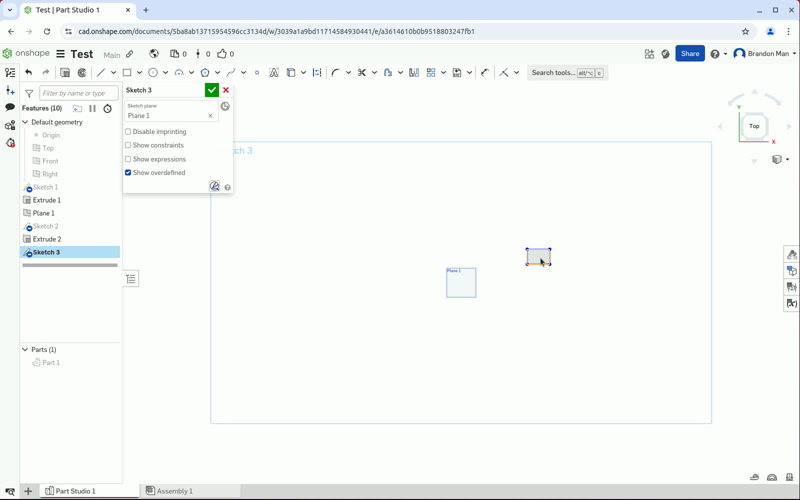
scroll(6)
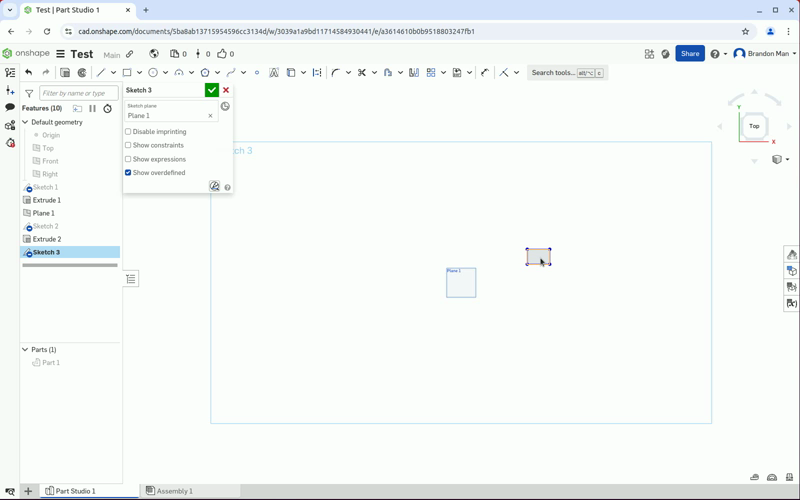
scroll(6)
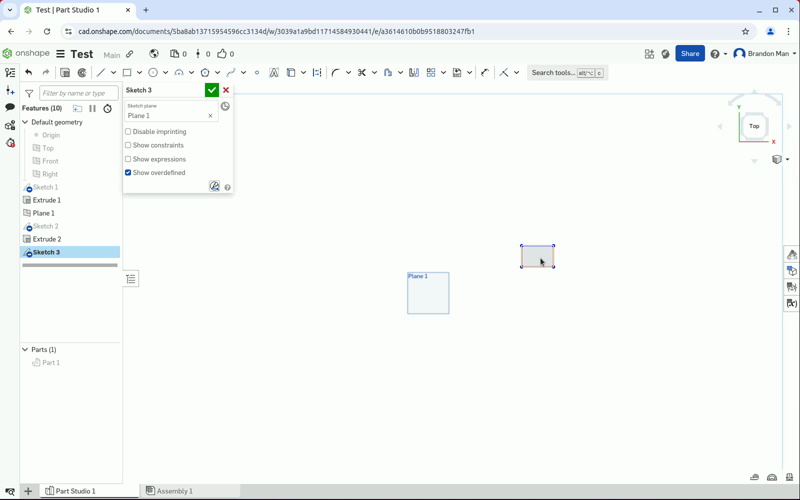
scroll(6)
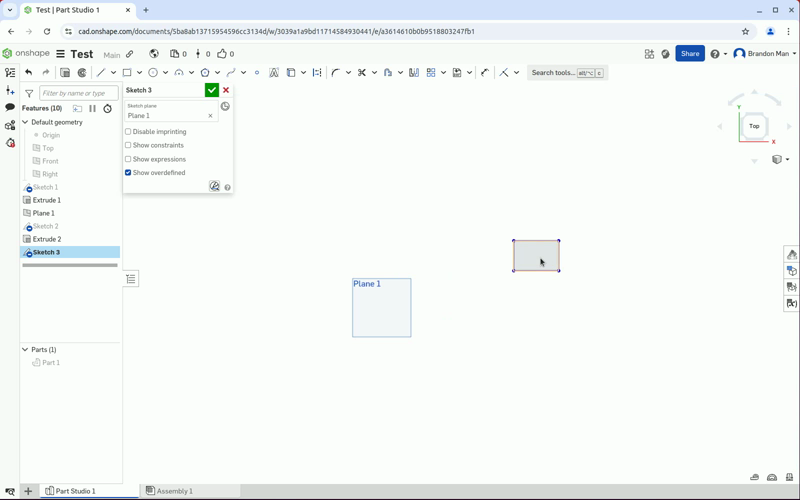
scroll(6)
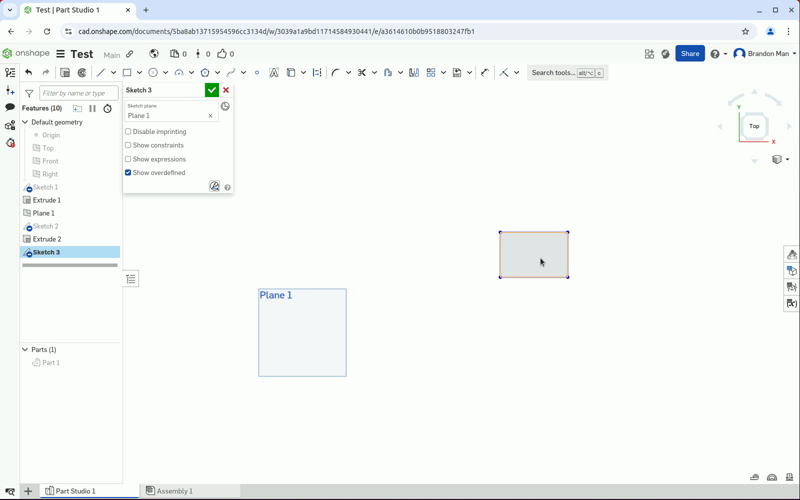
scroll(6)
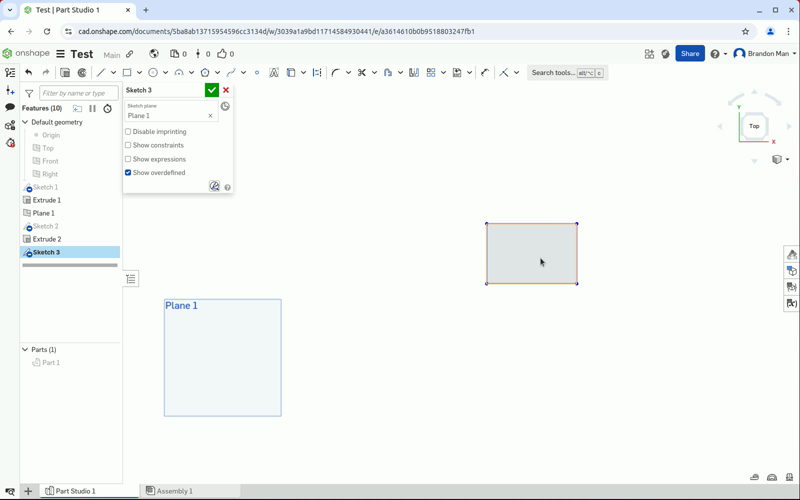
scroll(6)
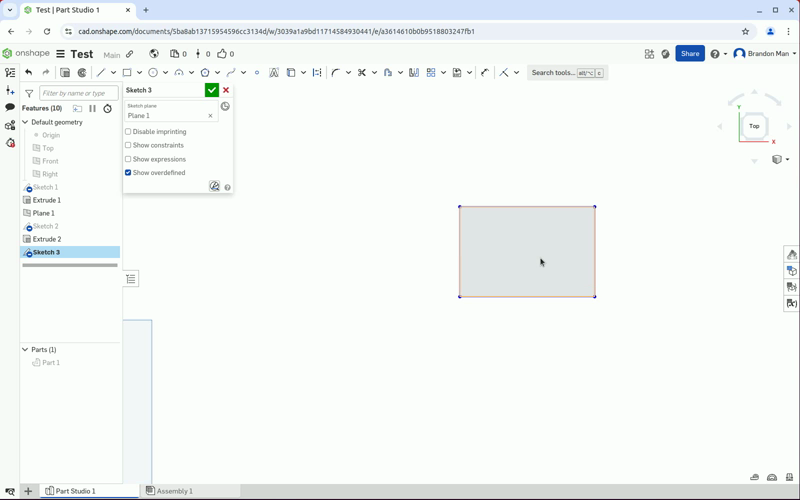
scroll(6)
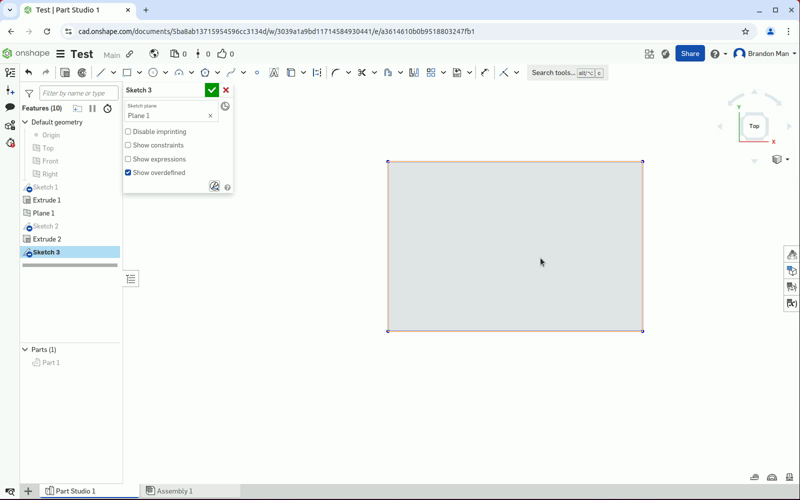
click(540, 257)
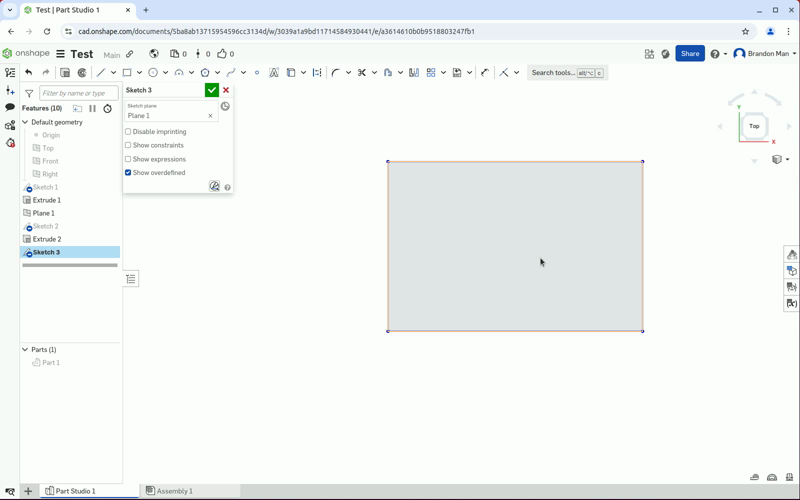
scroll(-6)
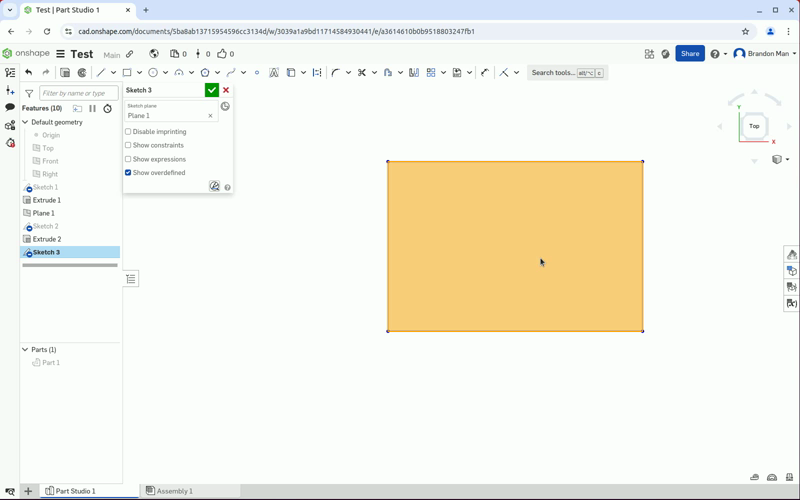
scroll(-6)
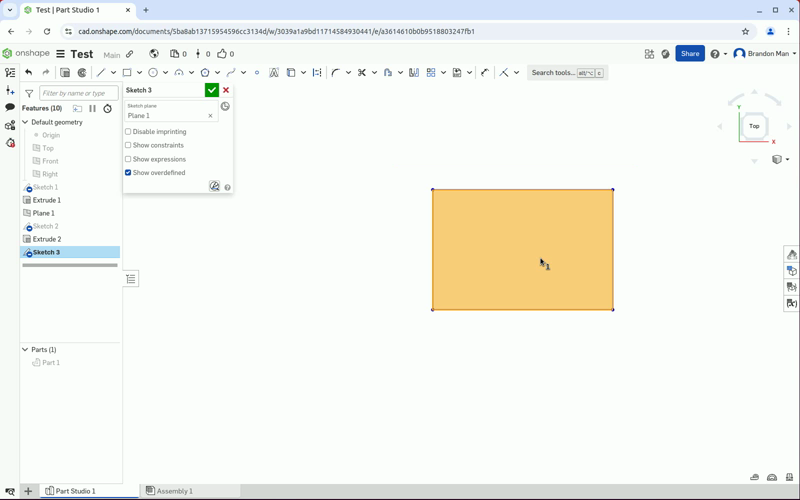
scroll(-6)
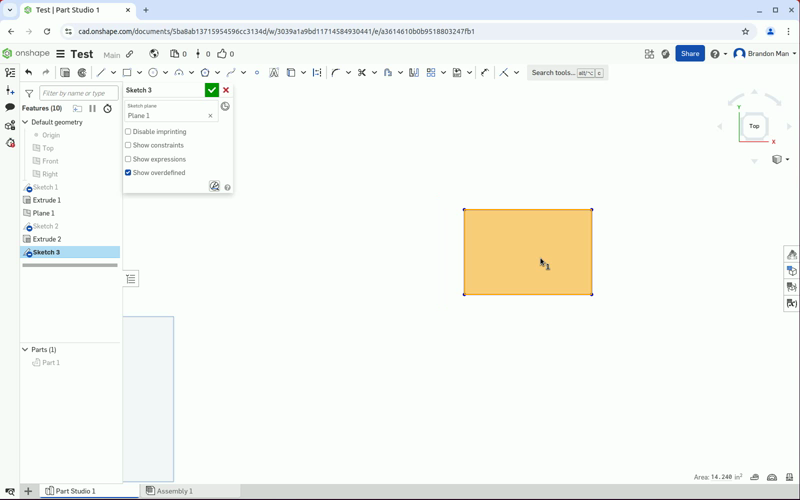
scroll(-6)
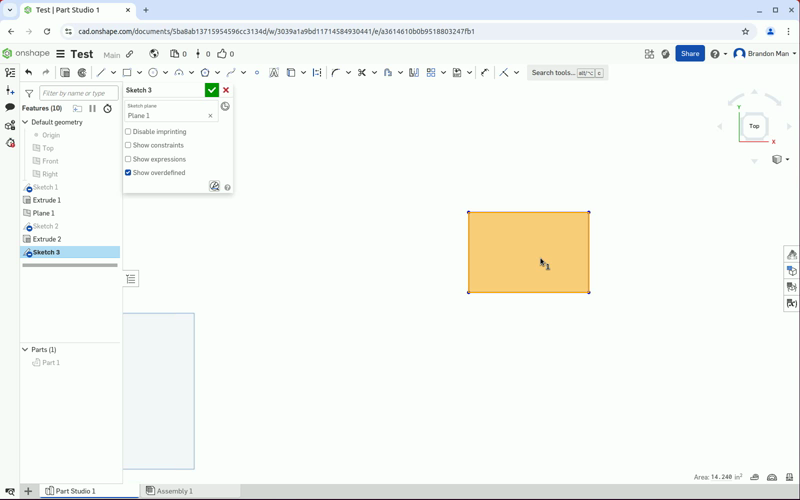
scroll(-6)
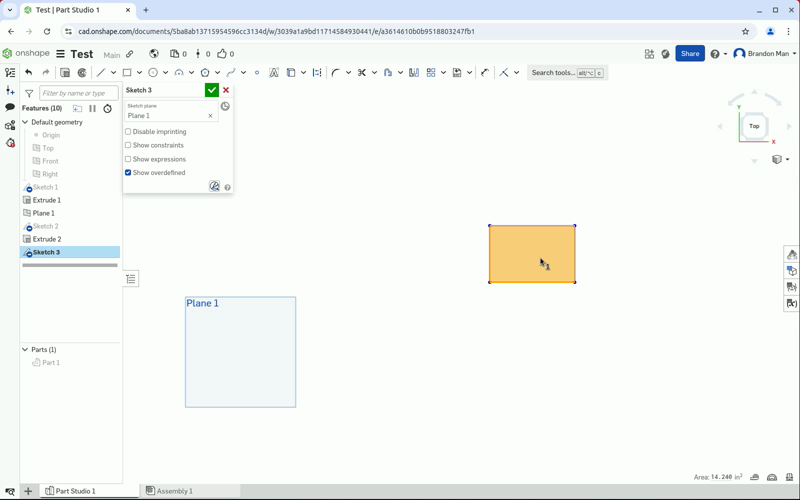
scroll(-6)
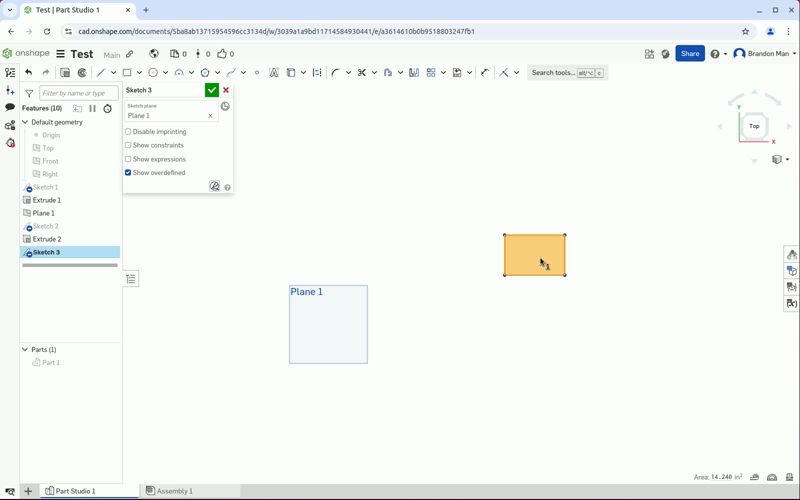
scroll(-6)
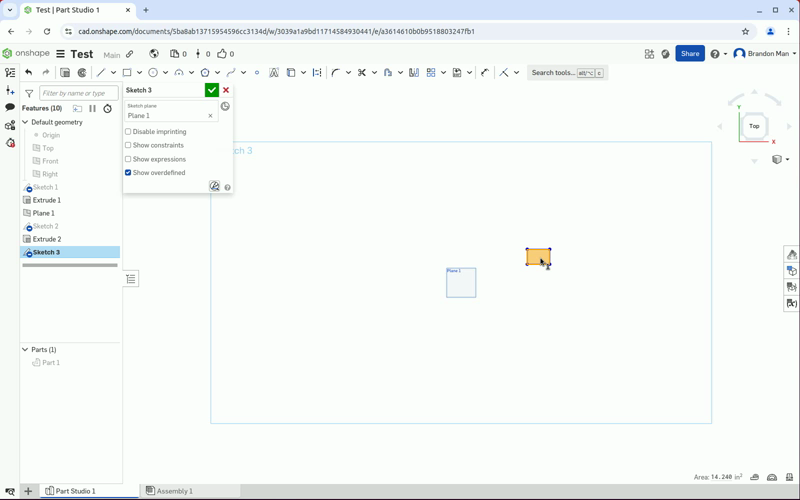
mouse_move(73, 352)
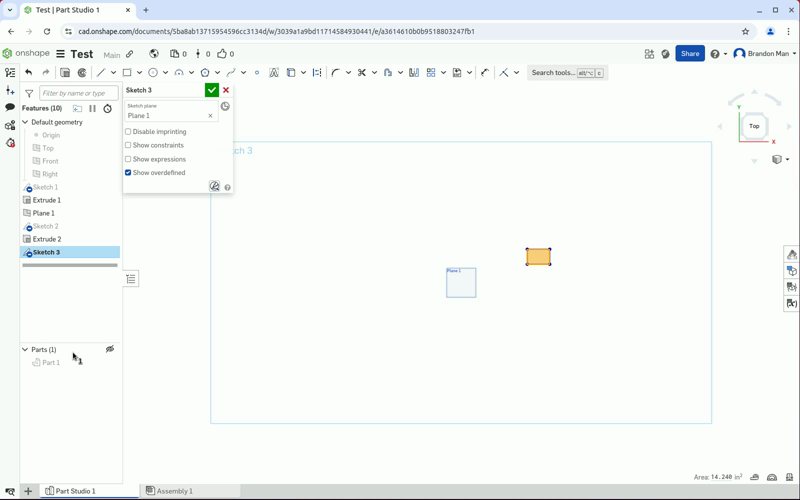
key(shift+y)
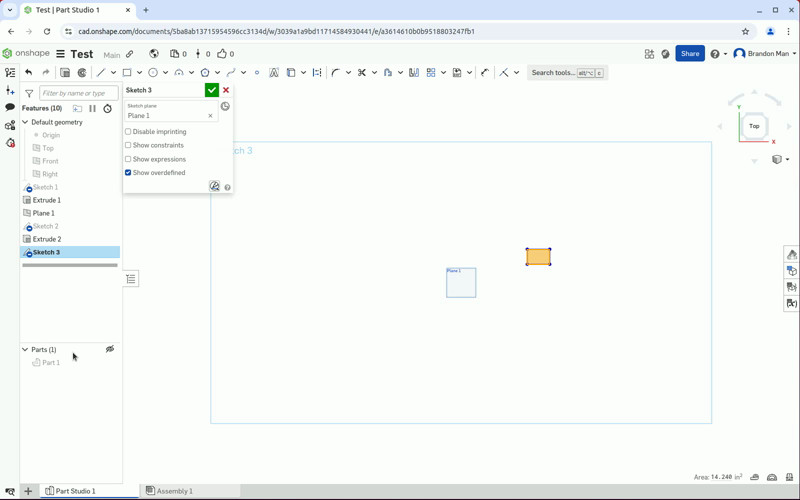
key(shift+e)
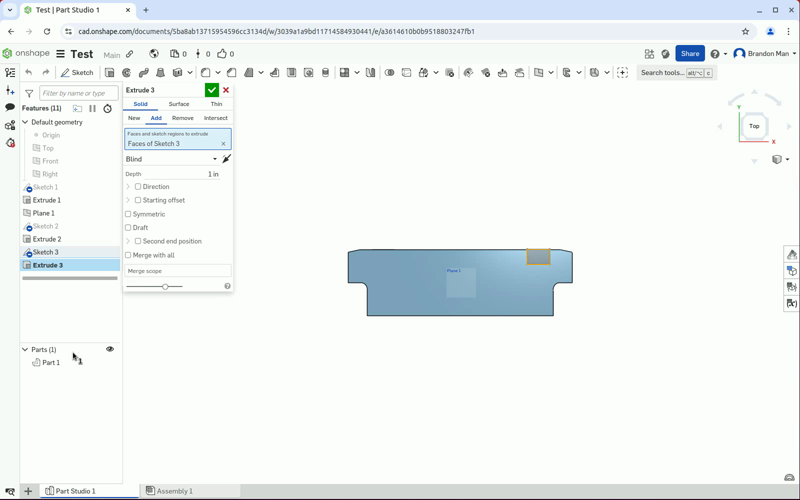
mouse_move(143, 106)
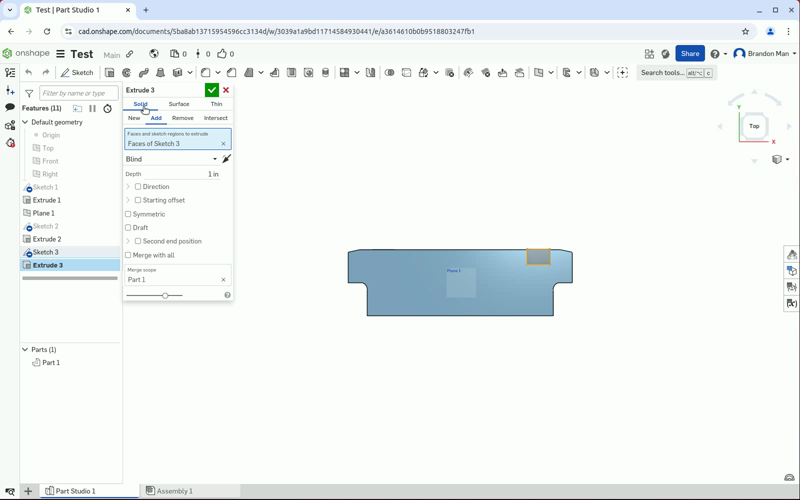
click(143, 106)
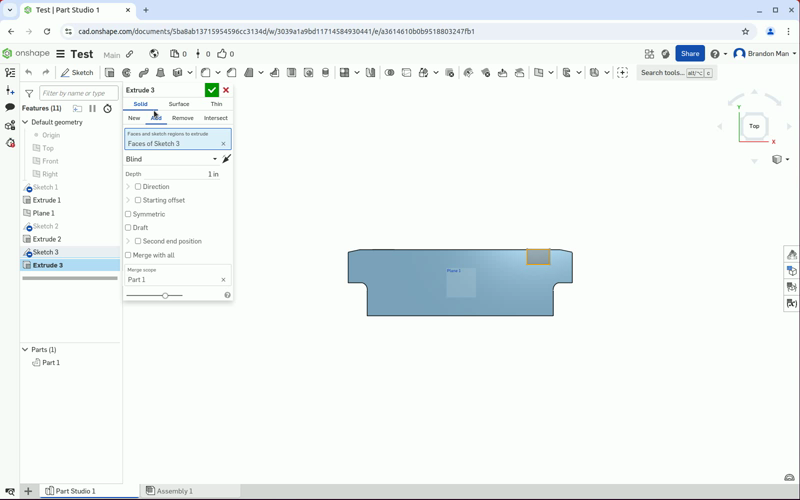
mouse_move(186, 120)
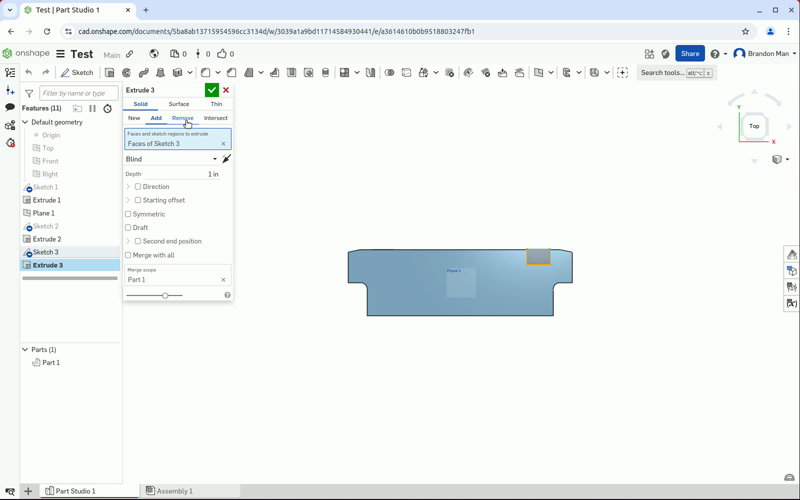
click(186, 120)
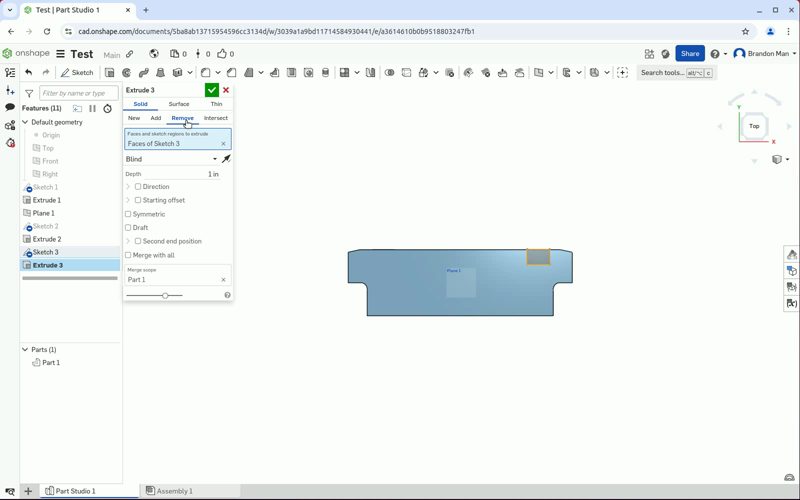
key(tab, 4)
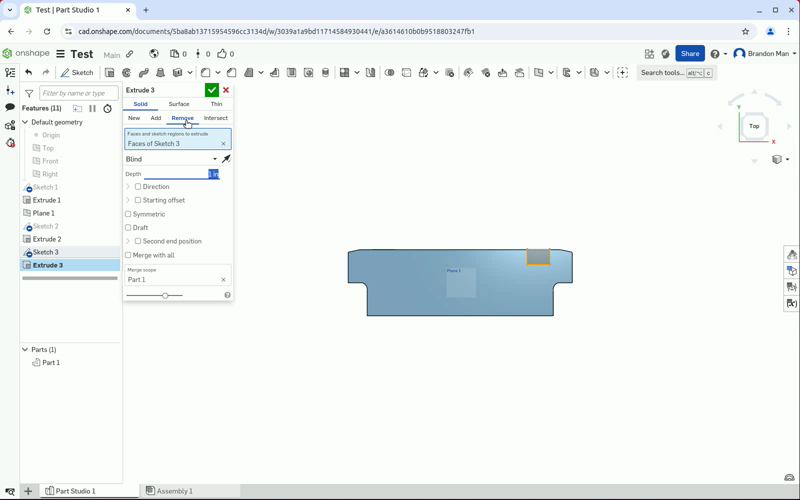
text(0.481)
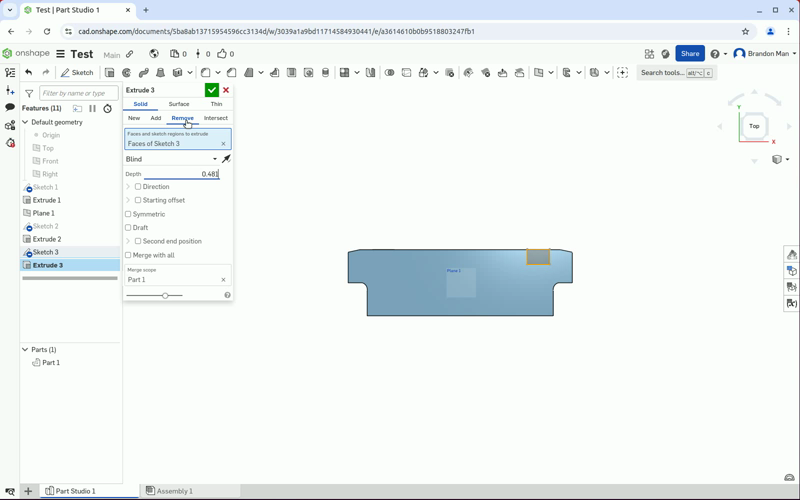
key(tab, 6)
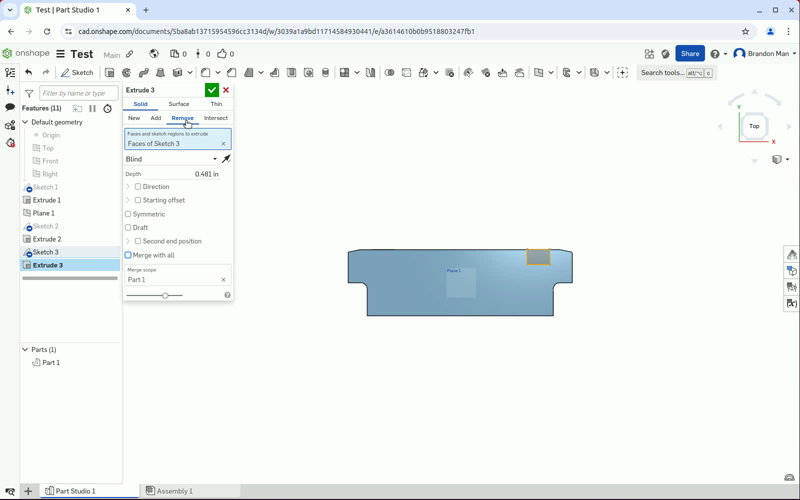
key(space)
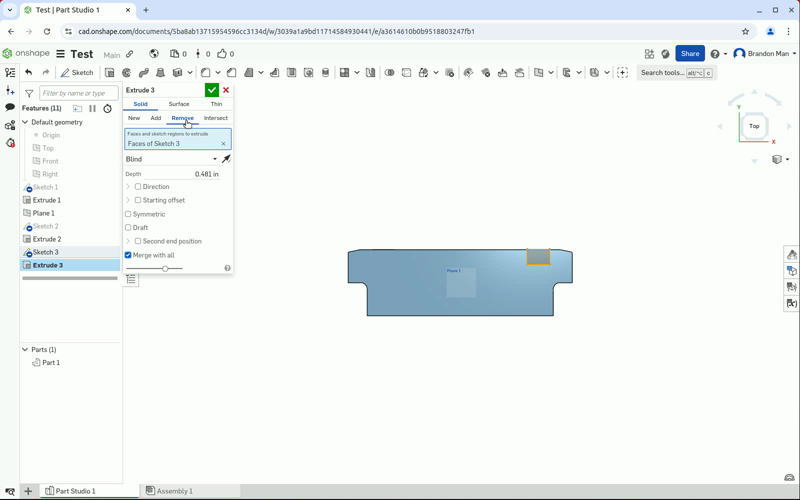
key(enter)
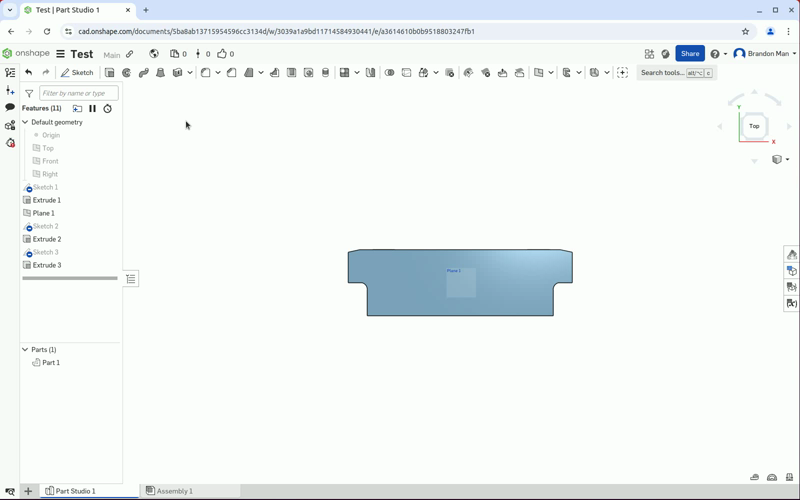
key(shift+h)
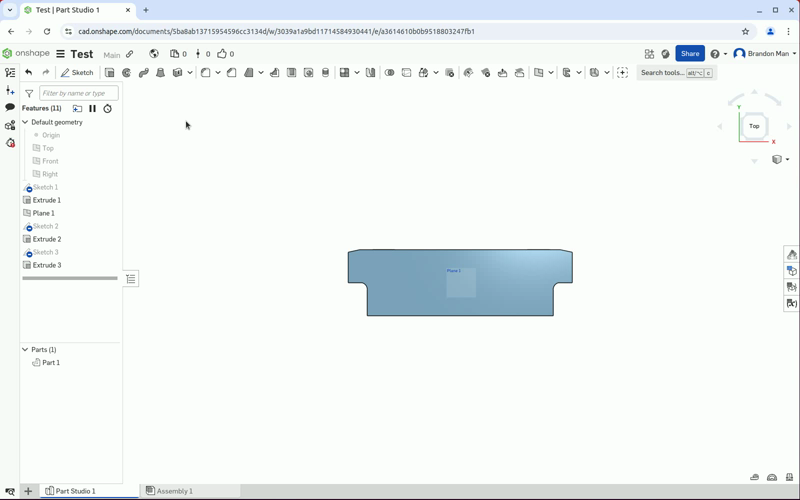
key(shift+h)
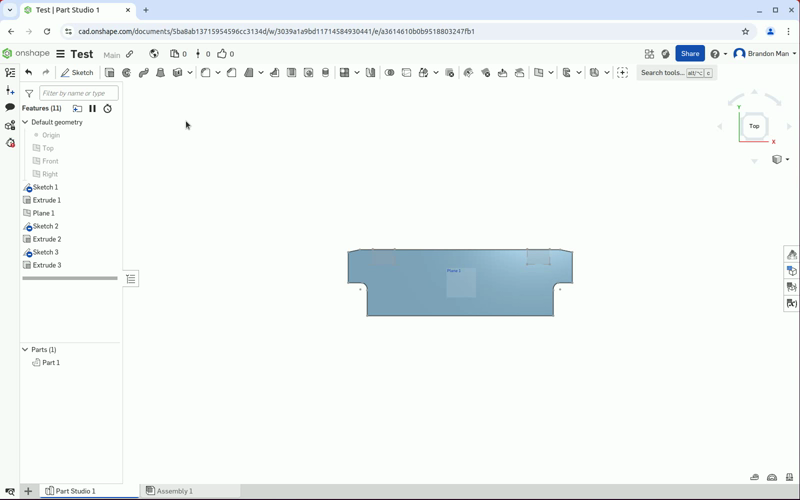
key(shift+7)
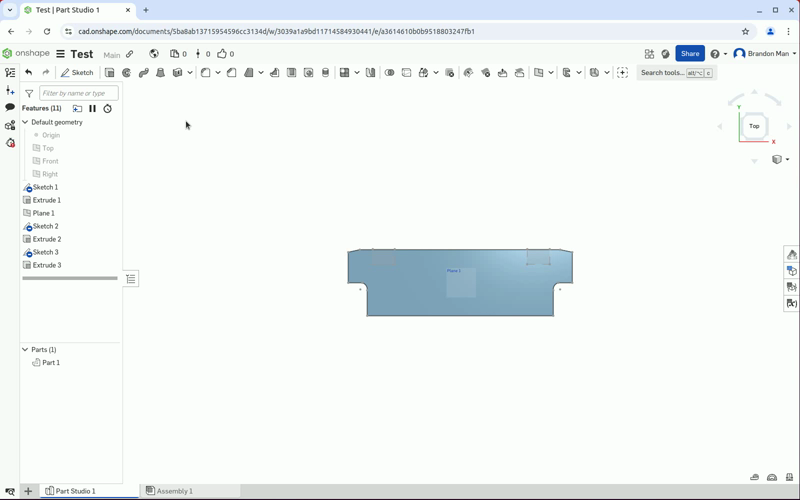
key(up, 3)
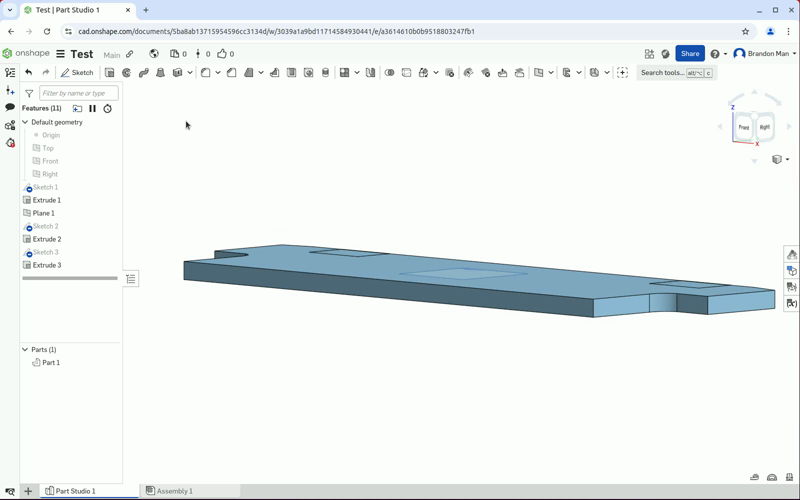
key(left, 3)
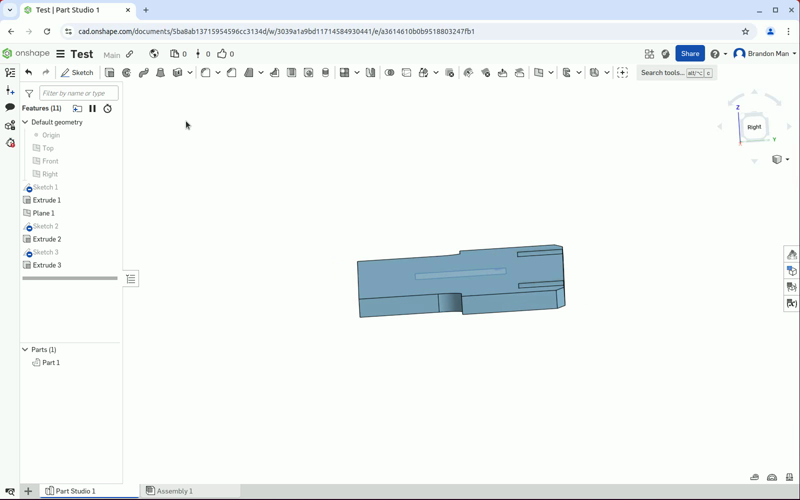
key(right, 3)
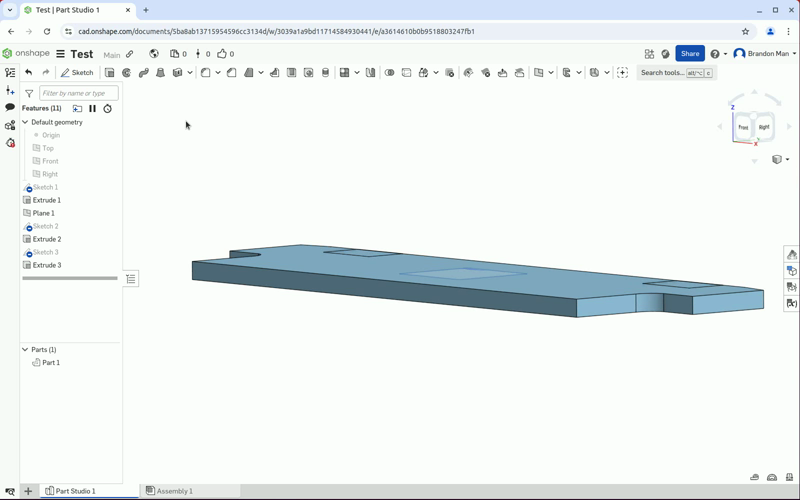
key(down, 3)
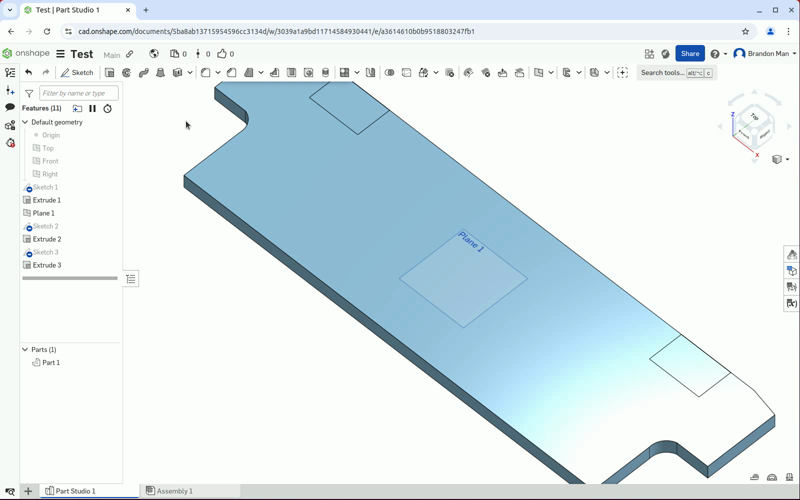
mouse_move(73, 189)
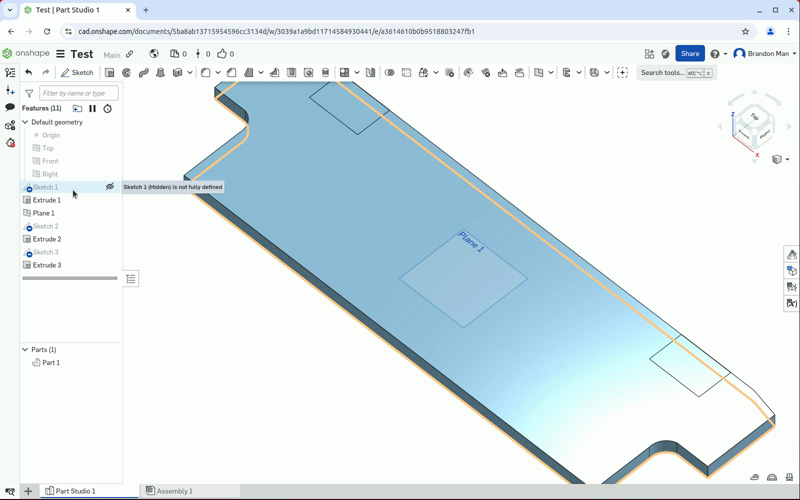
click(73, 189)